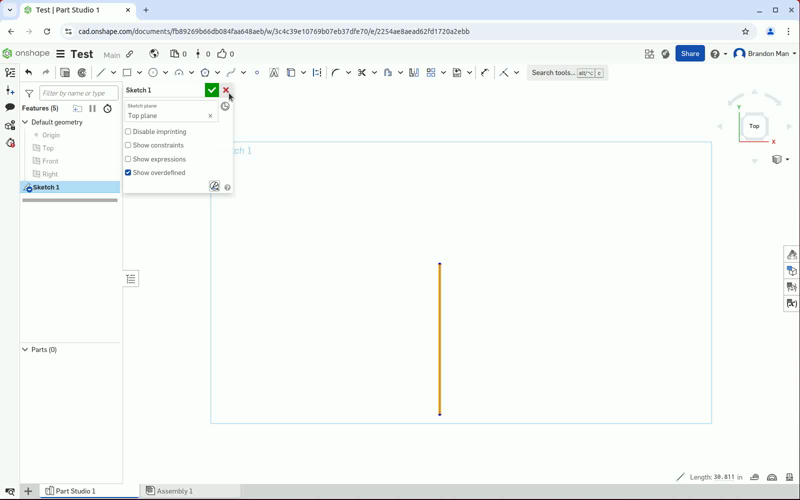
key(shift+h)
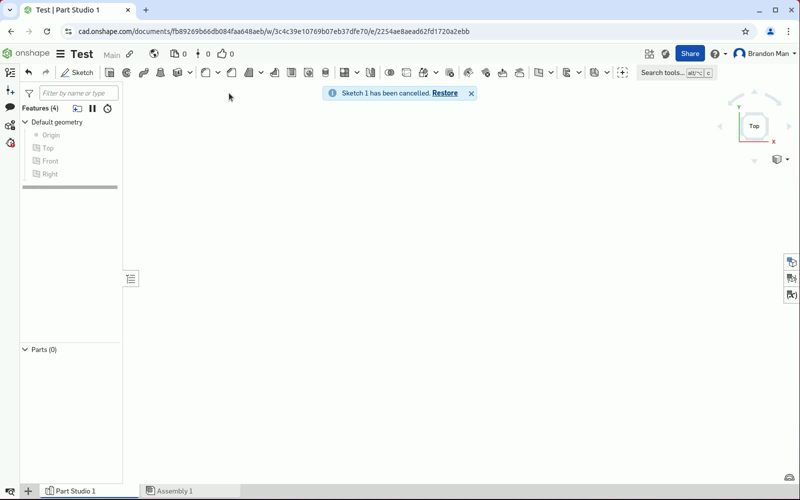
mouse_move(73, 352)
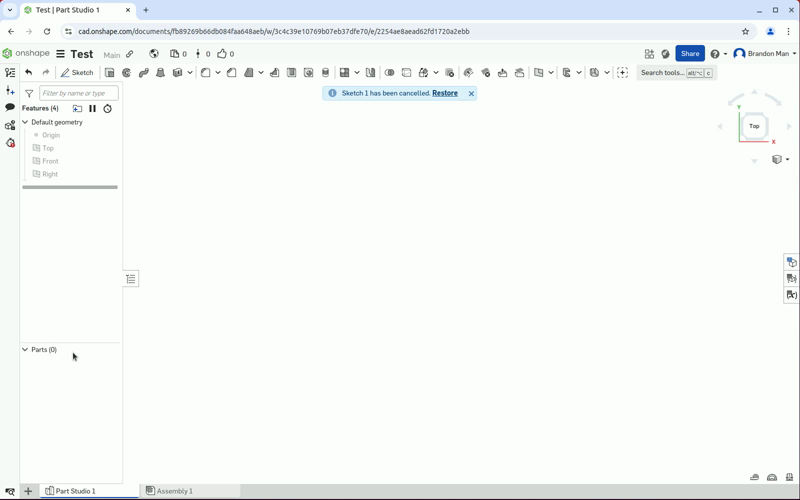
key(y)
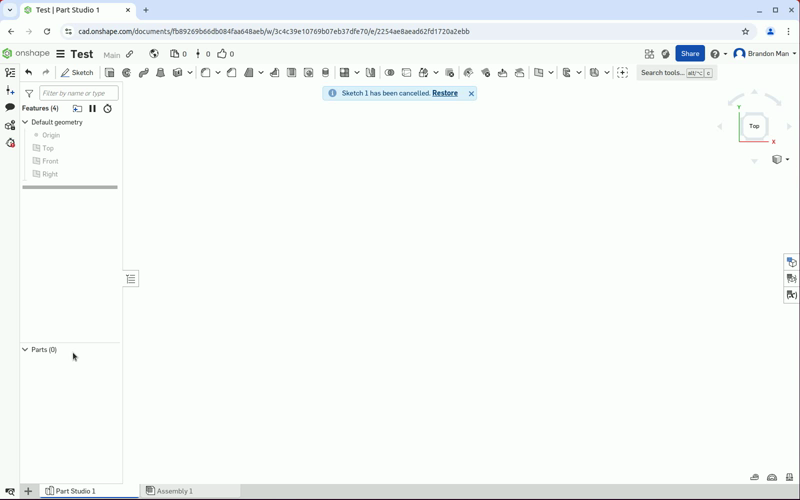
key(shift+p)
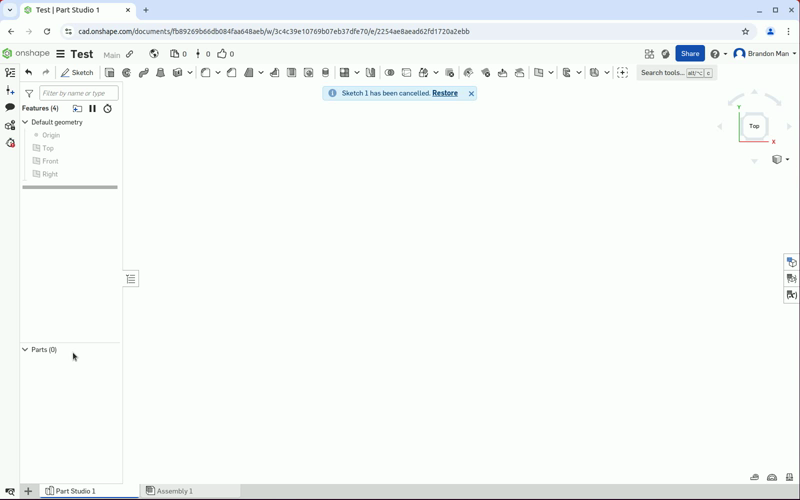
key(space)
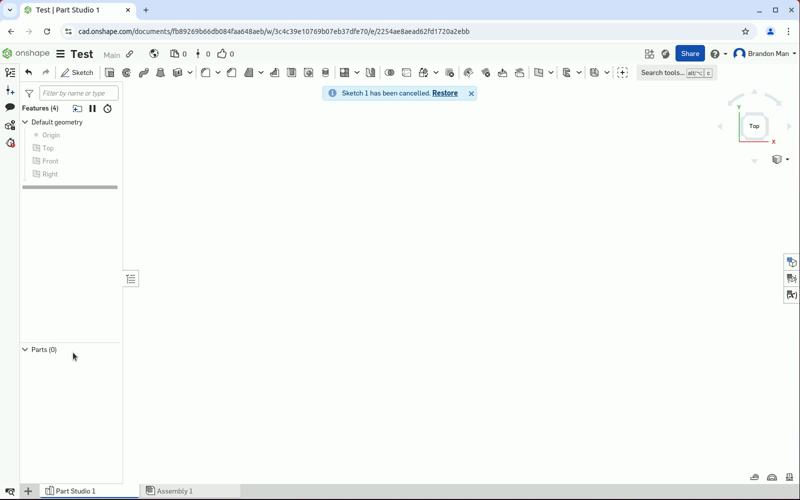
key_down(shift)
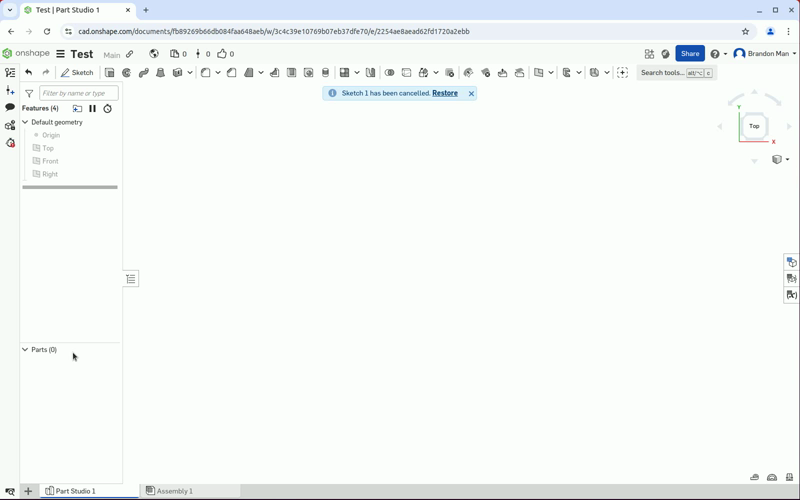
key(up)
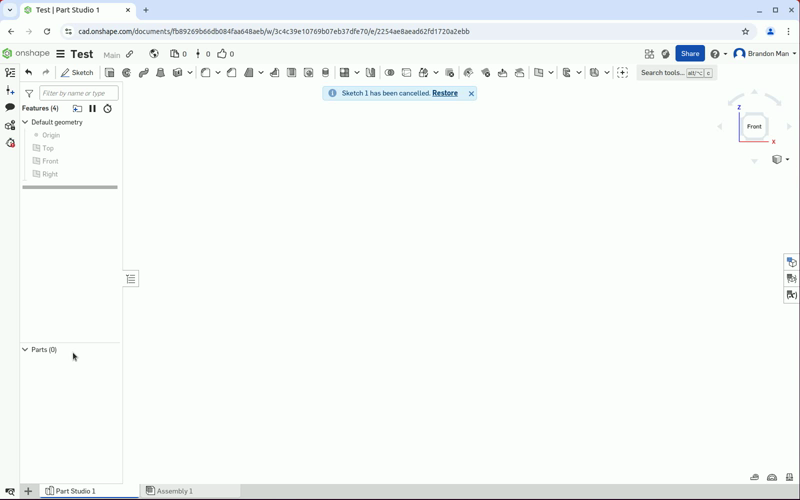
key_up(shift)
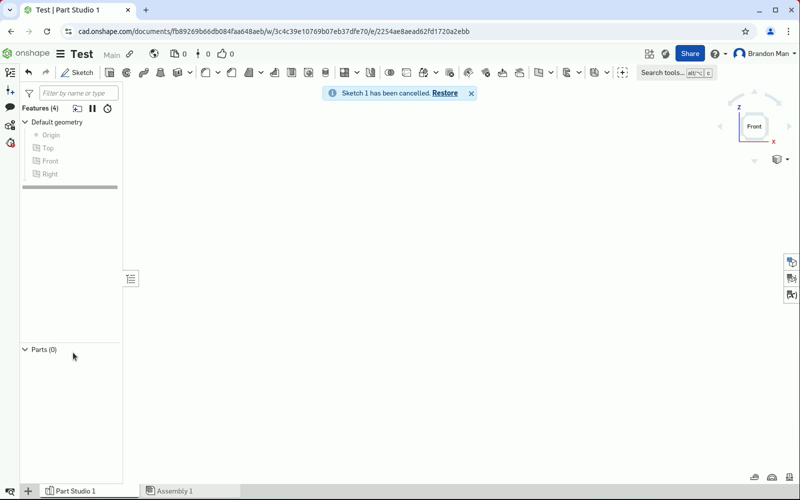
mouse_move(73, 352)
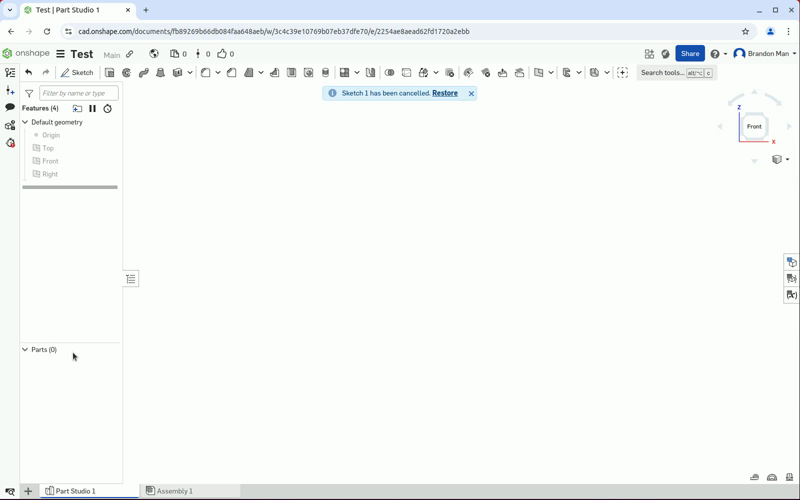
key(shift+y)
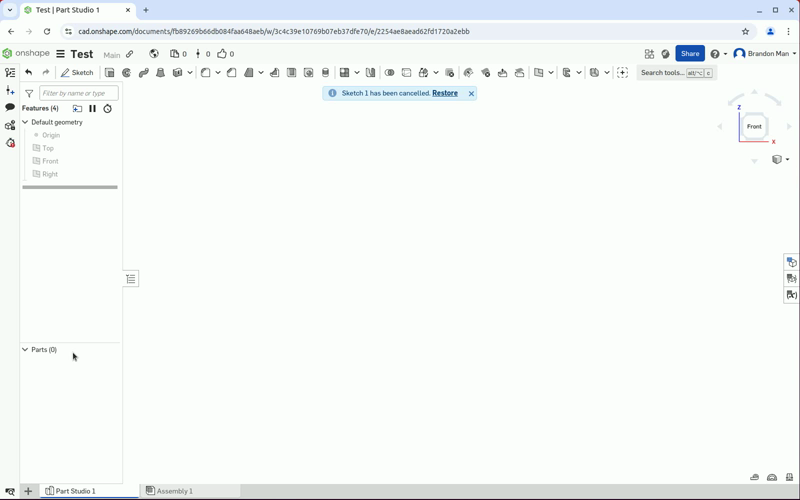
key(shift+s)
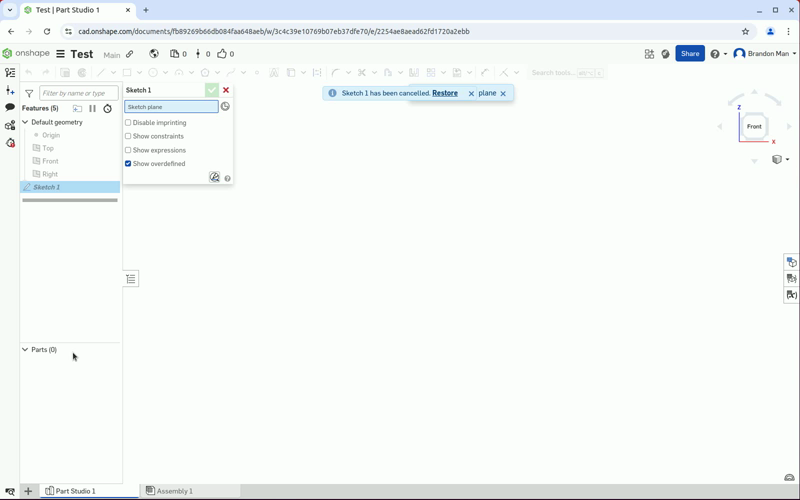
mouse_move(73, 163)
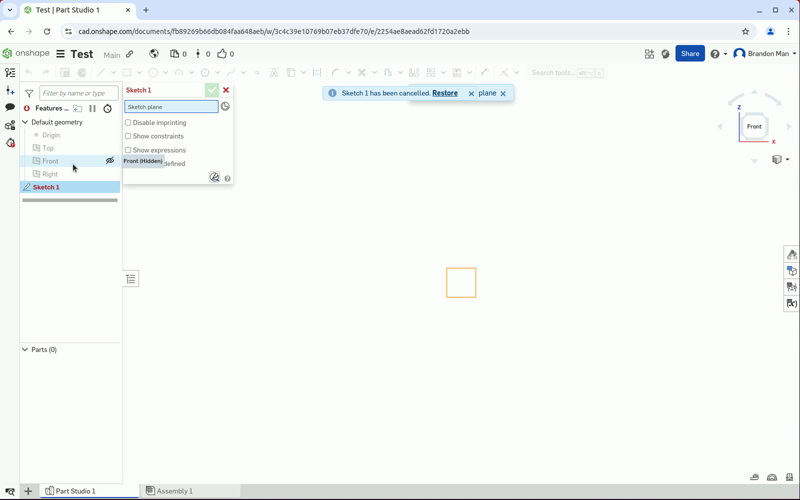
click(73, 163)
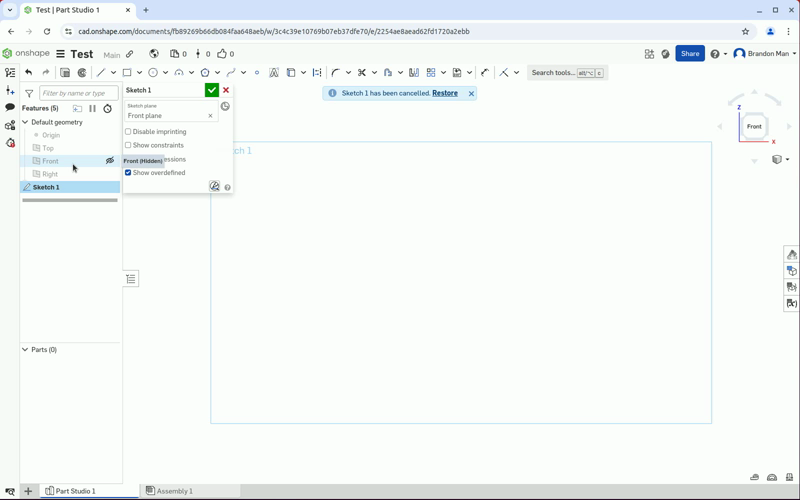
mouse_move(73, 352)
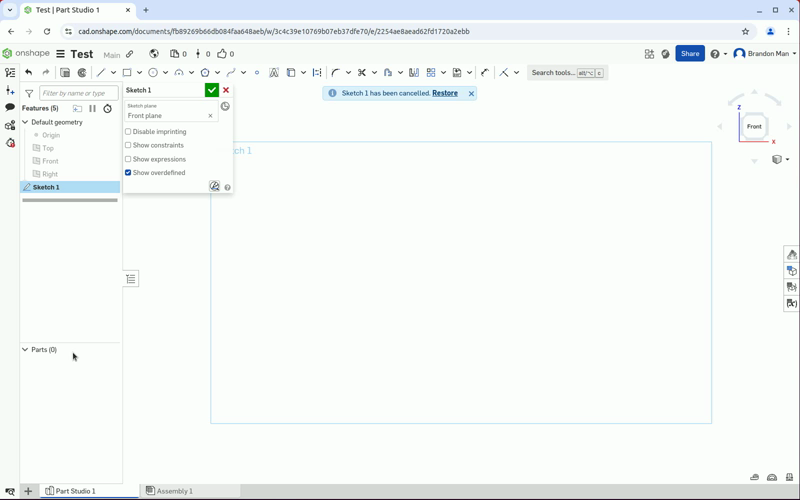
key(y)
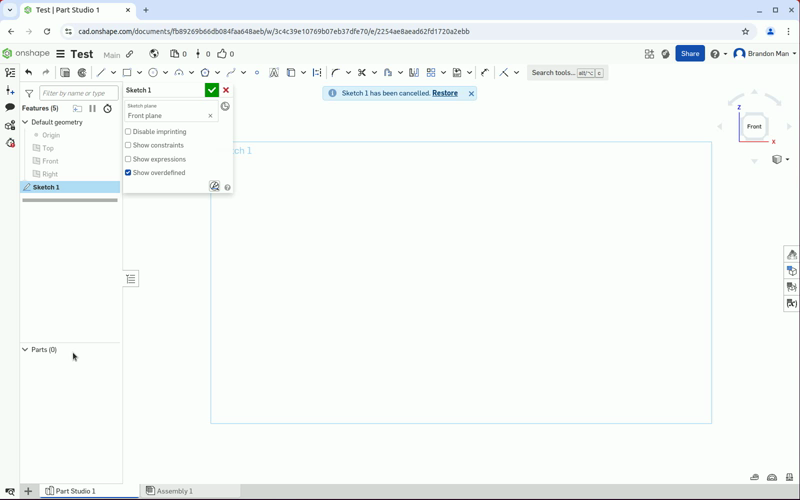
key(l)
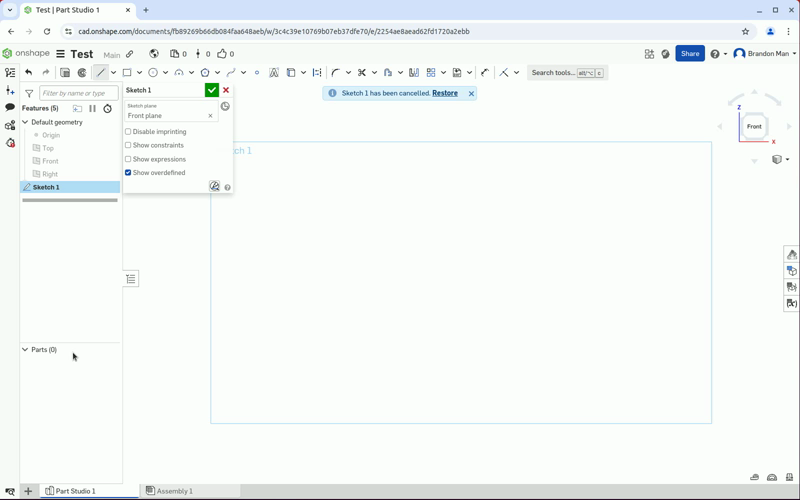
key_down(shift)
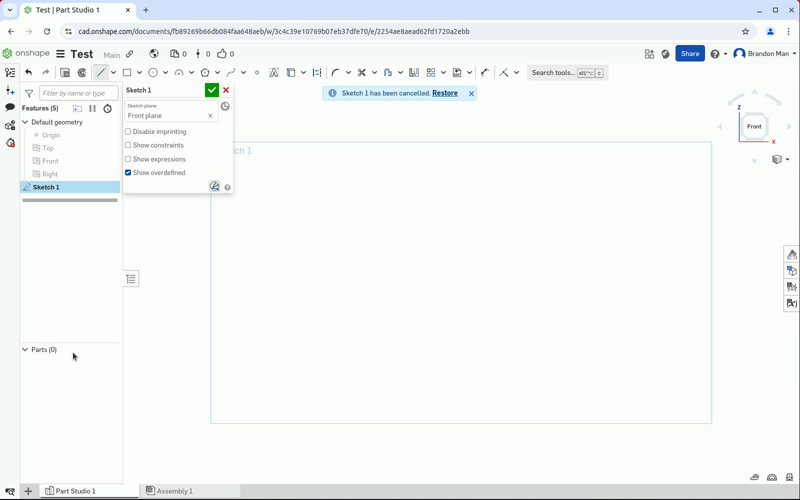
mouse_move(355, 353)
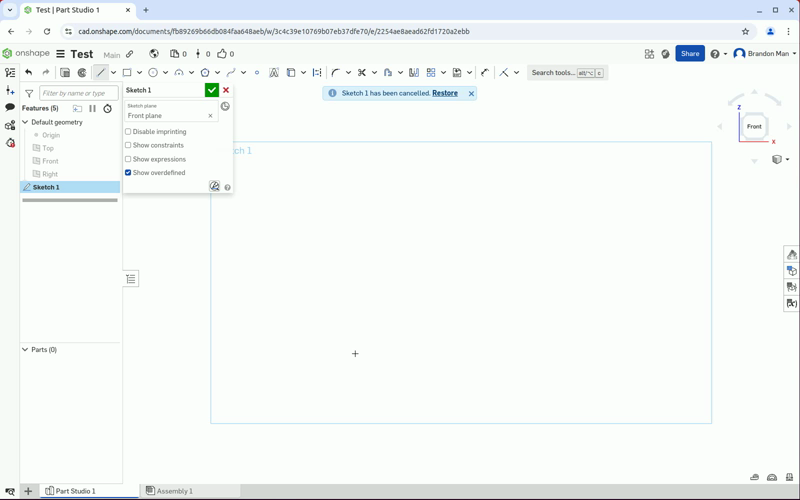
click(355, 353)
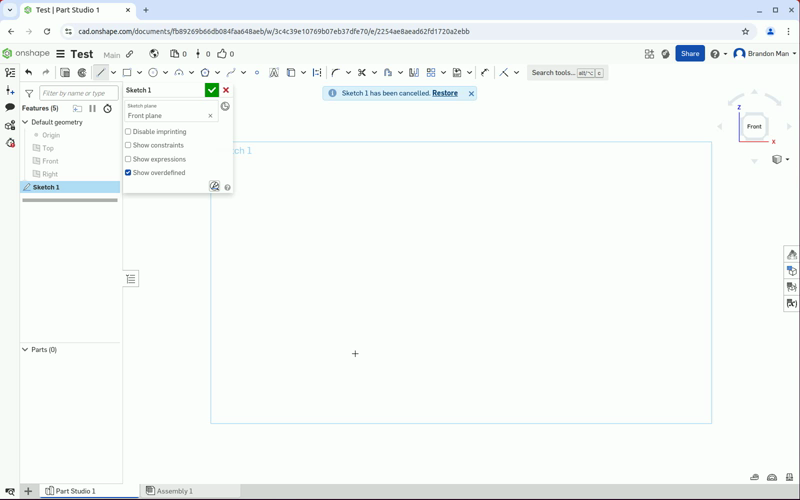
key_up(shift)
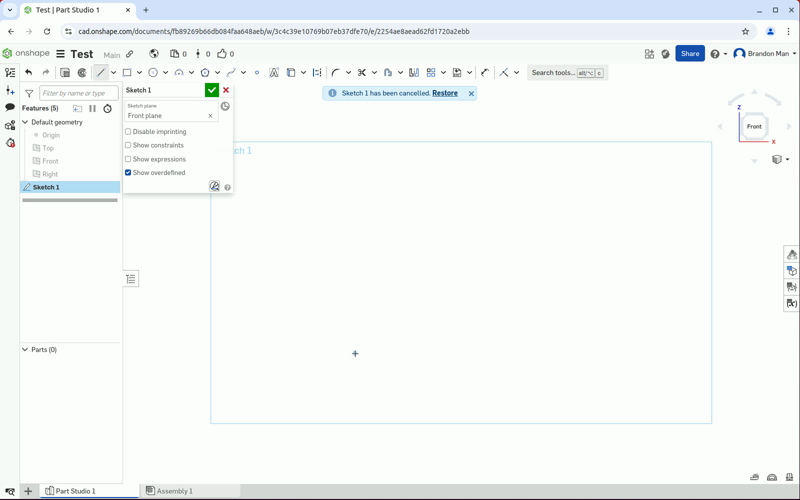
key_down(shift)
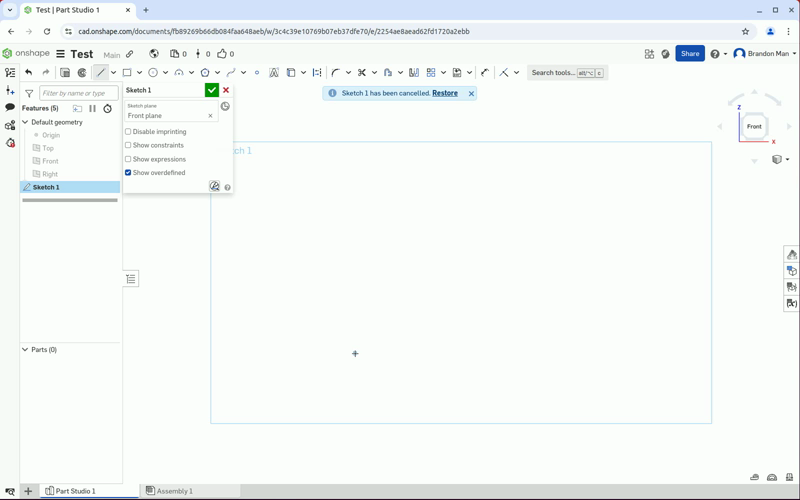
mouse_move(385, 353)
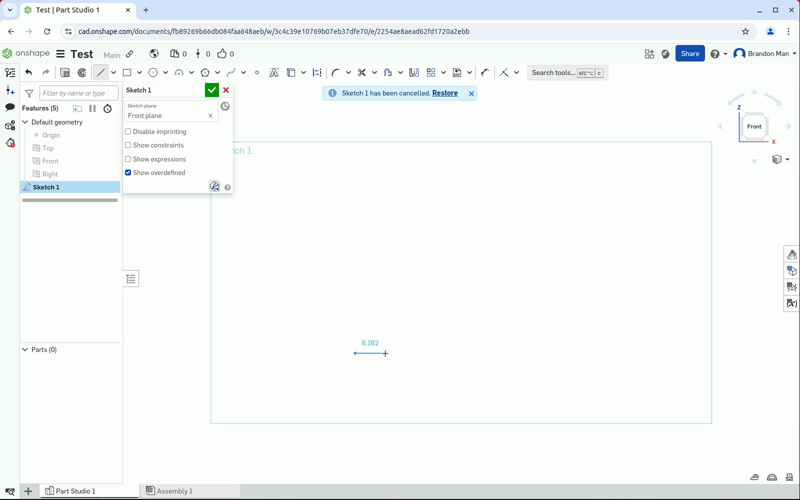
mouse_move(398, 353)
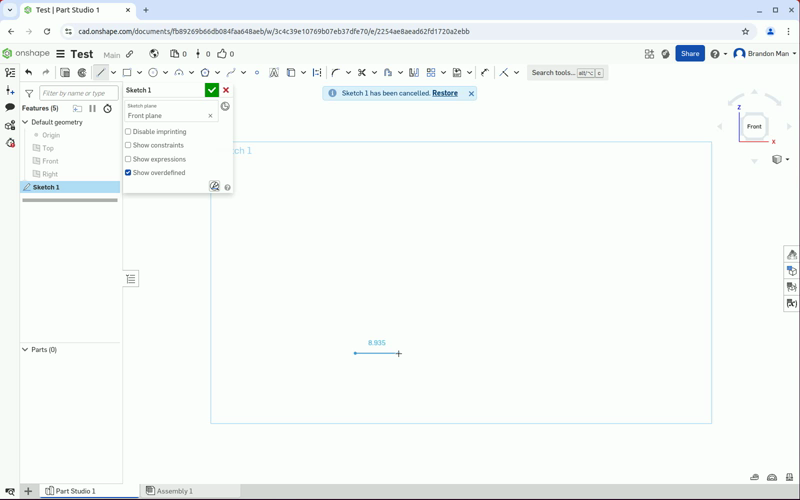
click(398, 353)
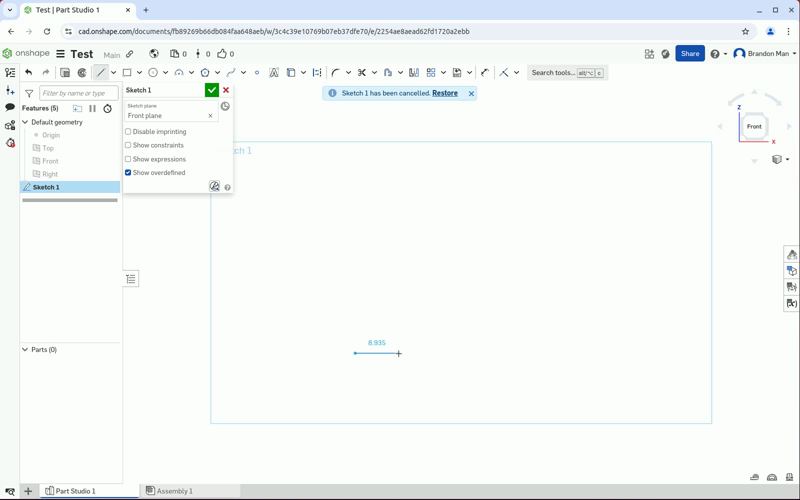
key_up(shift)
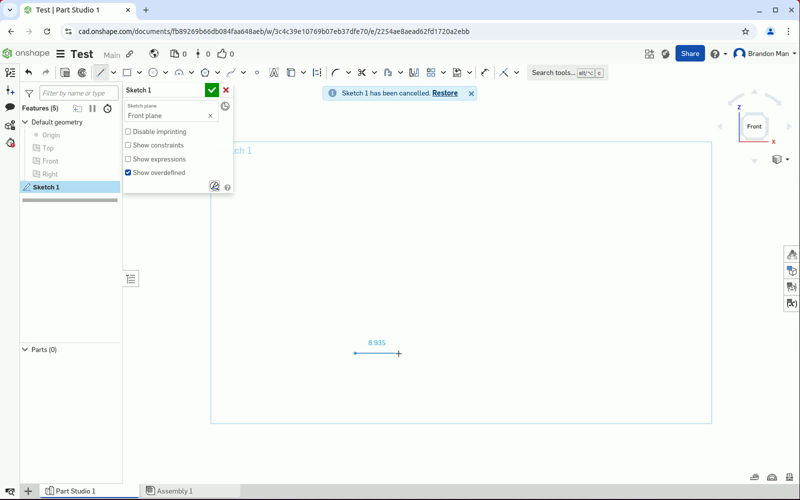
key_down(shift)
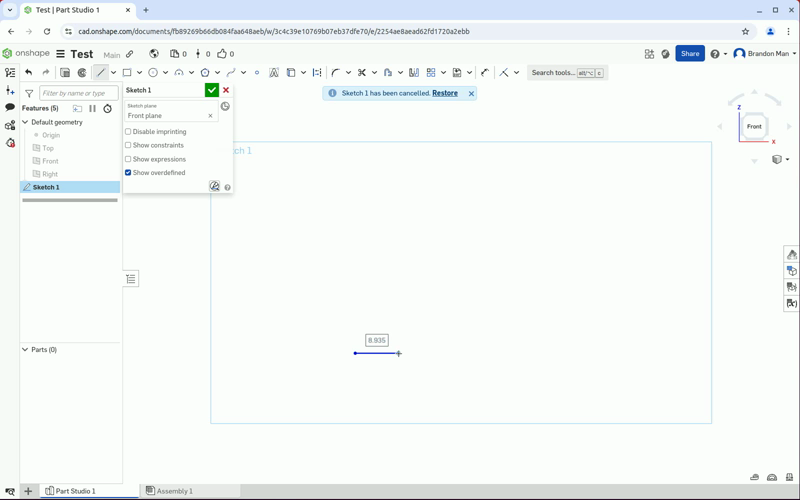
mouse_move(428, 353)
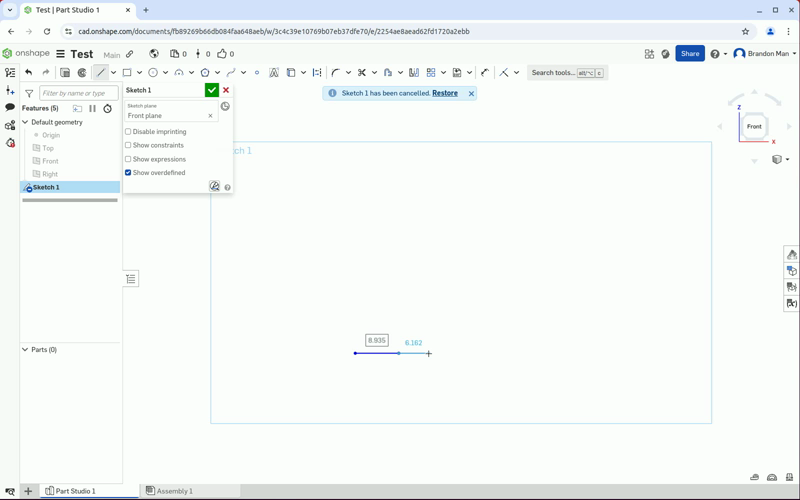
mouse_move(398, 330)
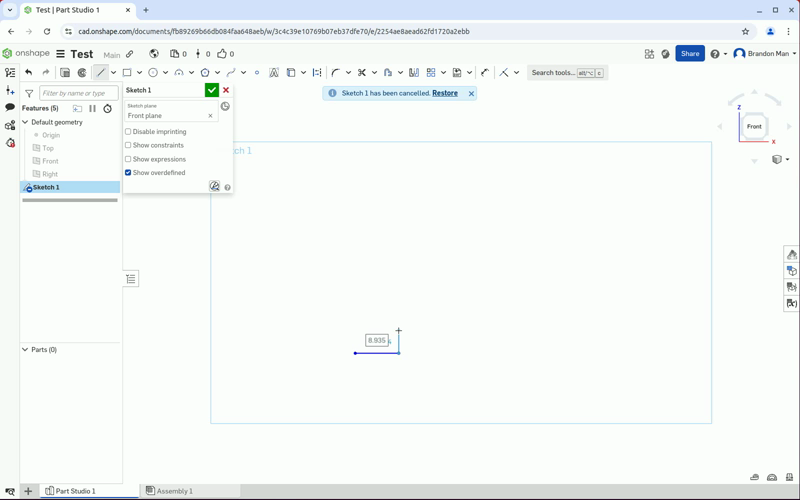
click(398, 330)
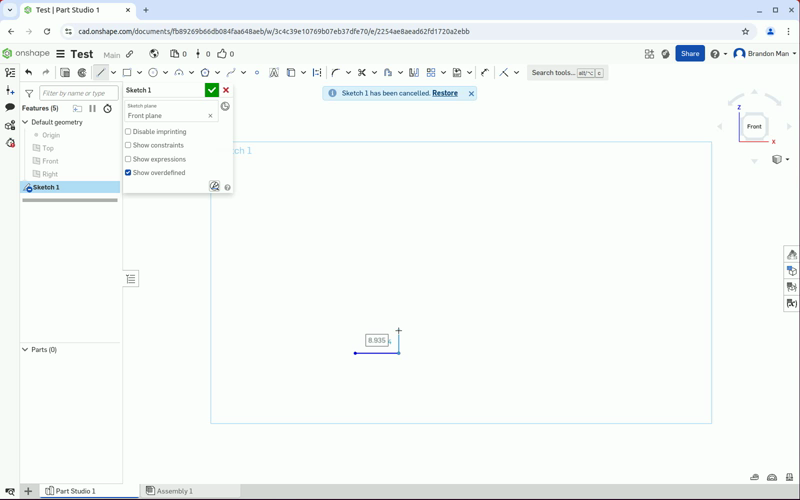
key_up(shift)
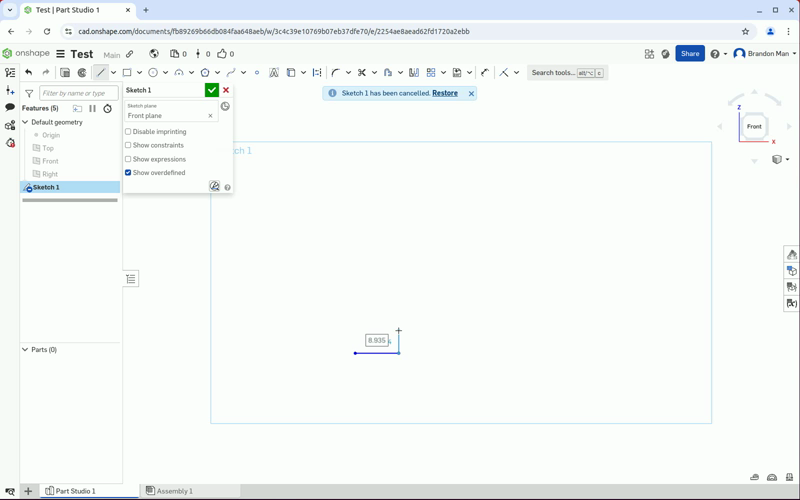
key_down(shift)
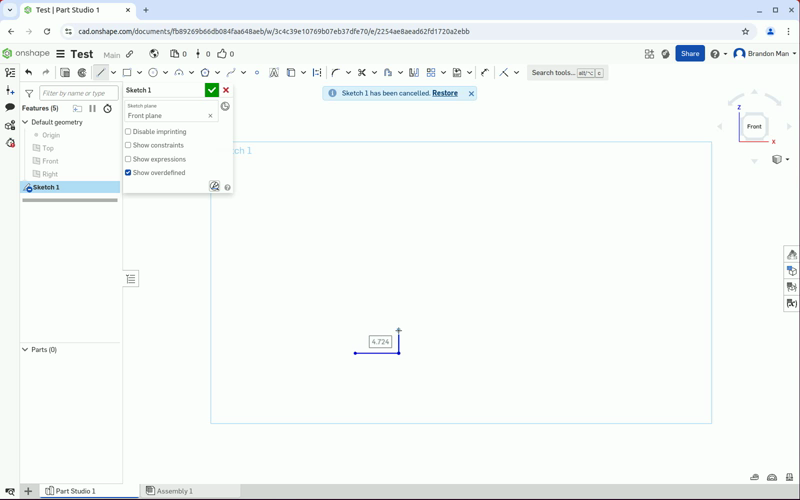
mouse_move(428, 330)
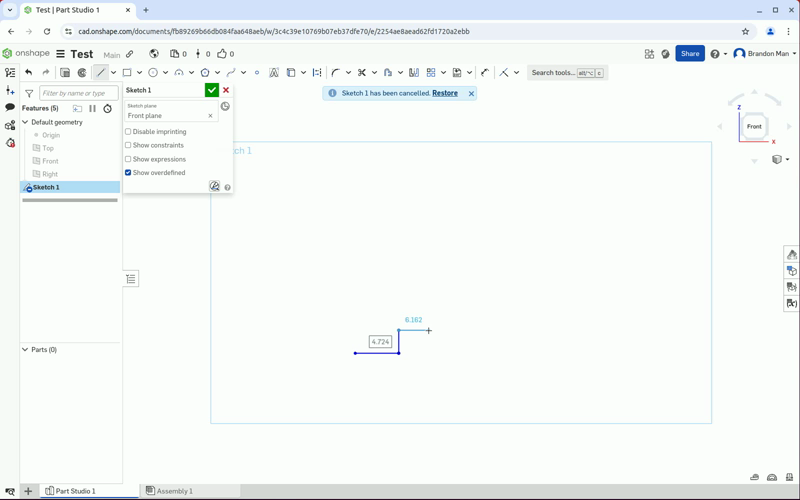
mouse_move(398, 325)
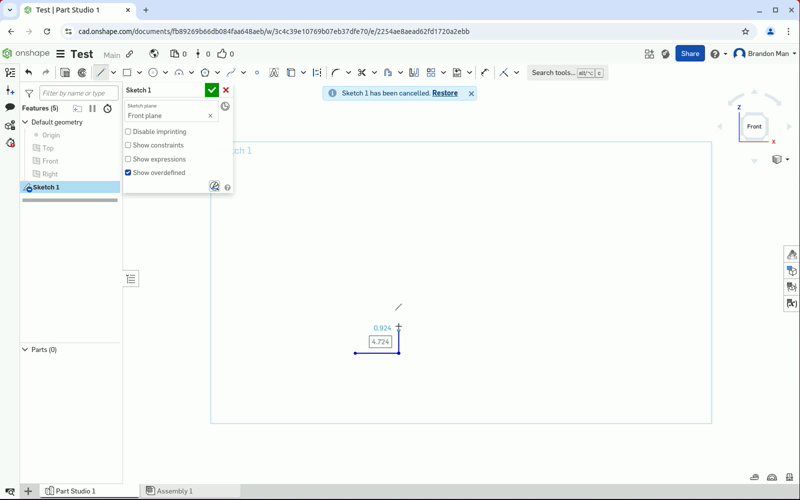
scroll(6)
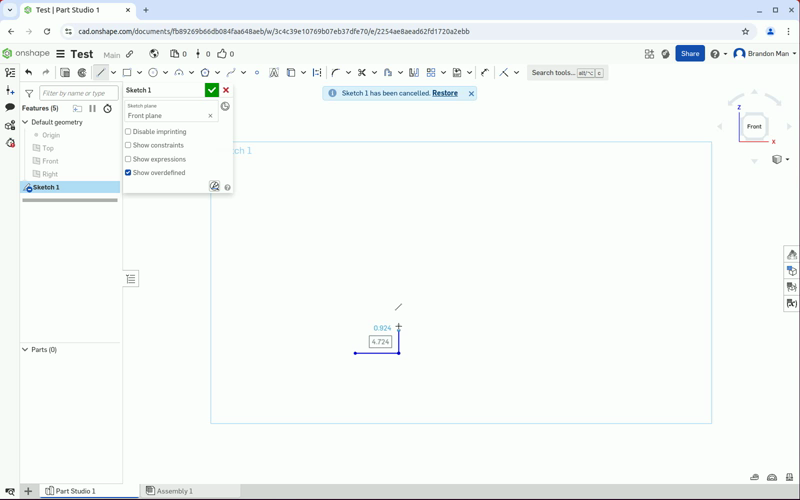
scroll(6)
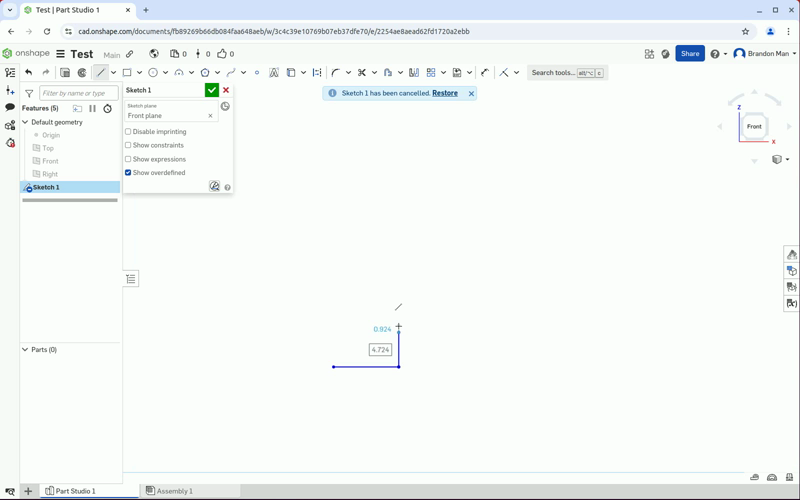
scroll(6)
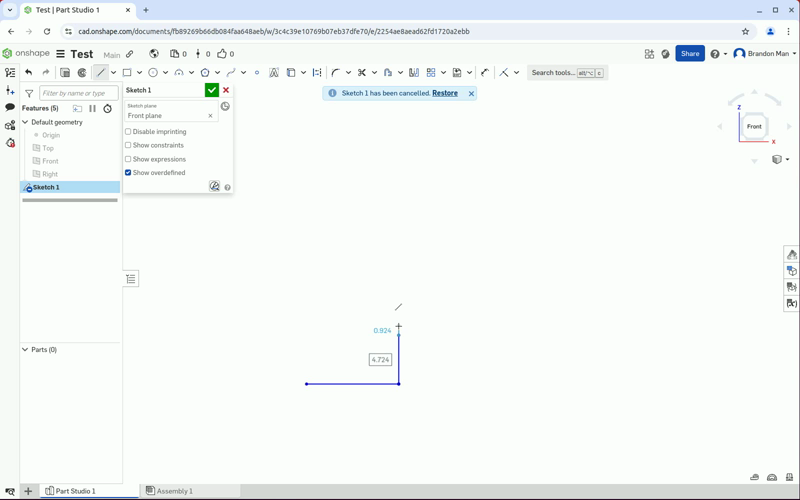
scroll(6)
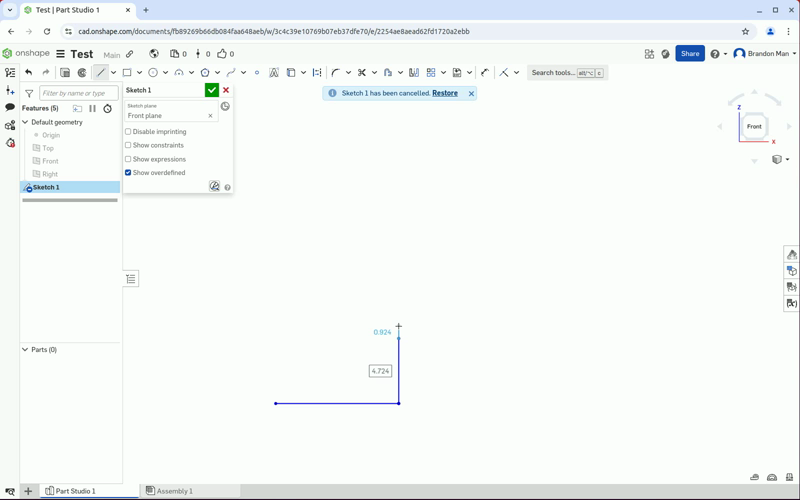
scroll(6)
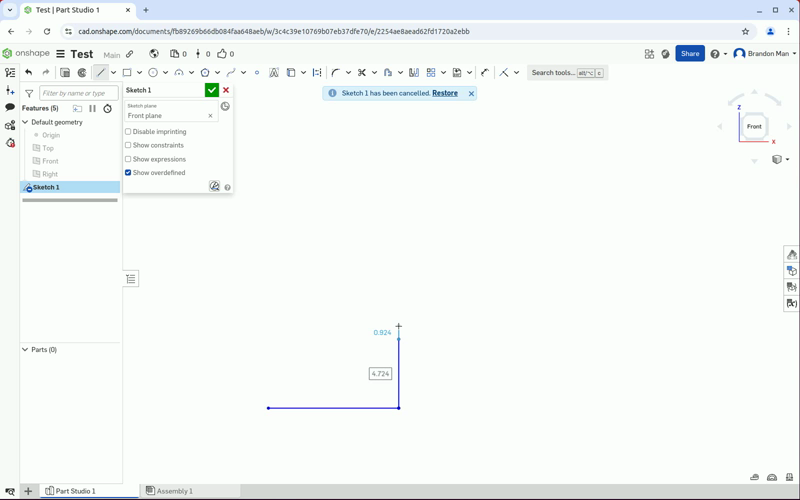
scroll(6)
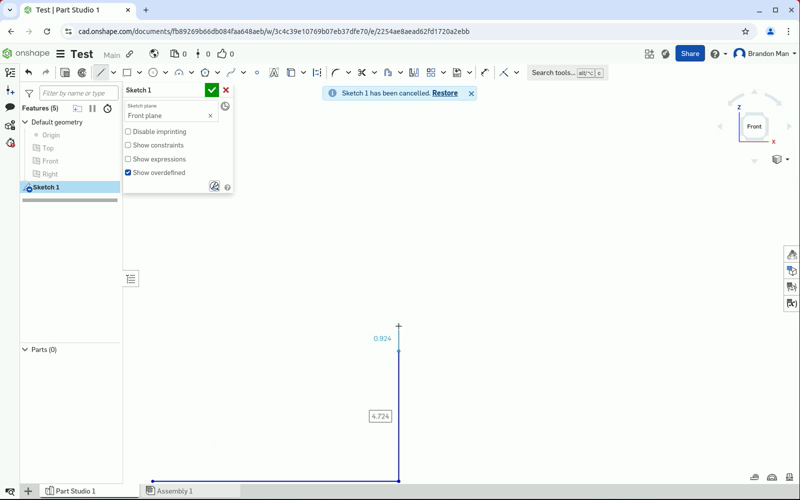
scroll(6)
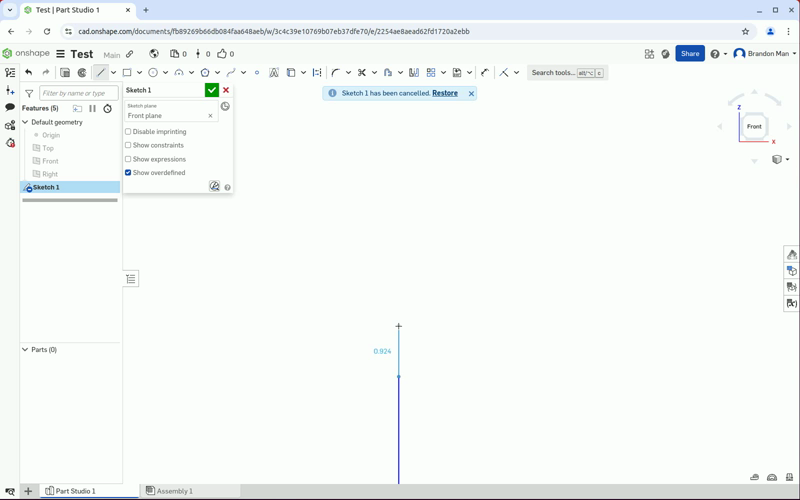
click(398, 325)
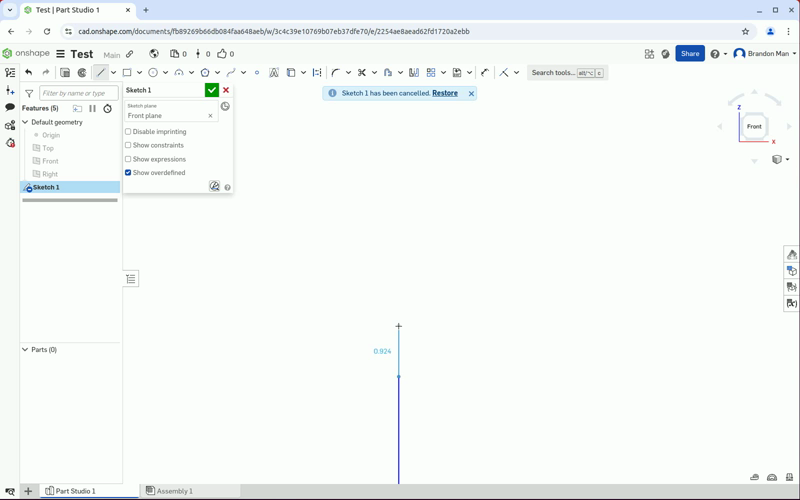
scroll(-6)
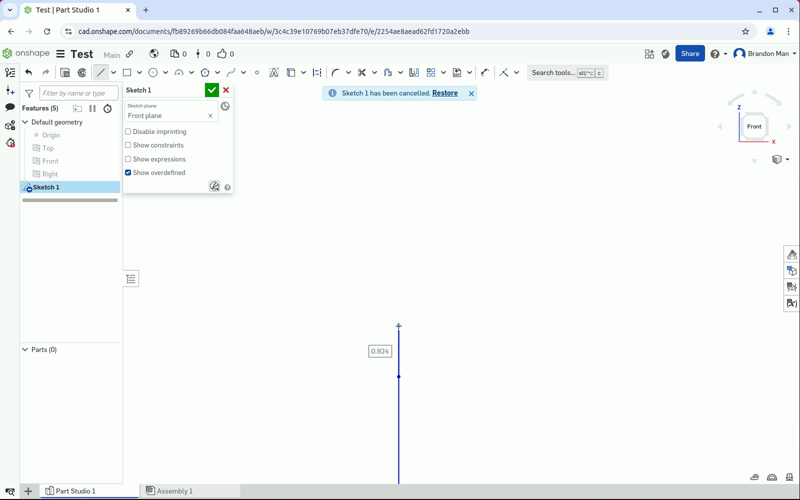
scroll(-6)
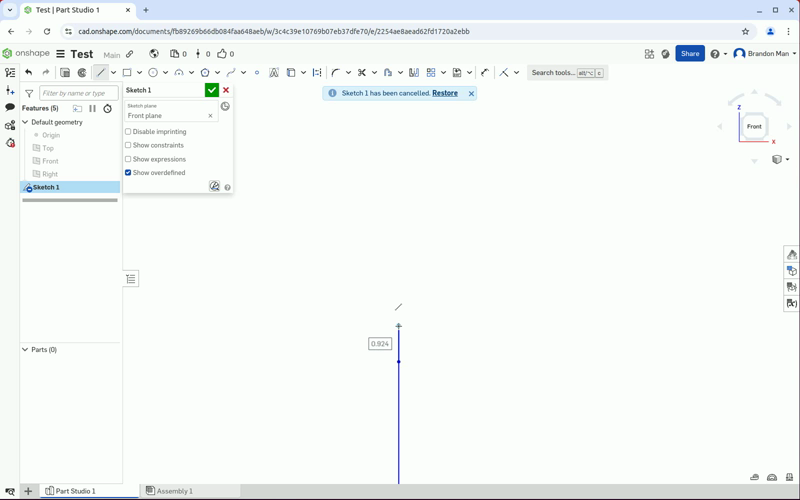
scroll(-6)
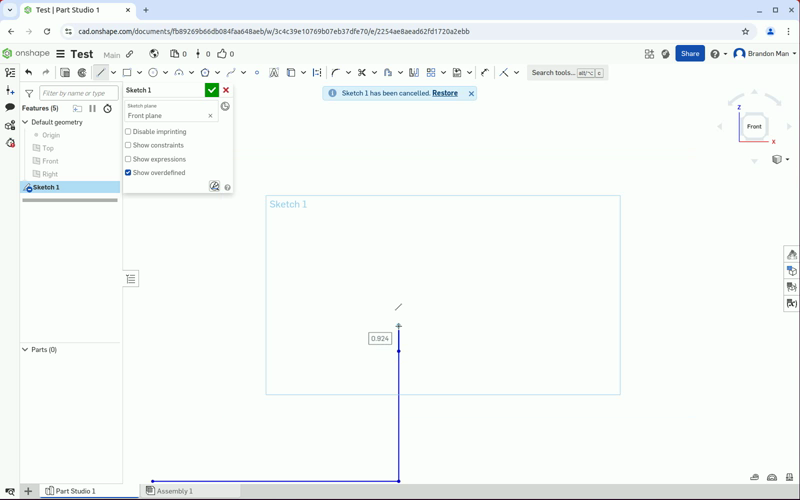
scroll(-6)
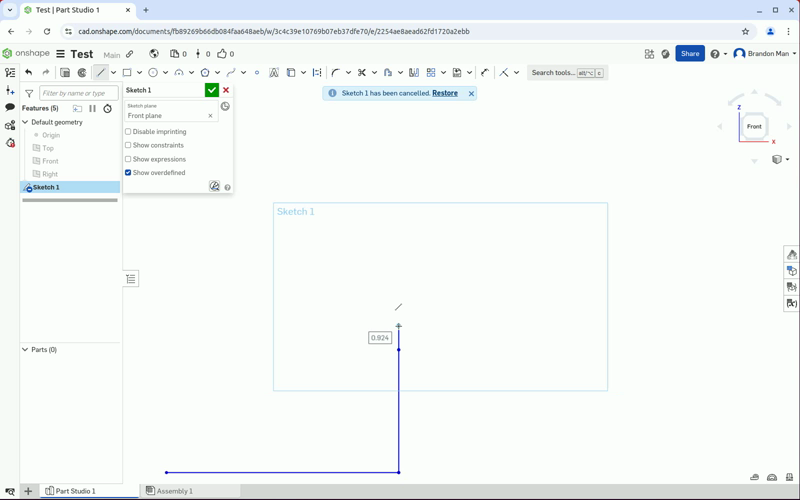
scroll(-6)
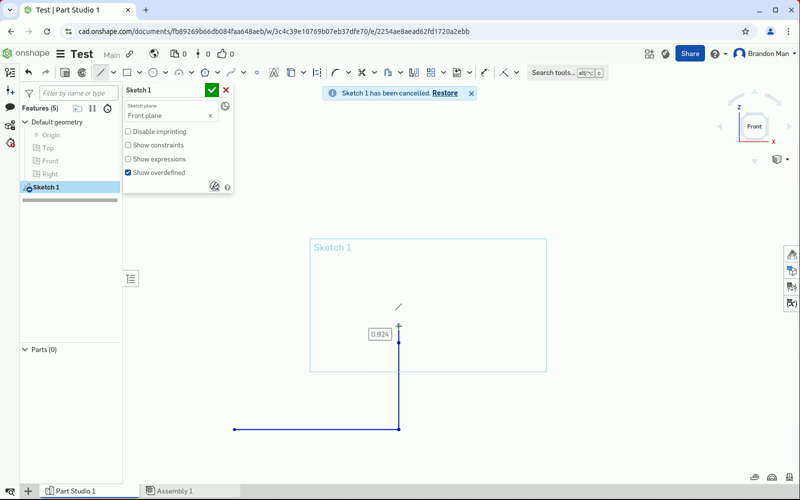
scroll(-6)
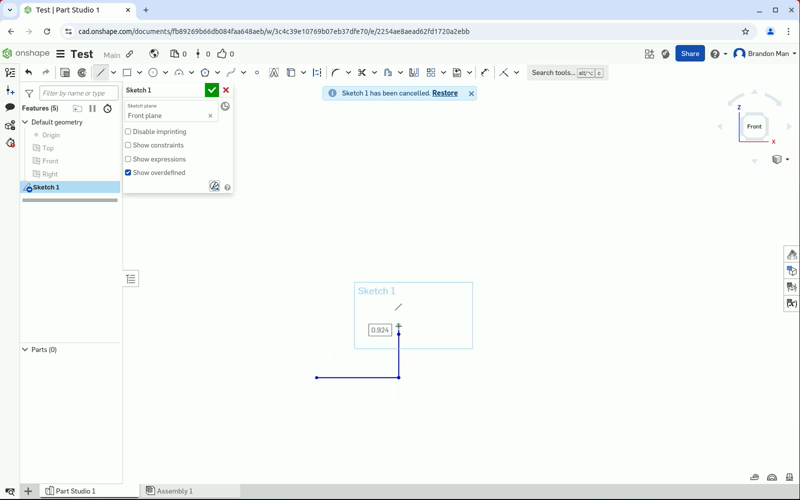
scroll(-6)
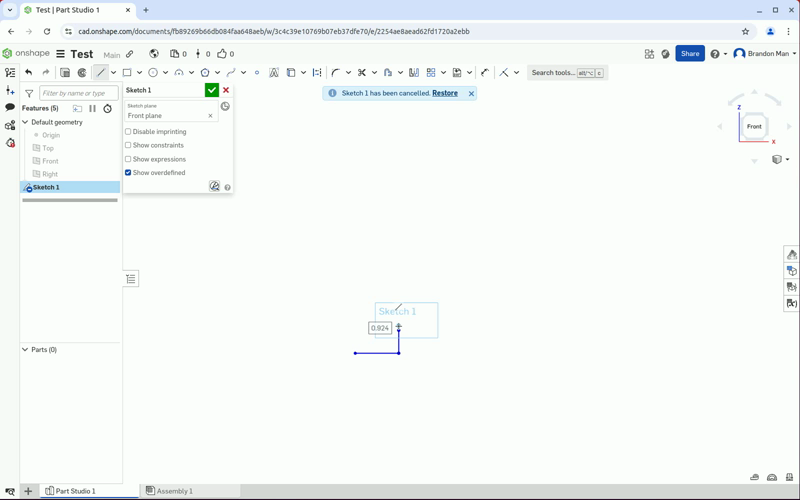
key_up(shift)
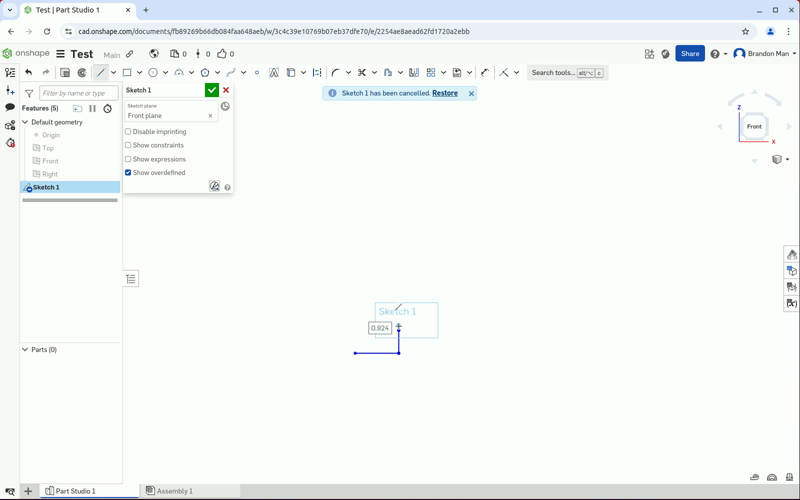
key_down(shift)
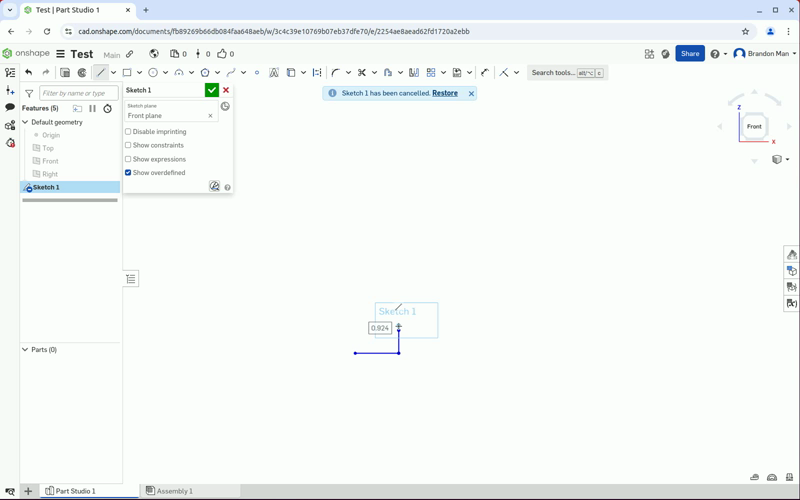
mouse_move(428, 325)
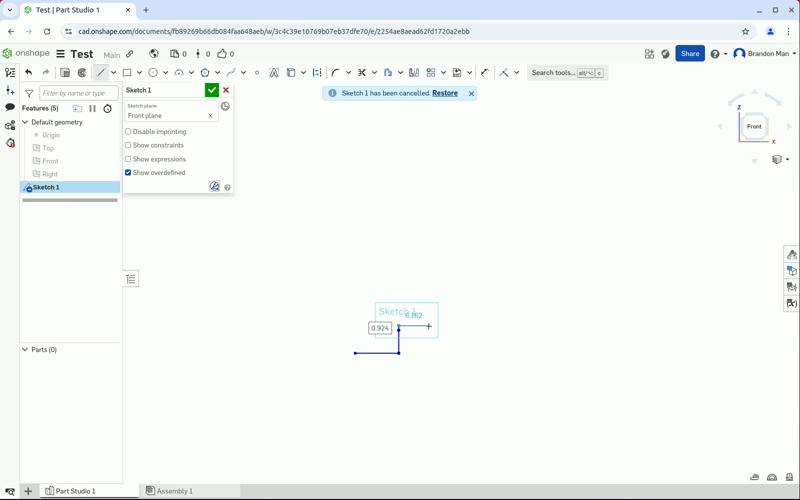
mouse_move(398, 309)
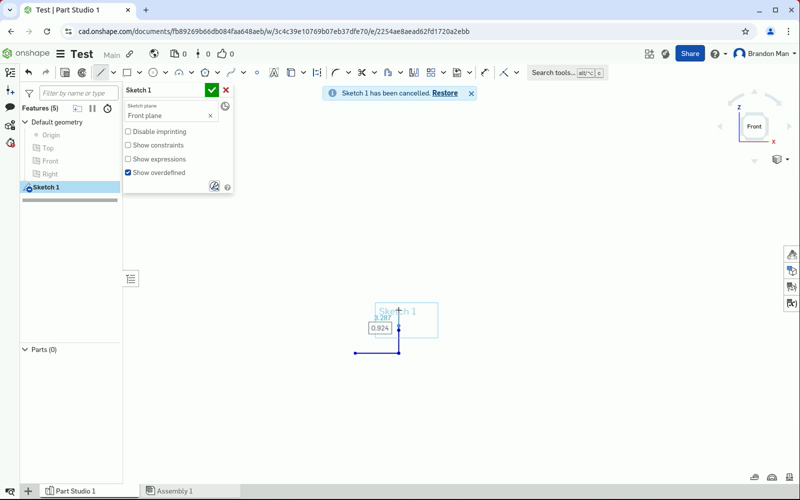
click(398, 309)
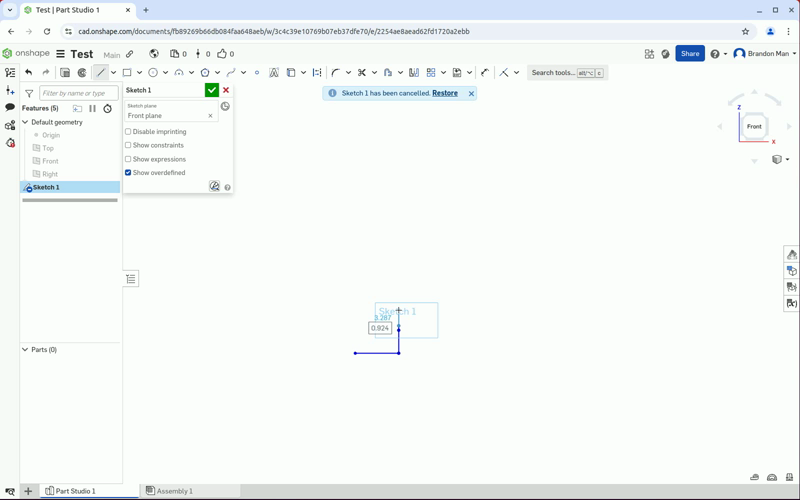
key_up(shift)
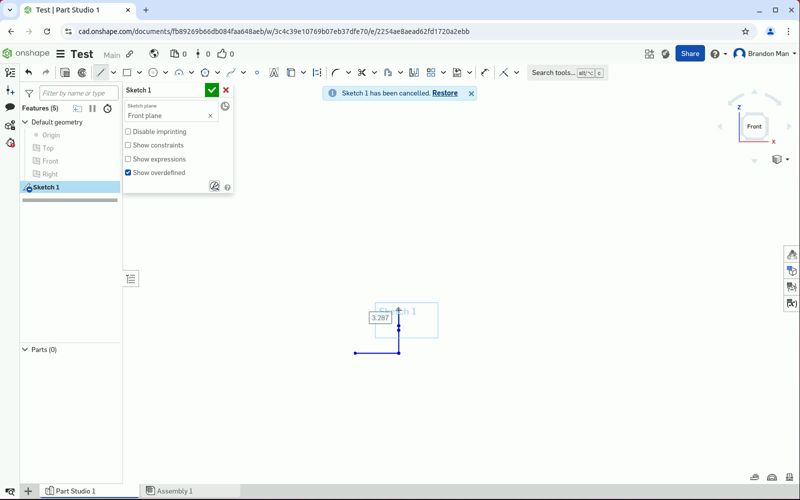
key_down(shift)
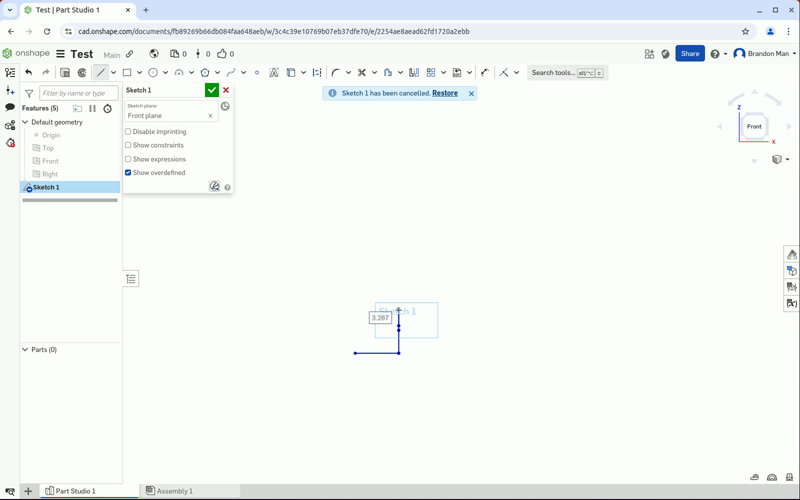
mouse_move(524, 309)
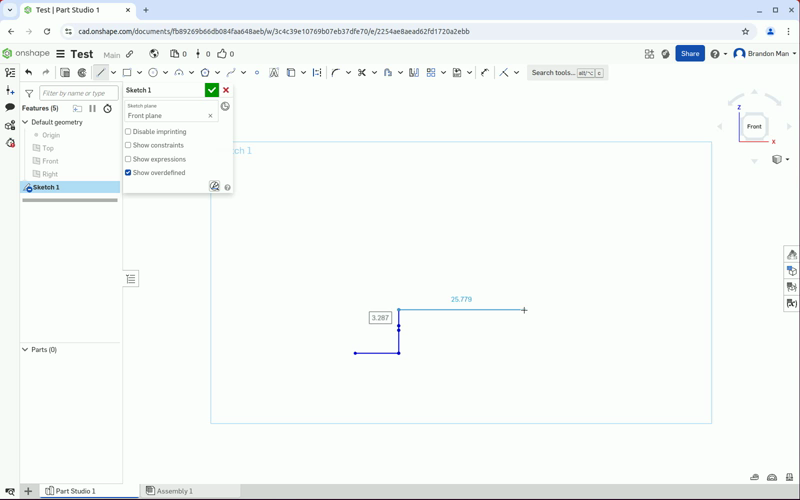
click(524, 309)
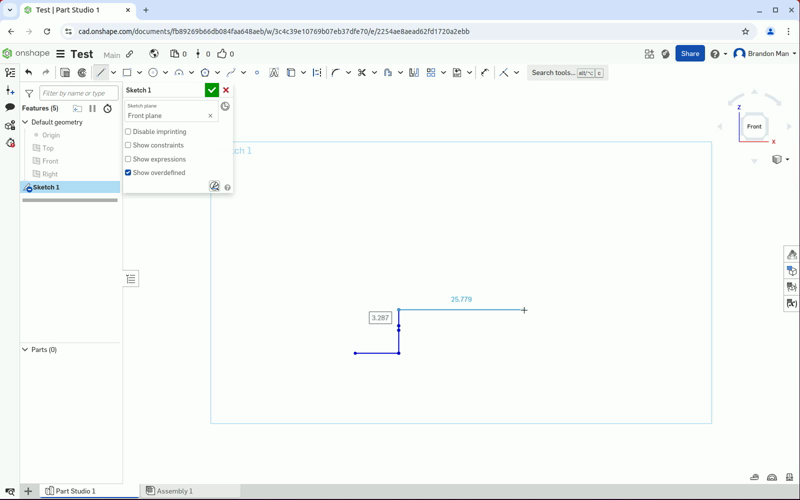
key_up(shift)
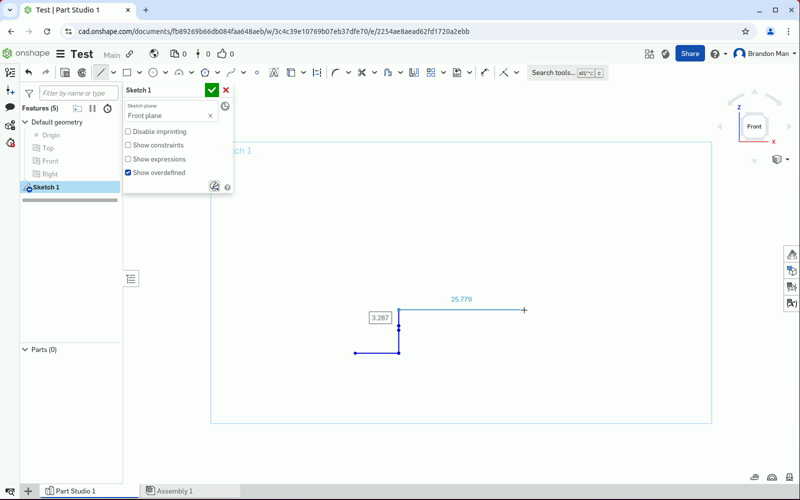
key_down(shift)
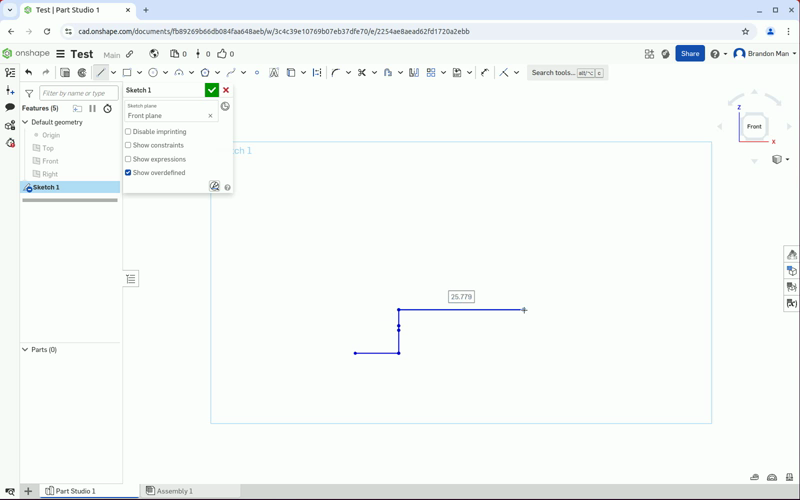
mouse_move(554, 309)
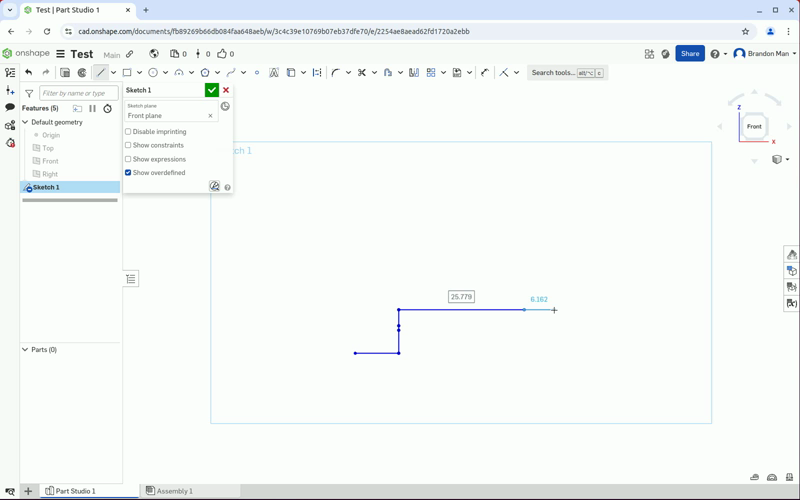
mouse_move(524, 323)
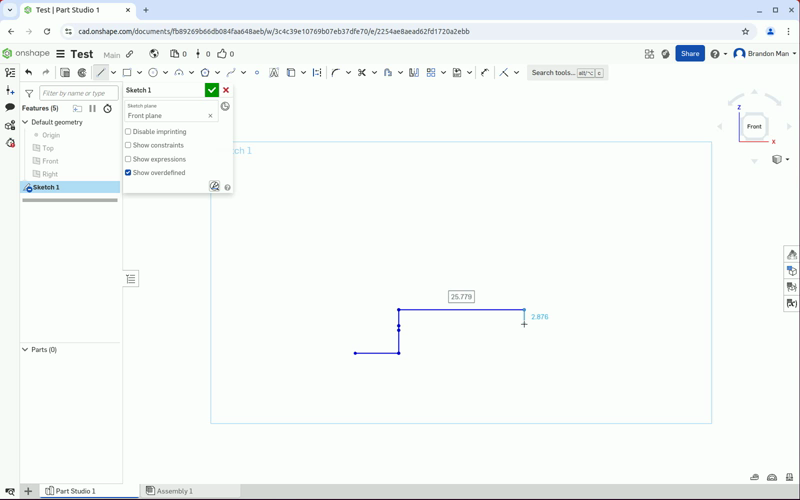
click(524, 323)
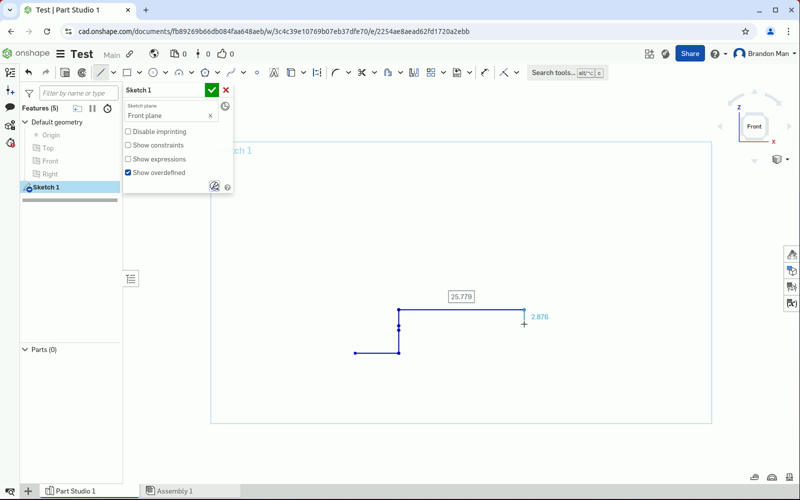
key_up(shift)
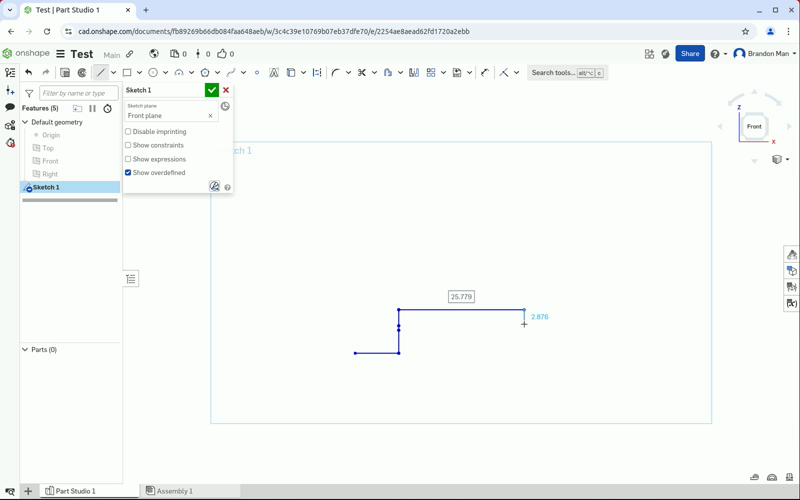
key_down(shift)
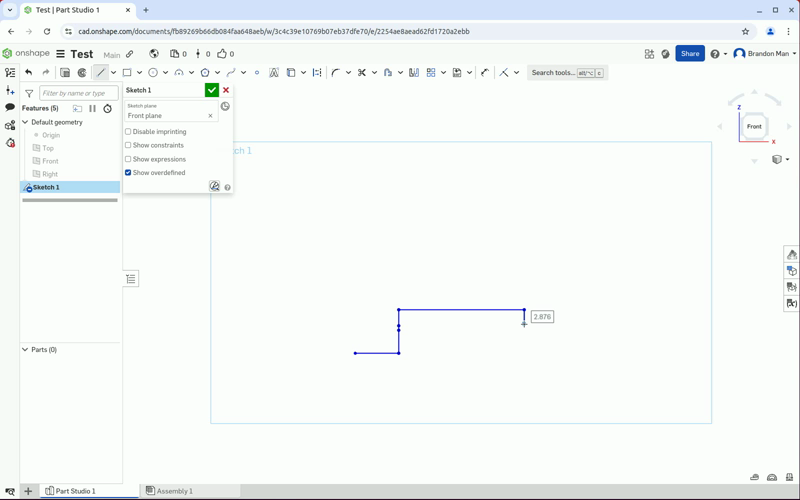
mouse_move(554, 323)
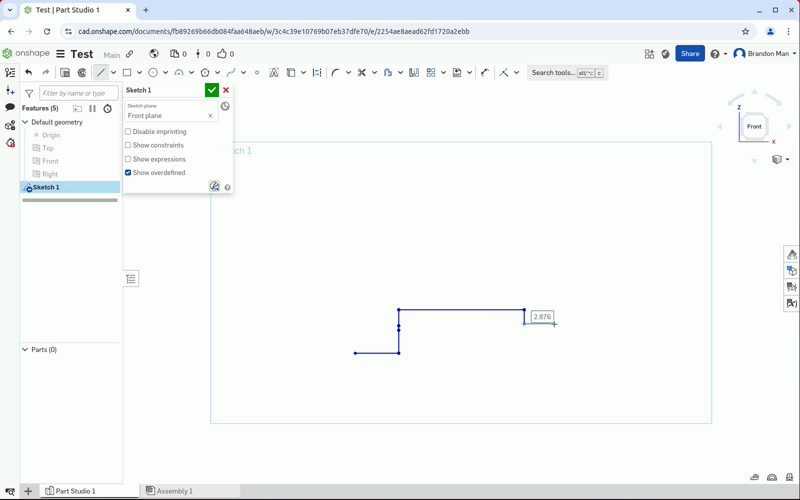
mouse_move(524, 330)
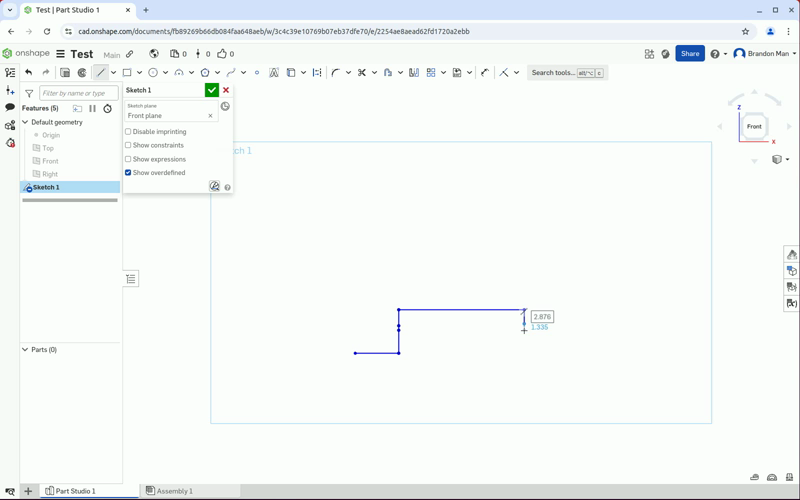
scroll(6)
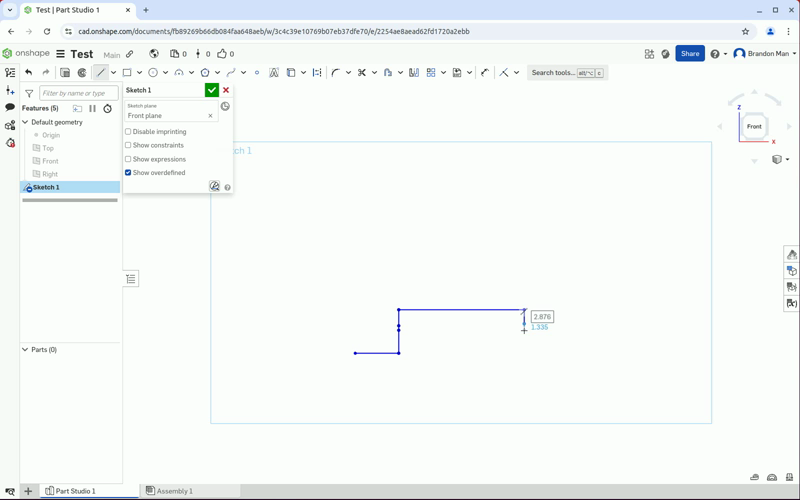
scroll(6)
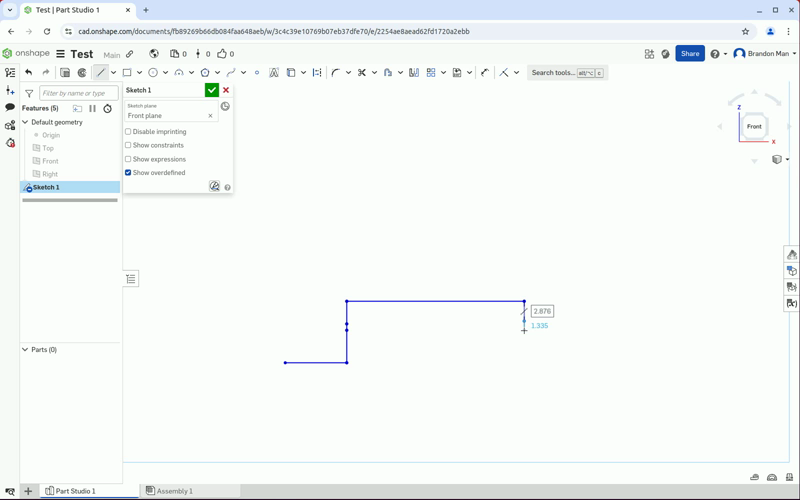
scroll(6)
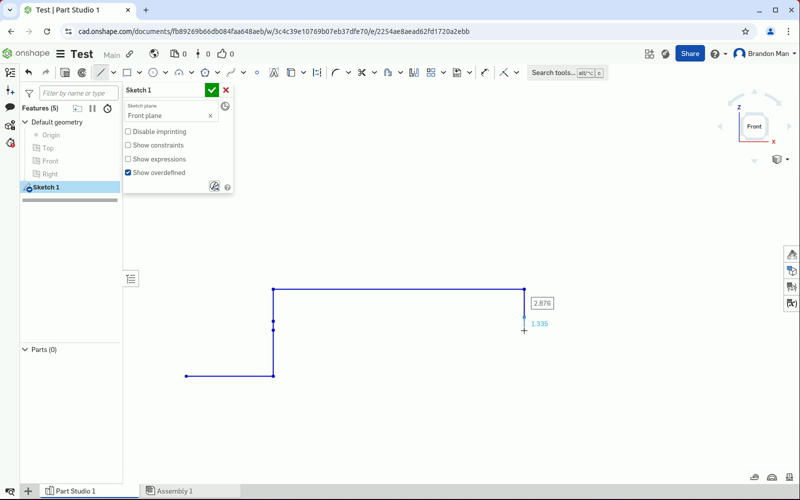
scroll(6)
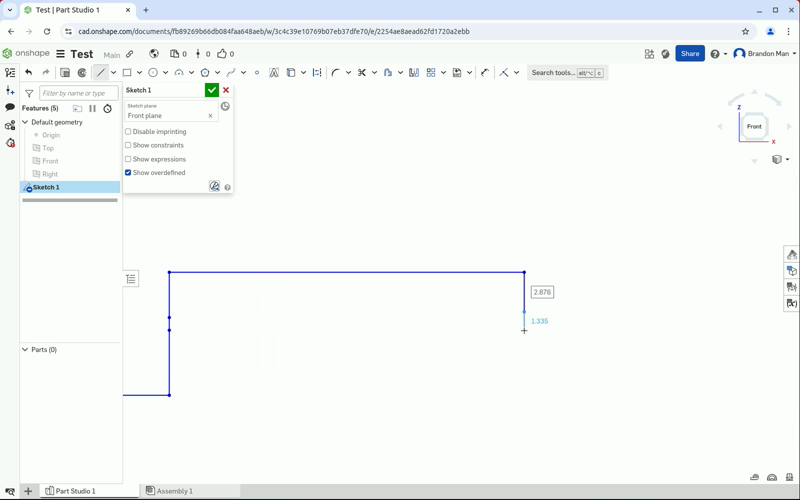
scroll(6)
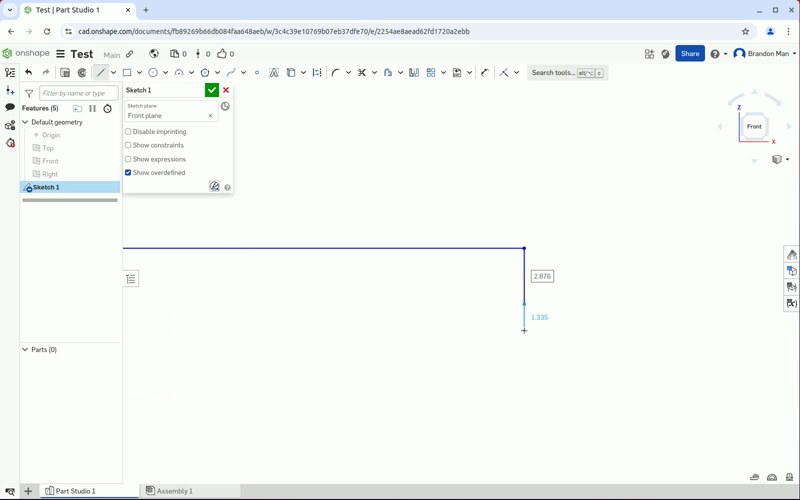
scroll(6)
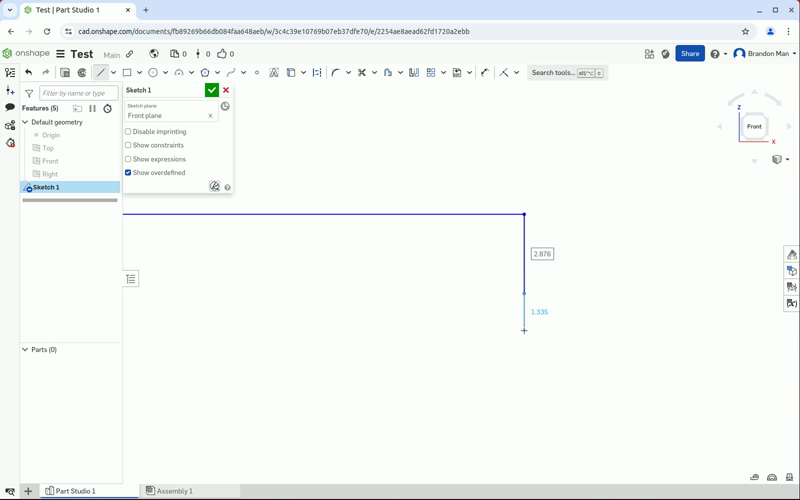
scroll(6)
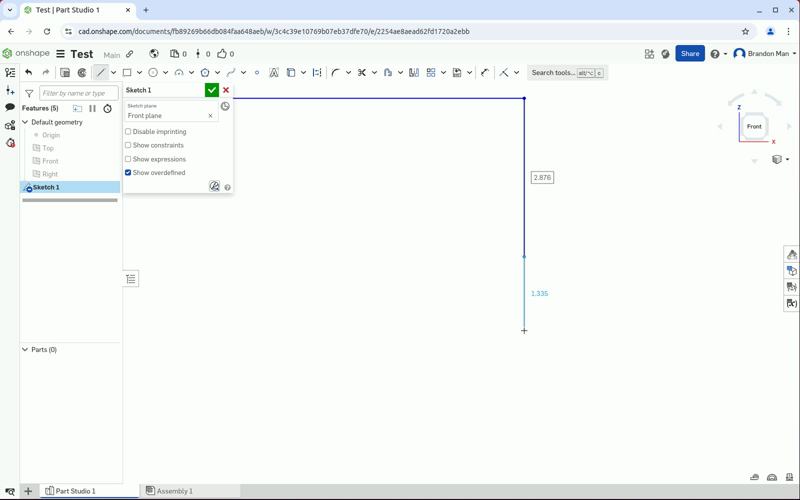
click(524, 330)
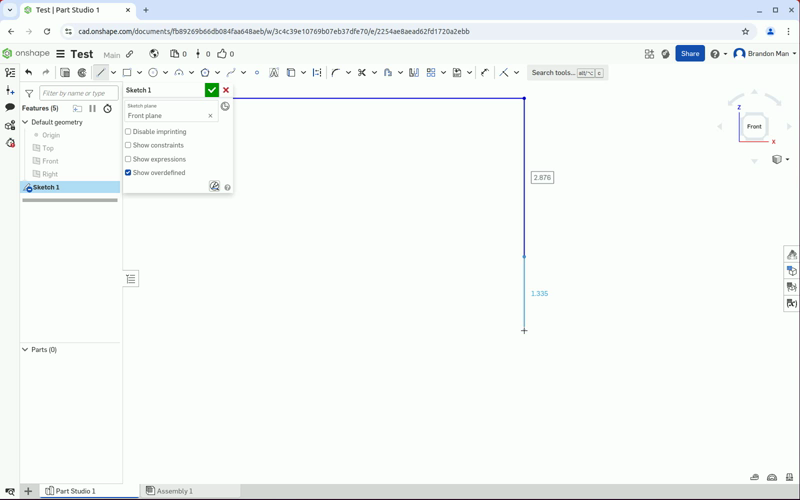
scroll(-6)
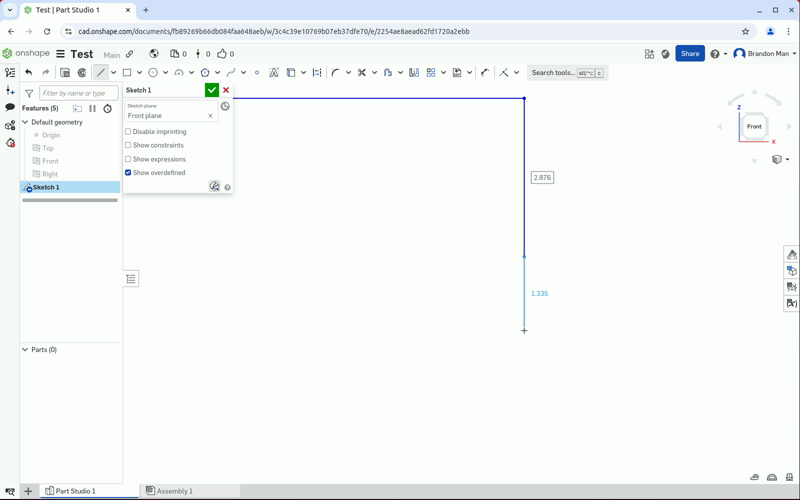
scroll(-6)
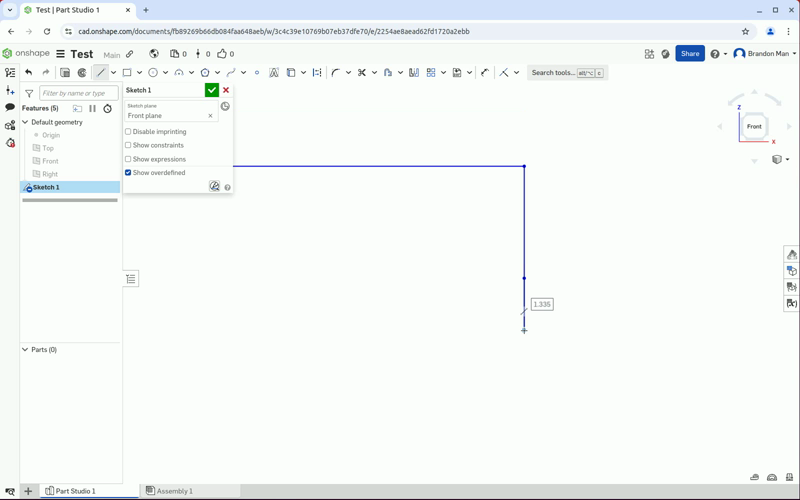
scroll(-6)
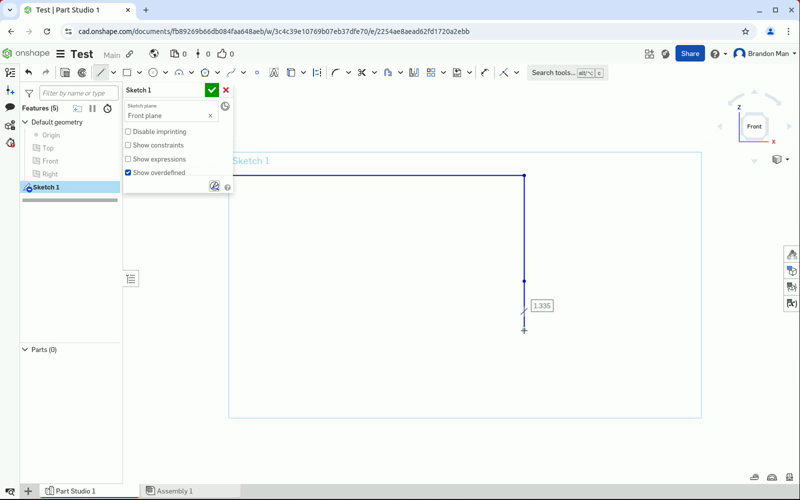
scroll(-6)
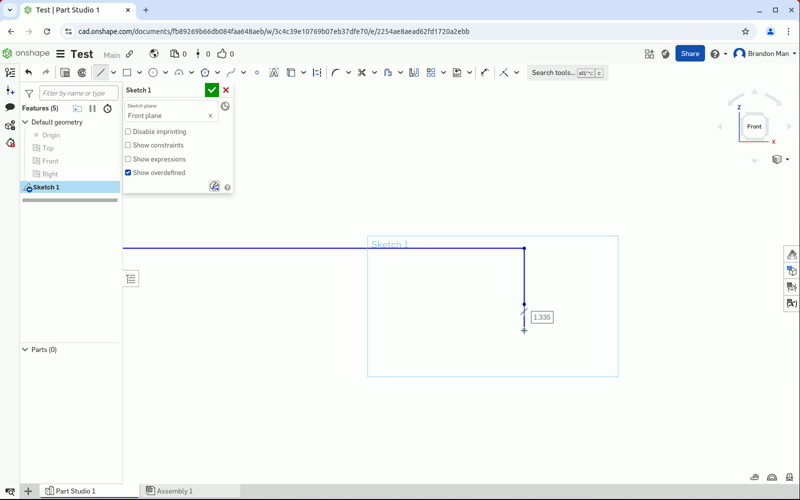
scroll(-6)
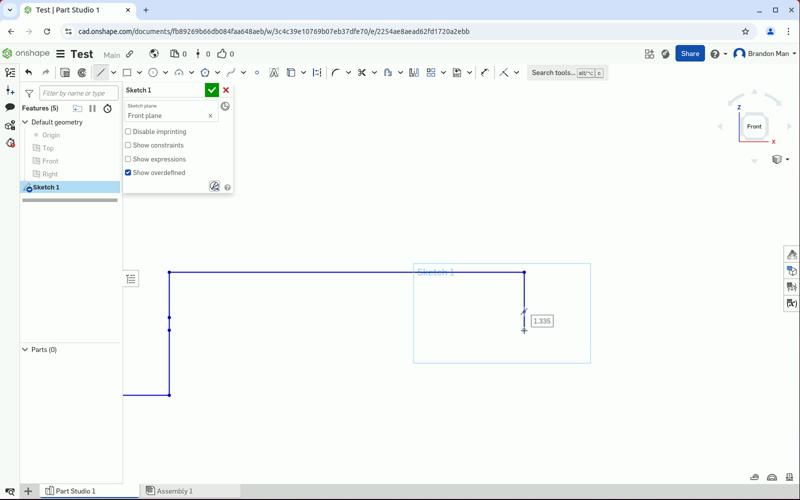
scroll(-6)
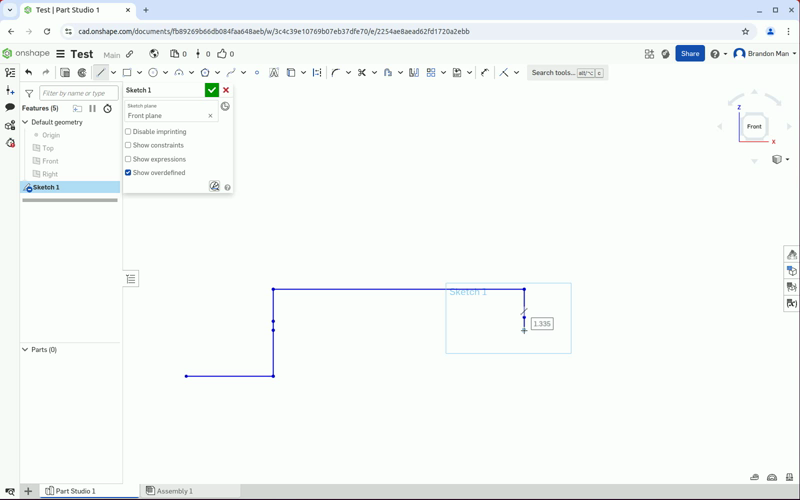
scroll(-6)
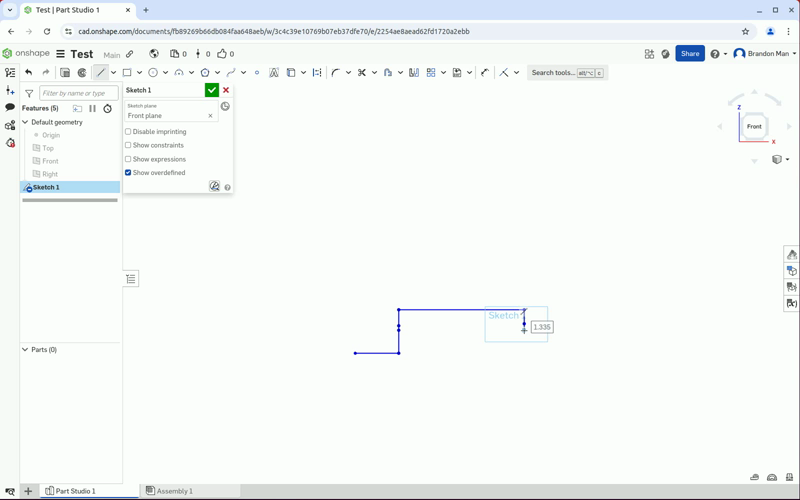
key_up(shift)
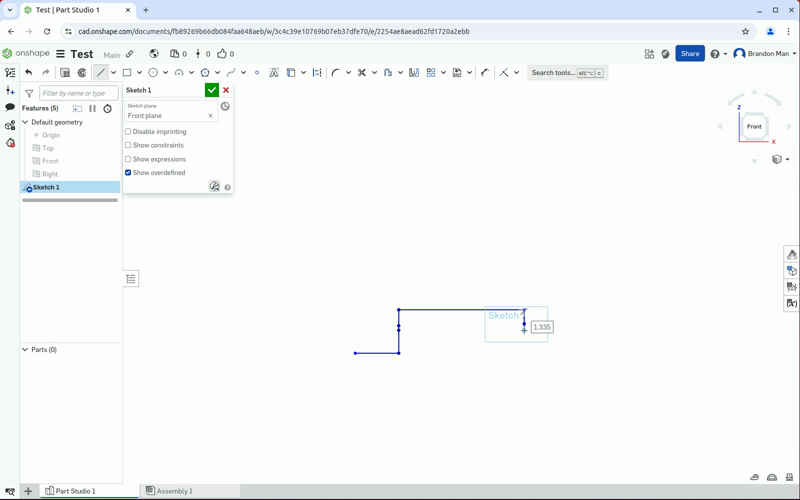
key_down(shift)
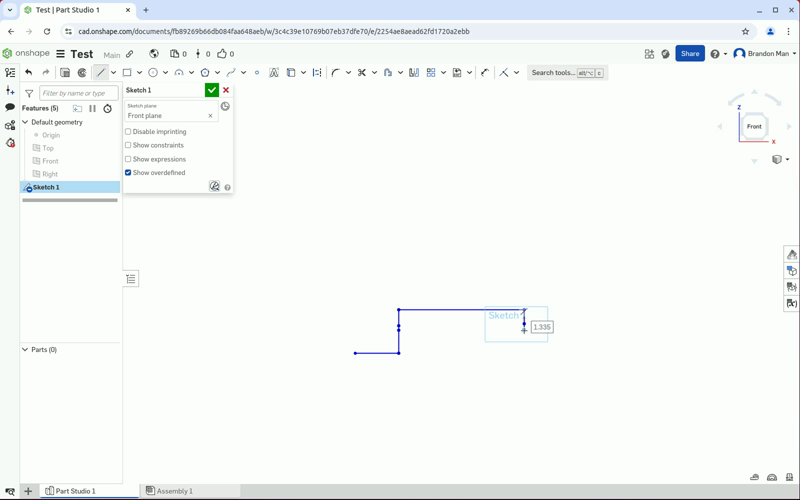
mouse_move(554, 330)
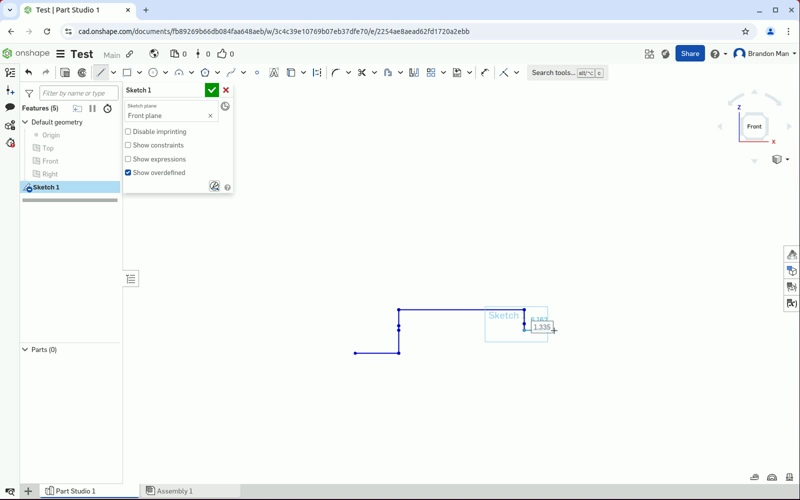
mouse_move(524, 353)
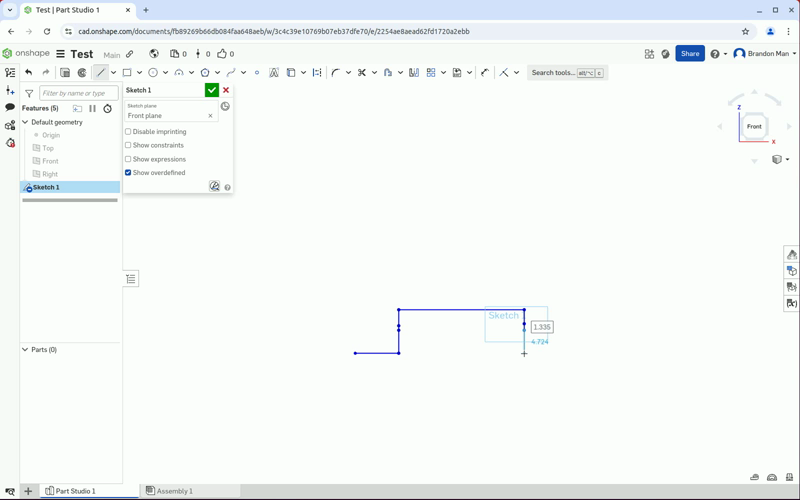
click(524, 353)
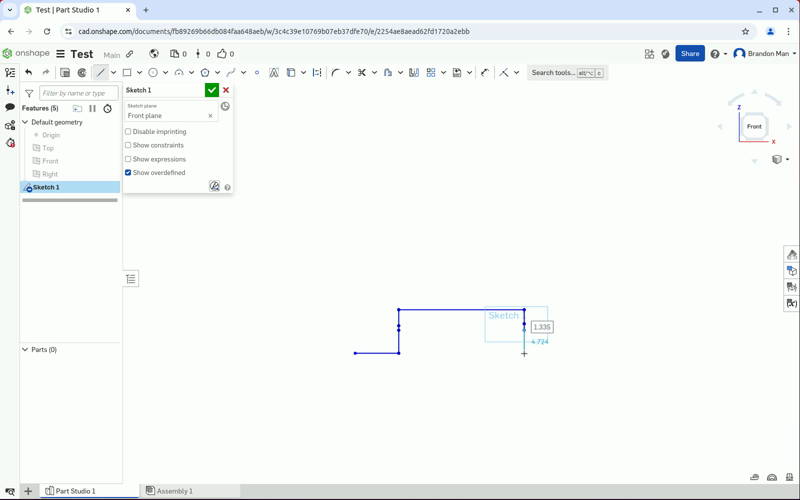
key_up(shift)
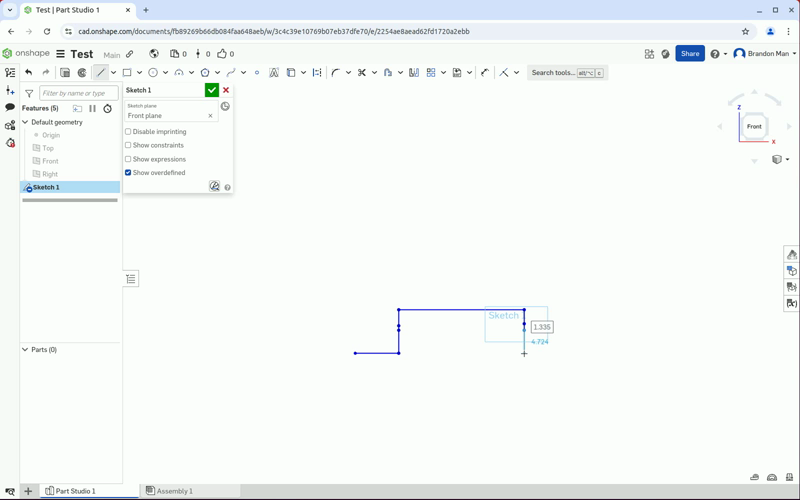
key_down(shift)
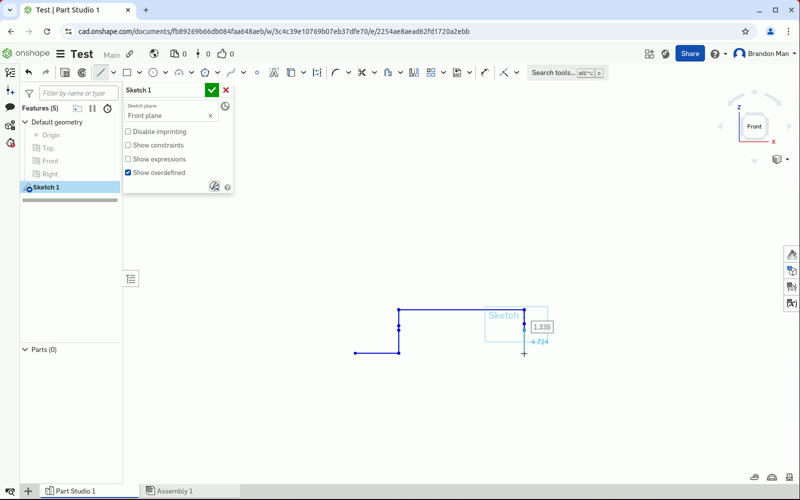
mouse_move(554, 353)
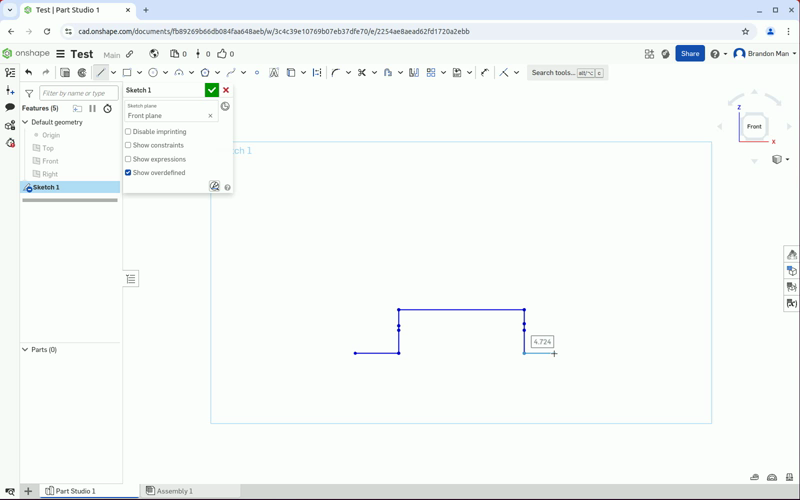
mouse_move(572, 353)
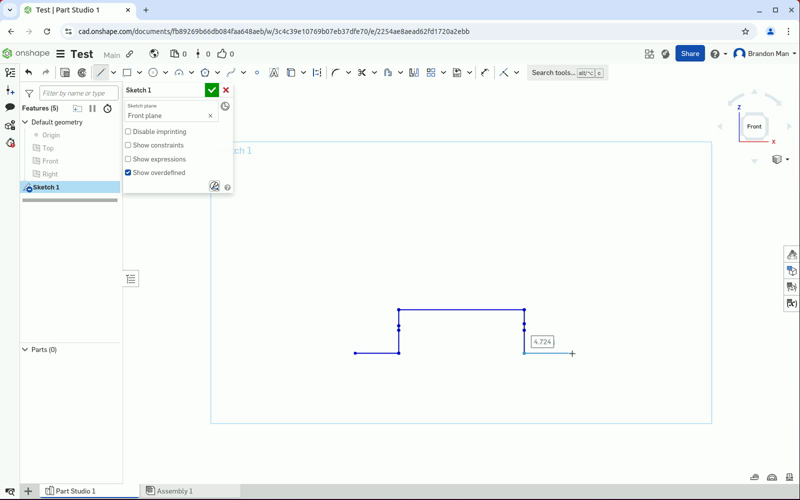
click(572, 353)
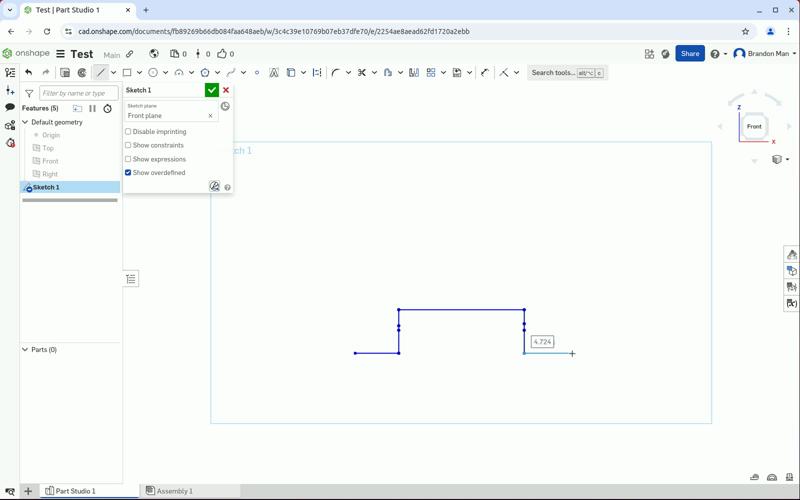
key_up(shift)
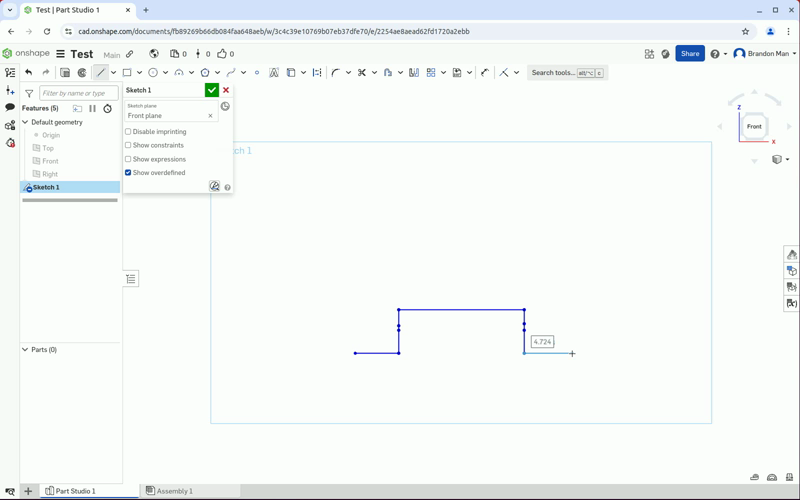
key_down(shift)
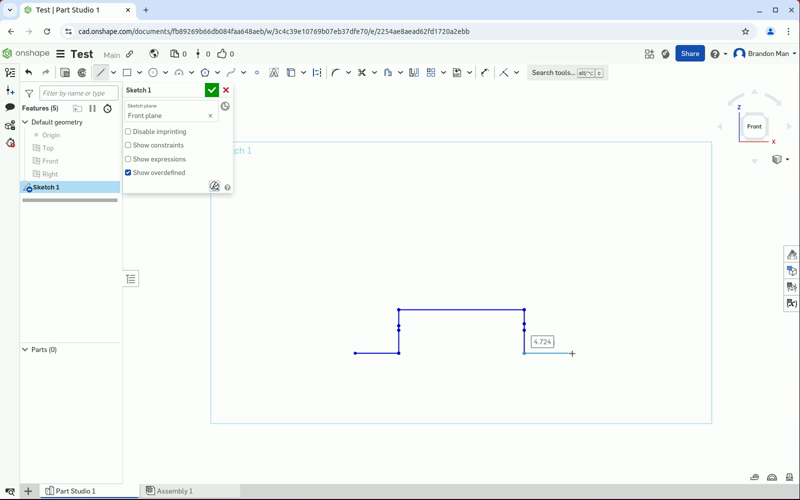
mouse_move(589, 353)
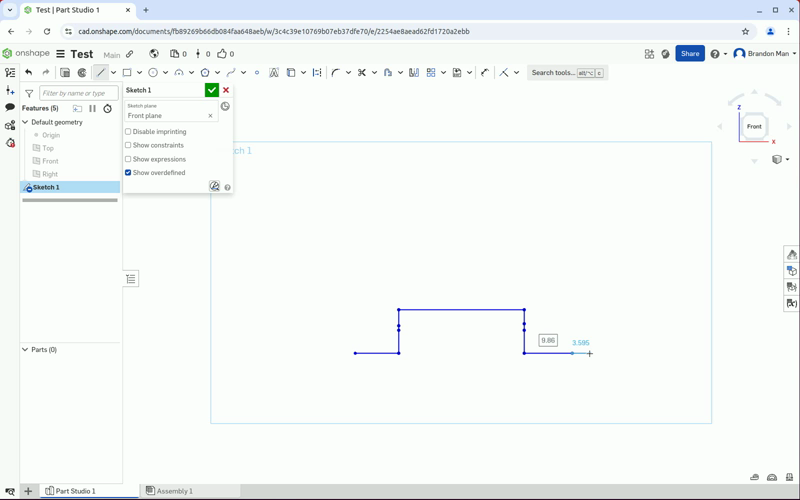
mouse_move(572, 296)
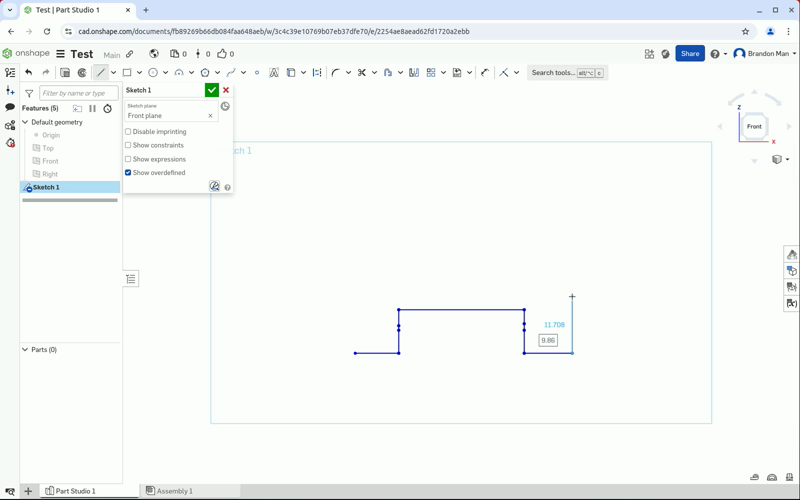
click(572, 296)
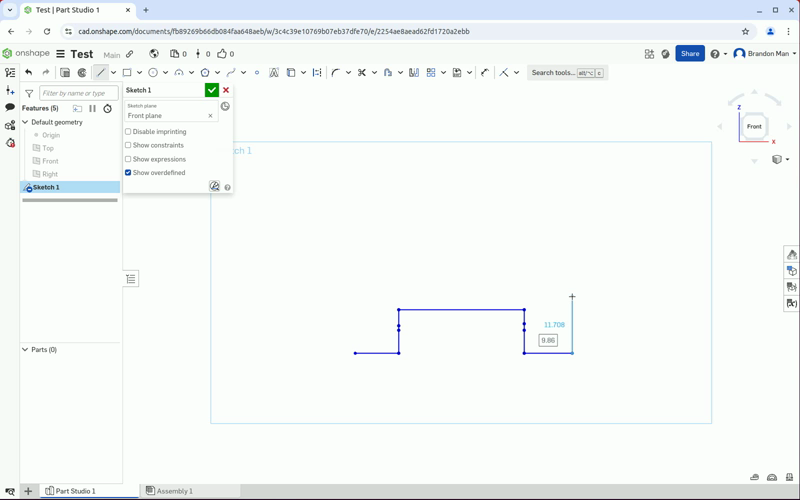
key_up(shift)
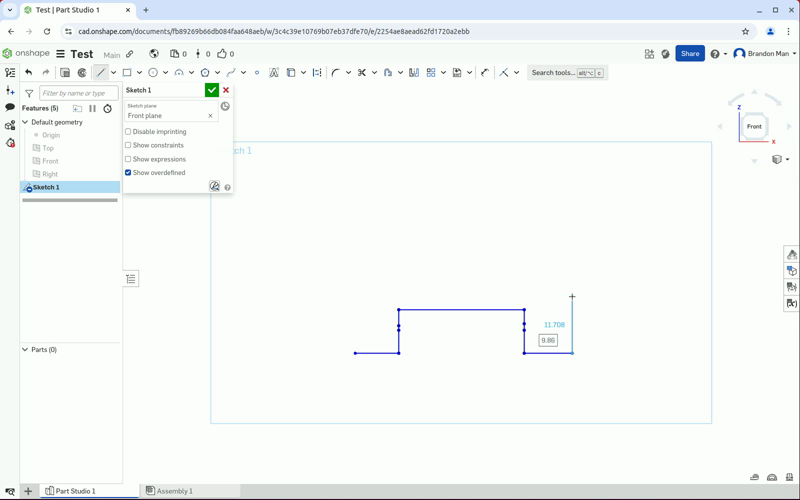
key_down(shift)
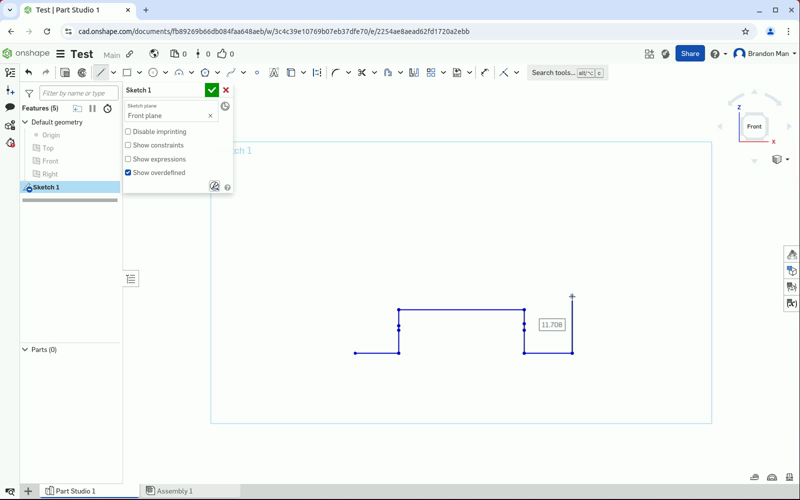
mouse_move(355, 296)
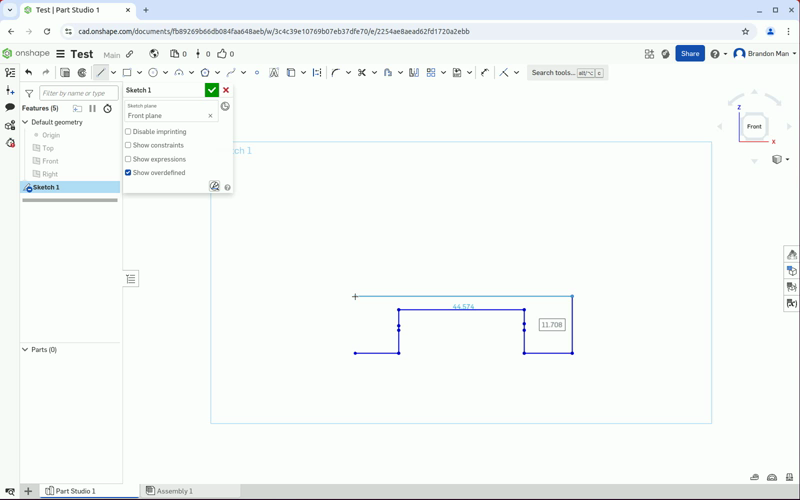
click(355, 296)
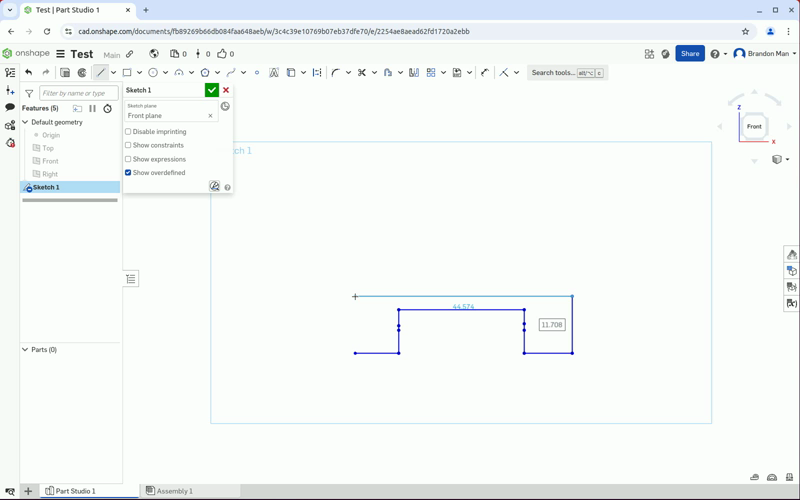
key_up(shift)
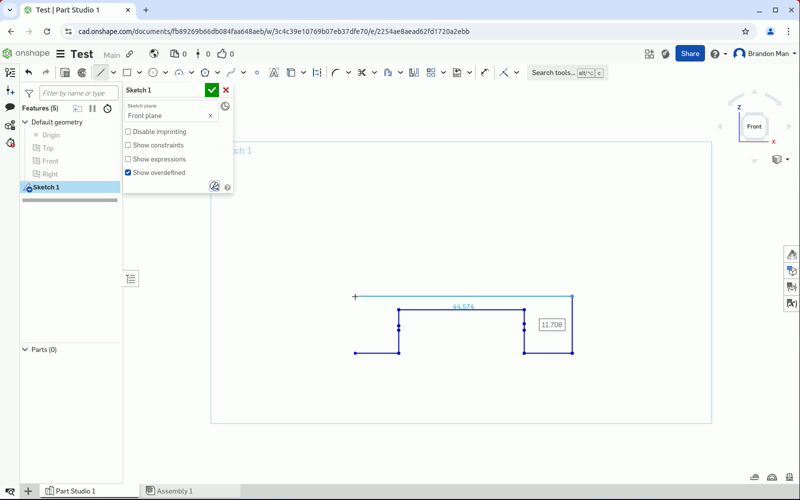
mouse_move(385, 296)
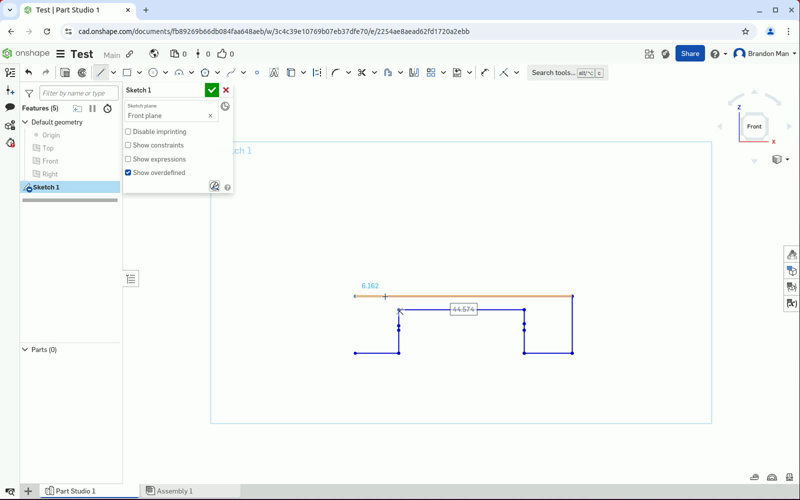
key_down(shift)
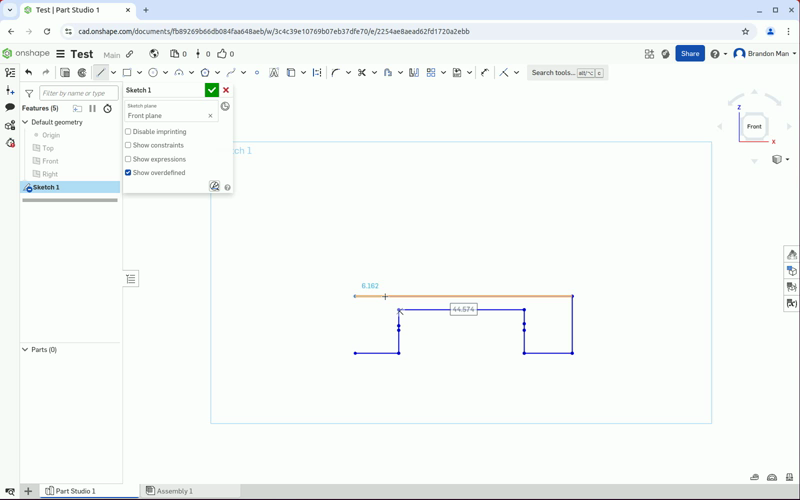
mouse_move(355, 353)
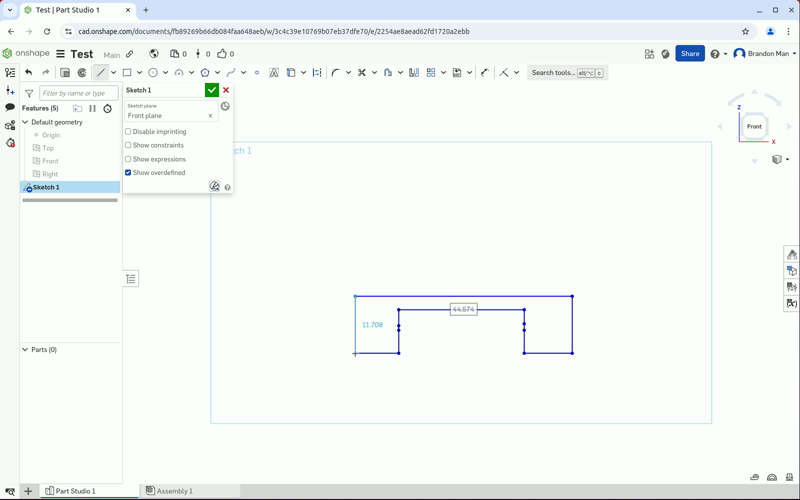
key_up(shift)
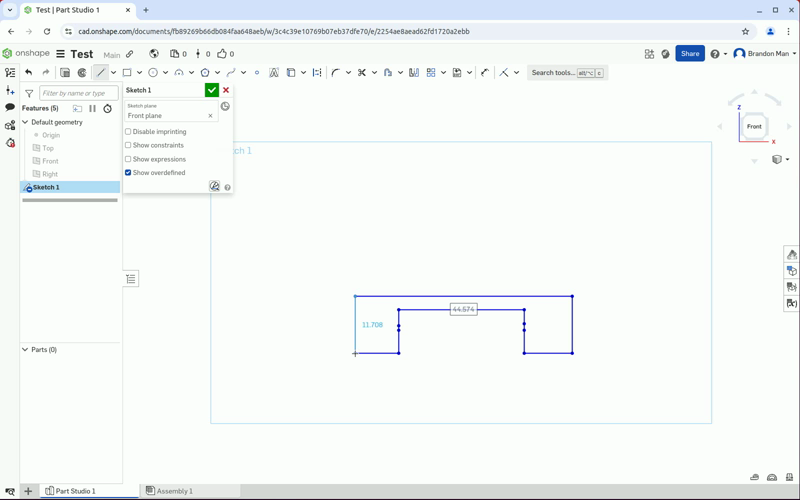
click(355, 353)
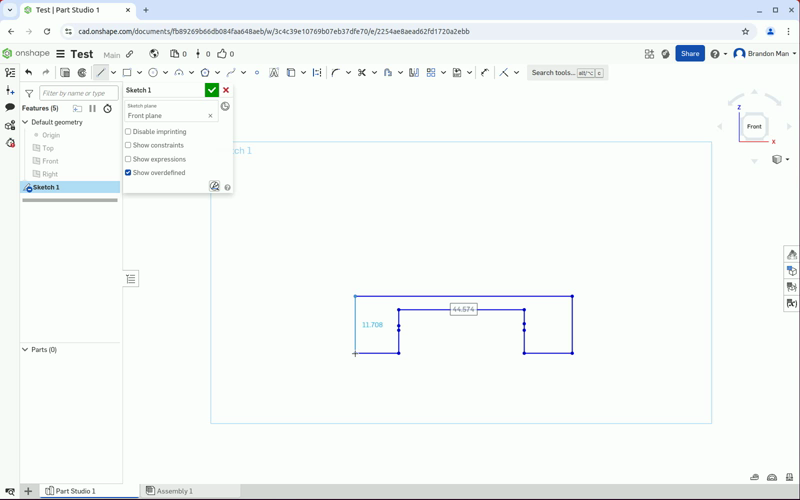
key(esc)
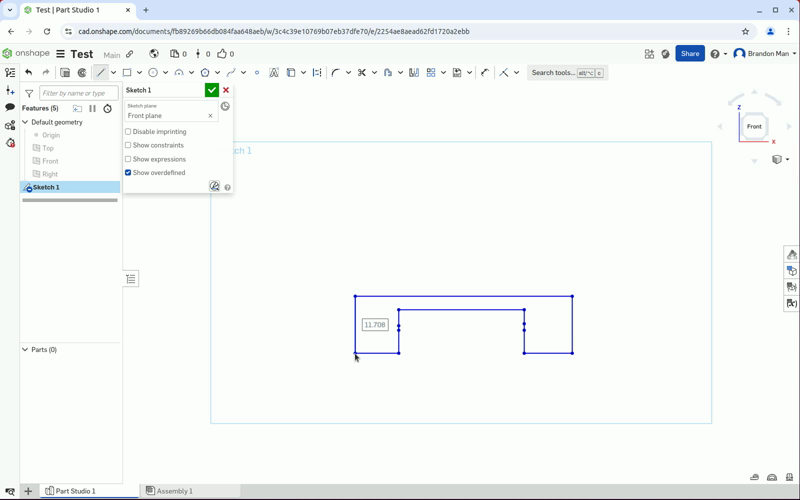
mouse_move(386, 327)
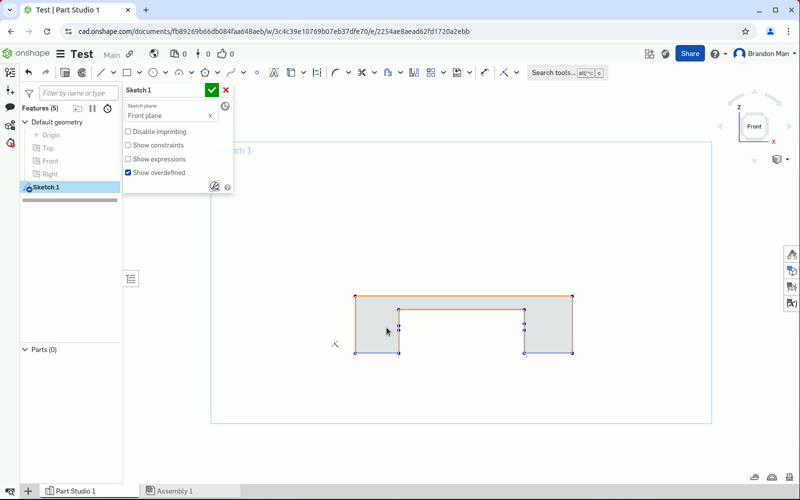
click(386, 327)
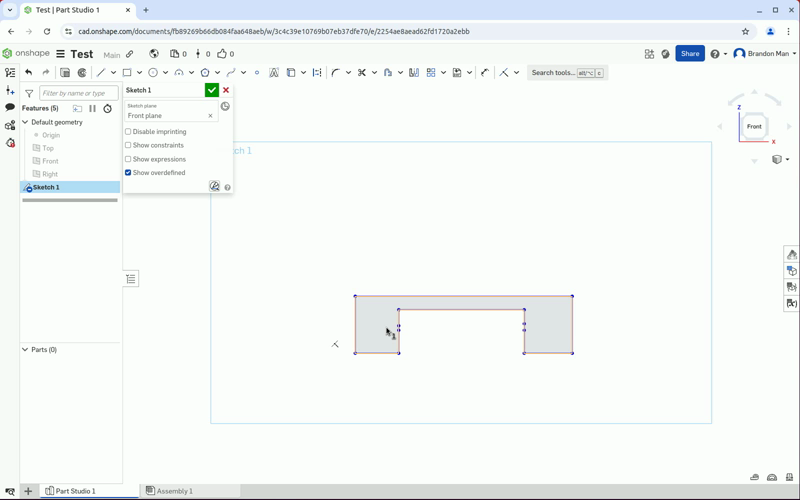
mouse_move(73, 352)
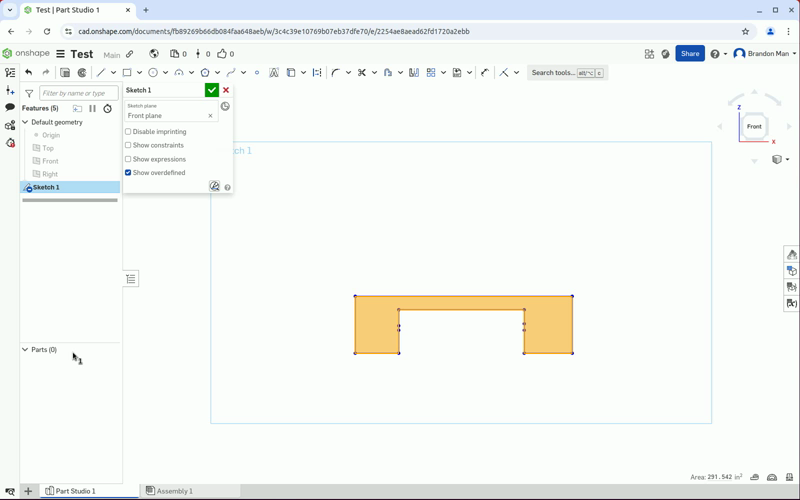
key(shift+y)
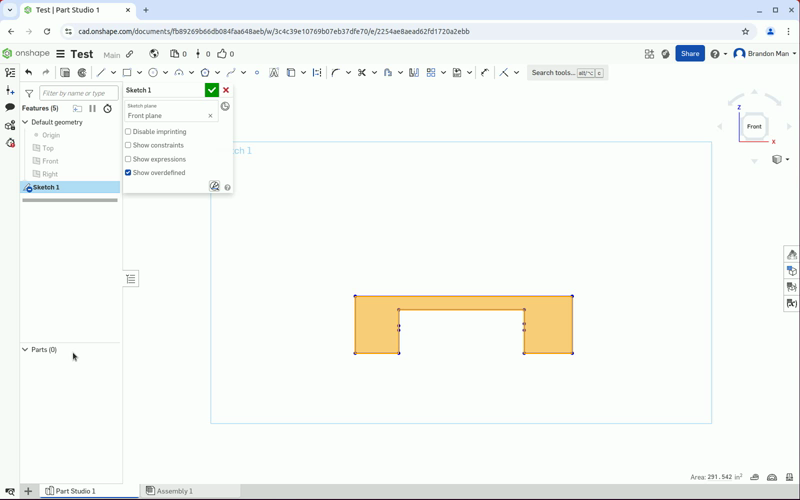
key(shift+e)
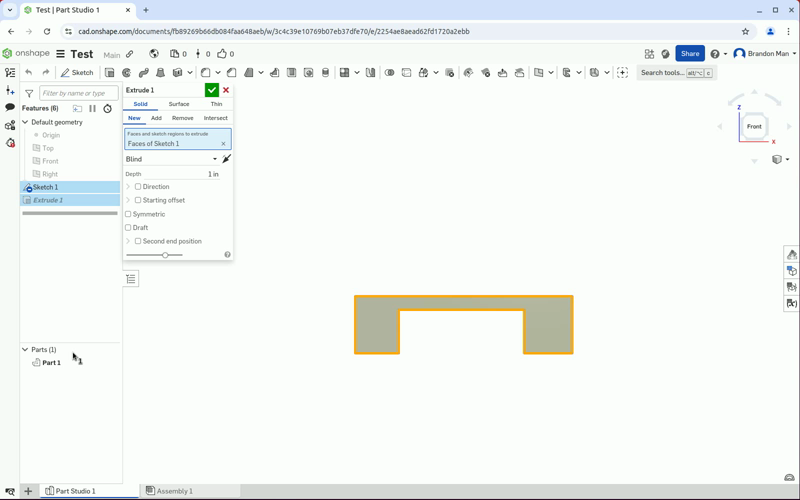
mouse_move(143, 106)
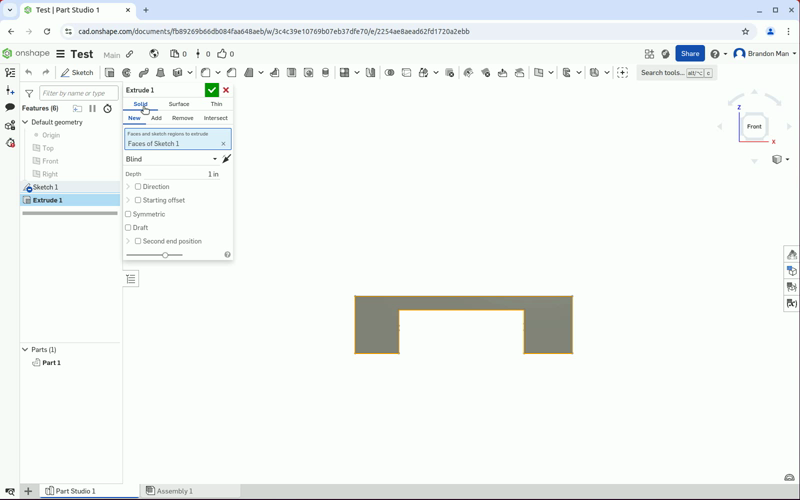
click(143, 106)
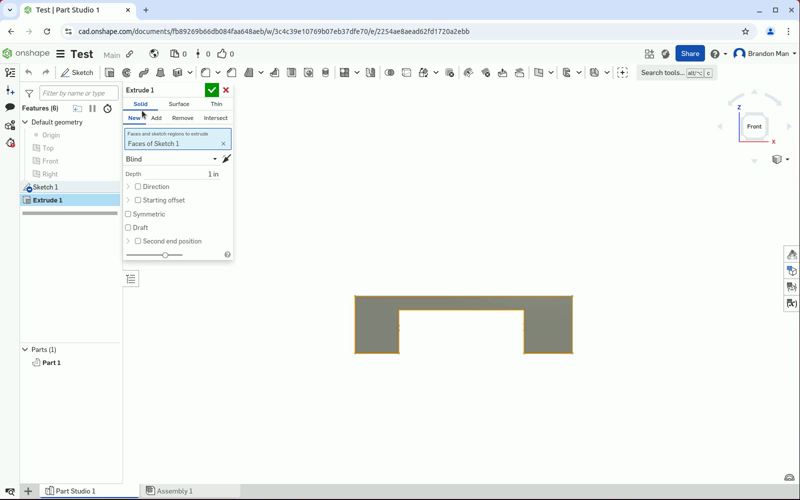
mouse_move(137, 120)
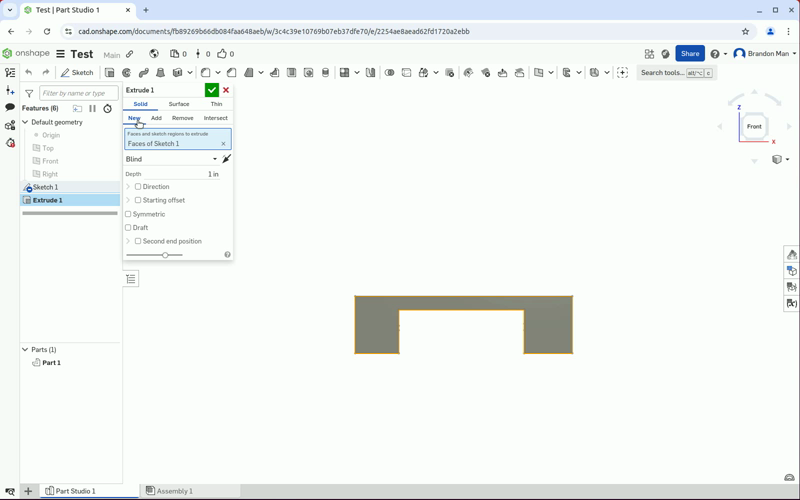
click(137, 120)
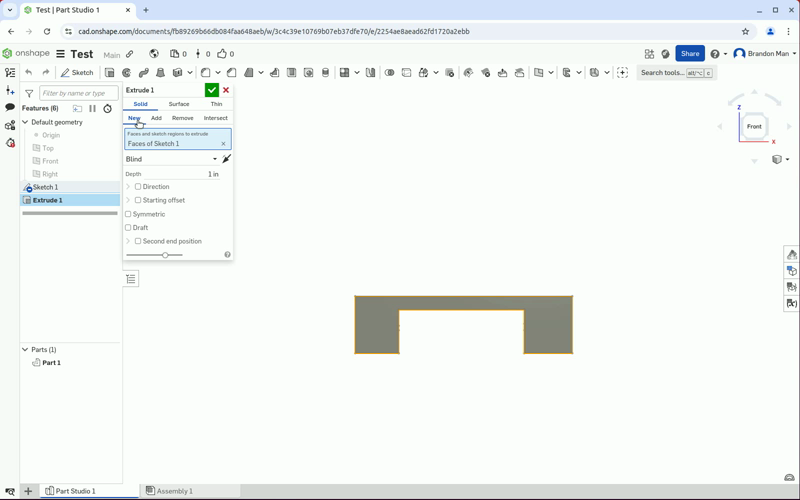
key(tab, 4)
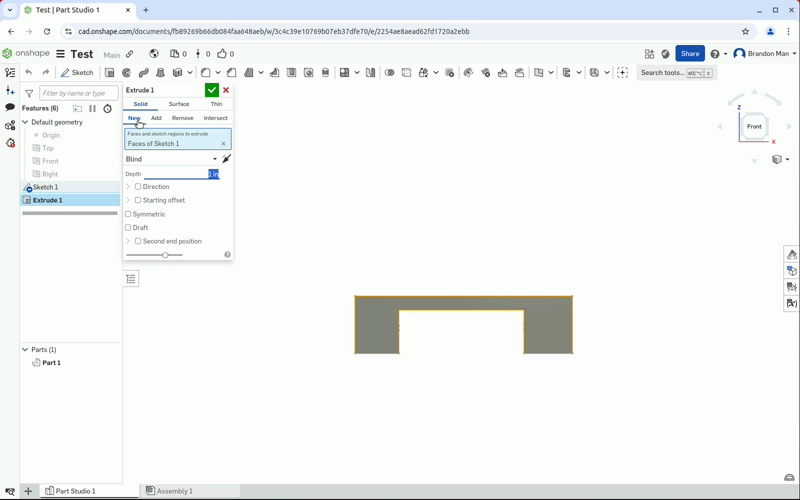
text(14.924)
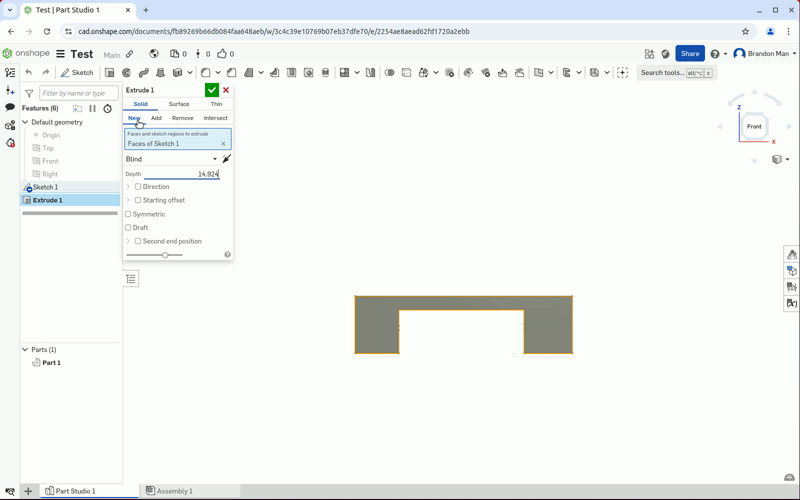
key(enter)
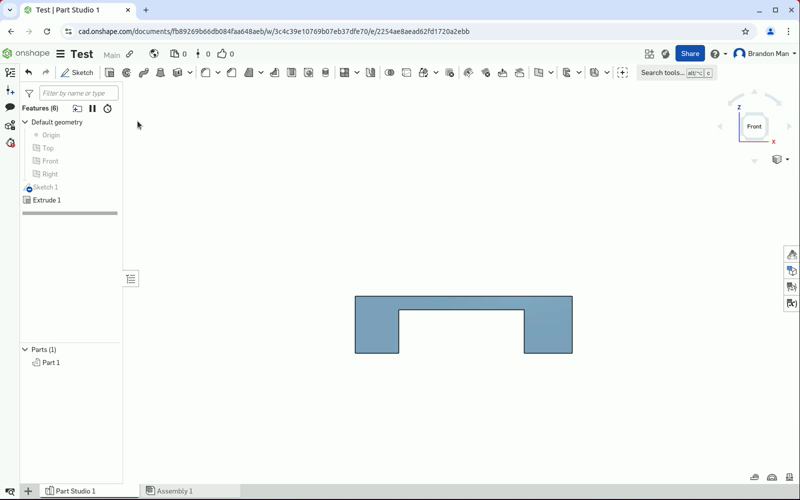
key(shift+h)
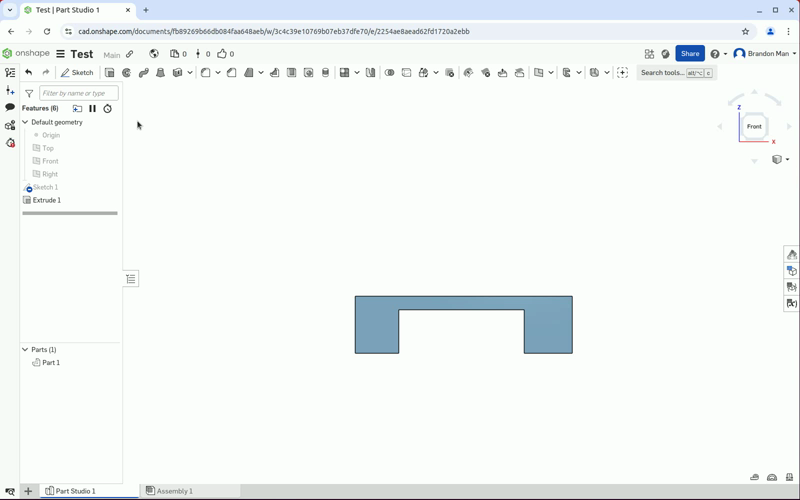
key(shift+h)
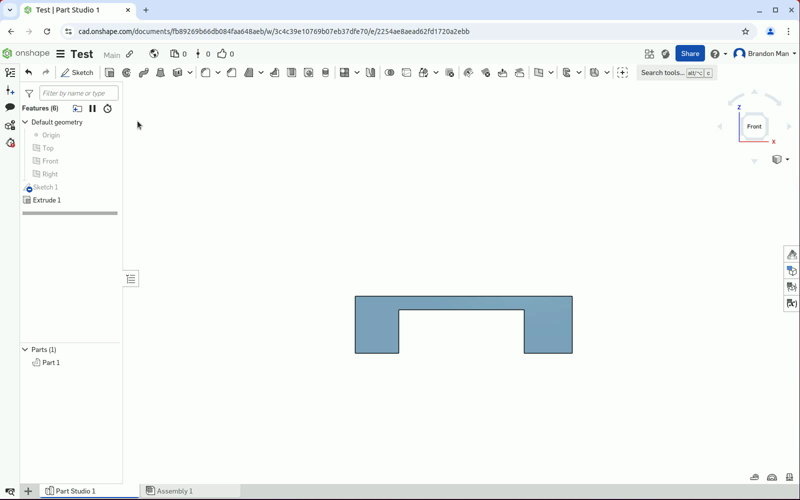
mouse_move(73, 189)
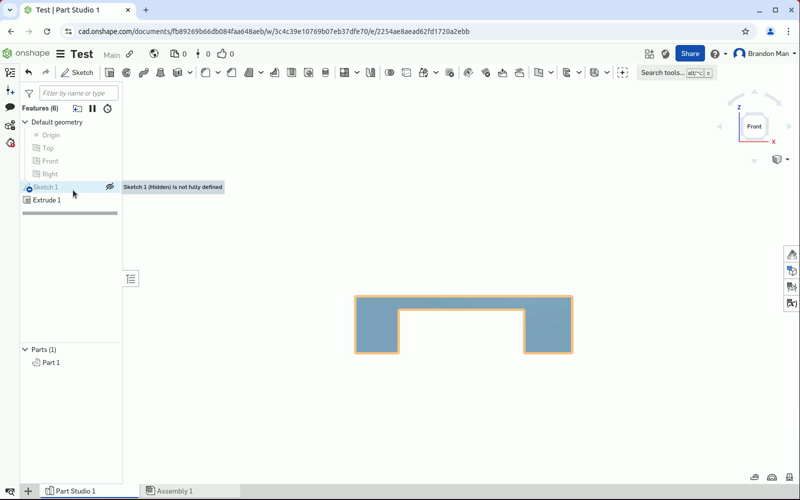
click(73, 189)
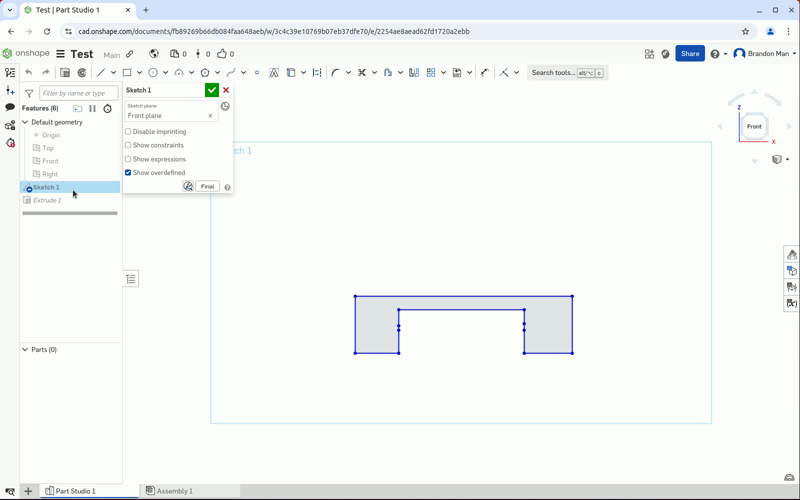
mouse_move(229, 92)
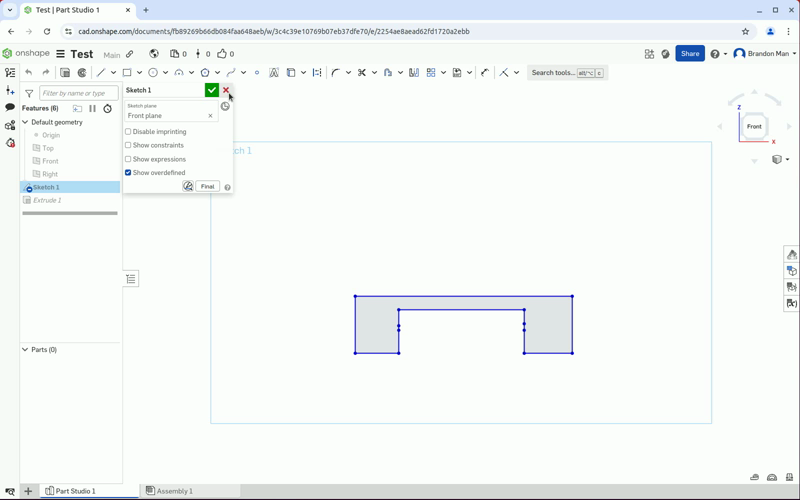
click(229, 92)
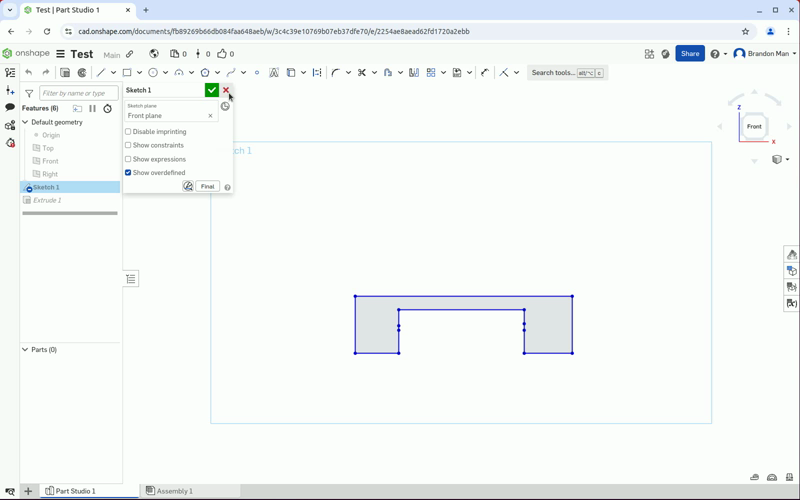
key(shift+s)
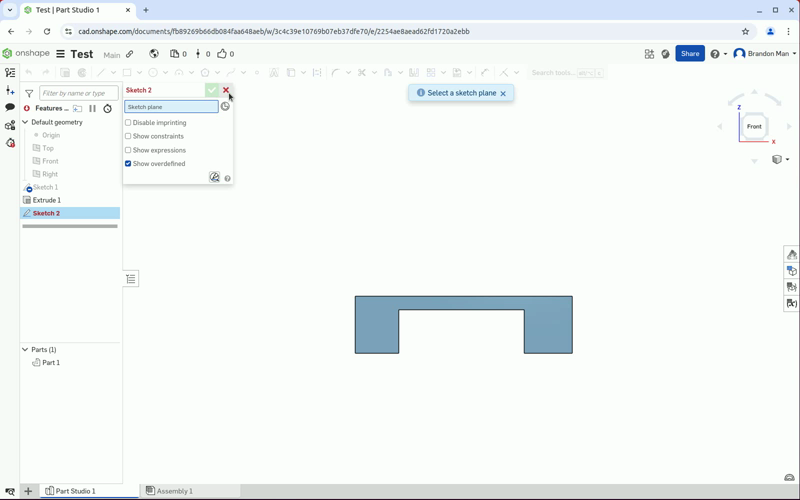
mouse_move(73, 163)
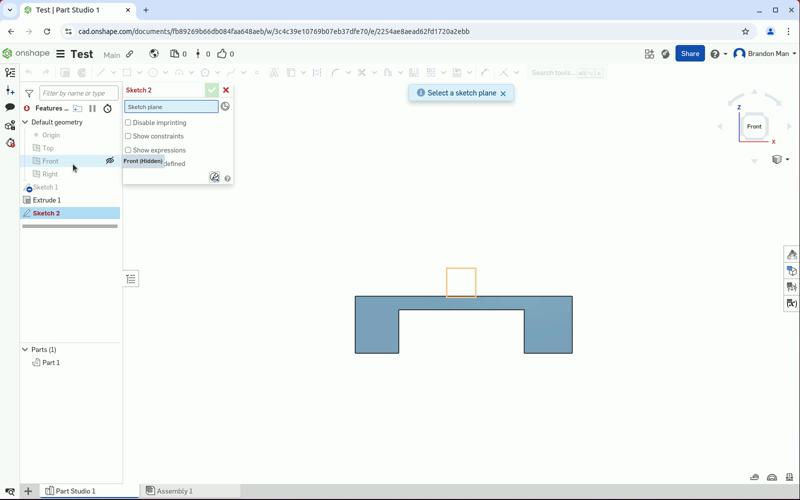
click(73, 163)
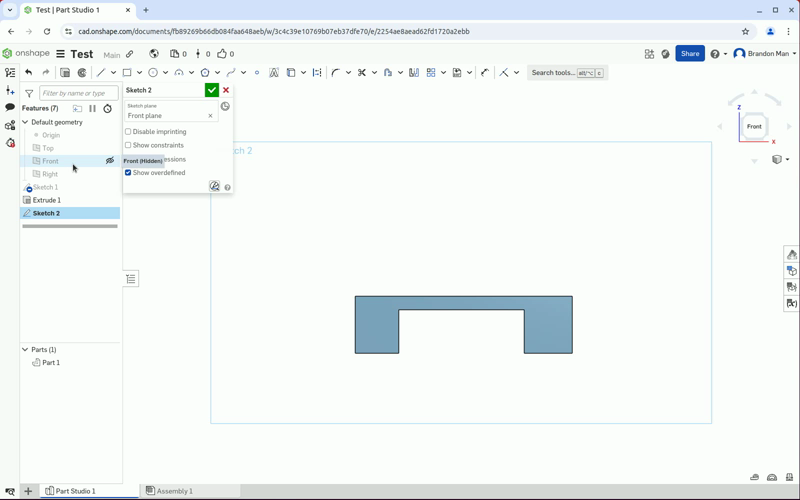
mouse_move(73, 352)
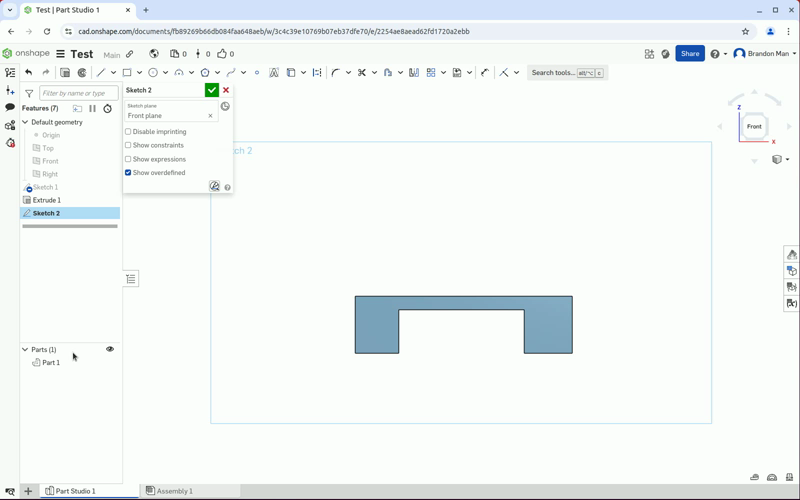
key(y)
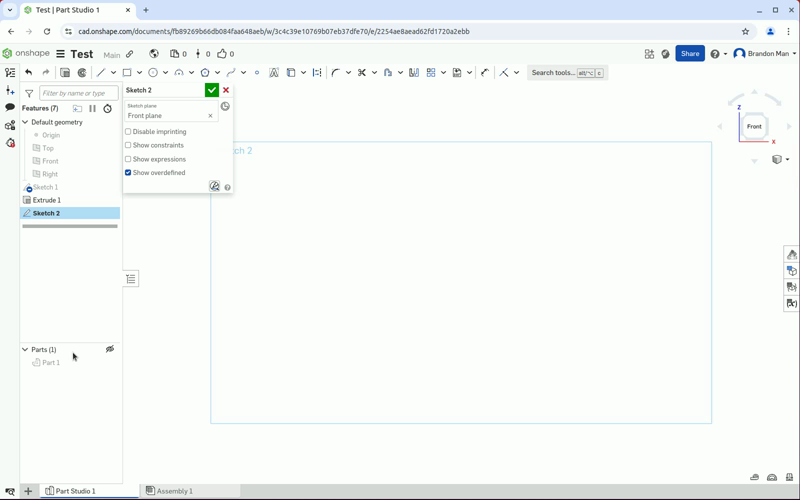
key(l)
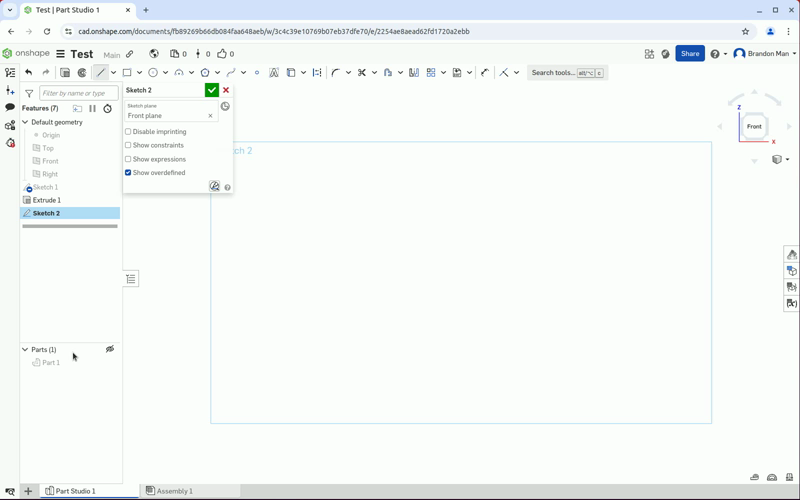
key_down(shift)
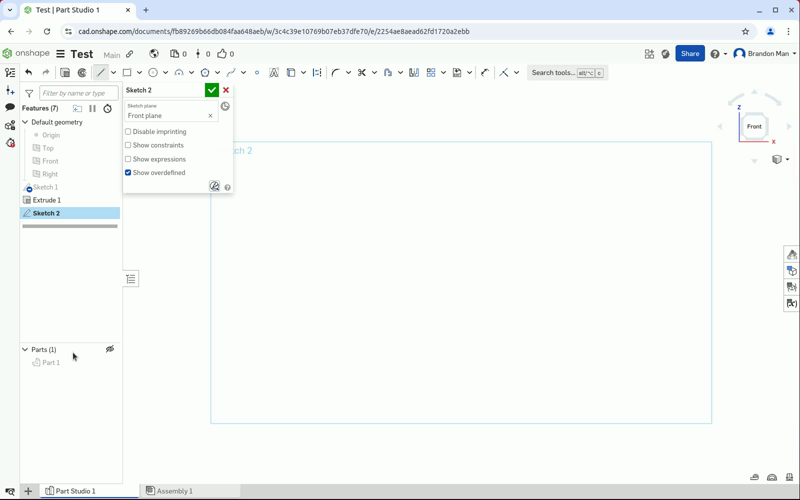
mouse_move(398, 353)
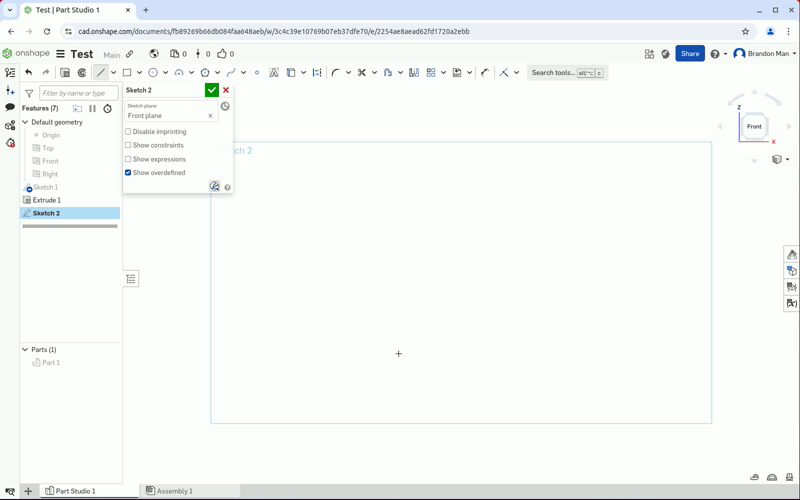
click(398, 353)
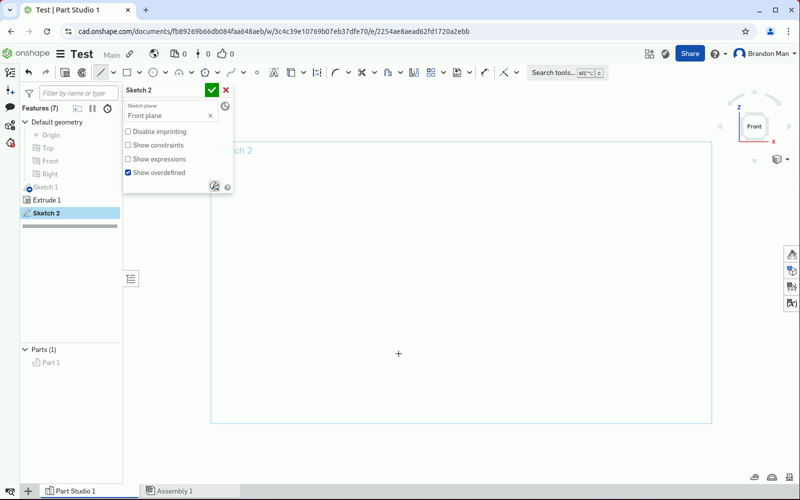
key_up(shift)
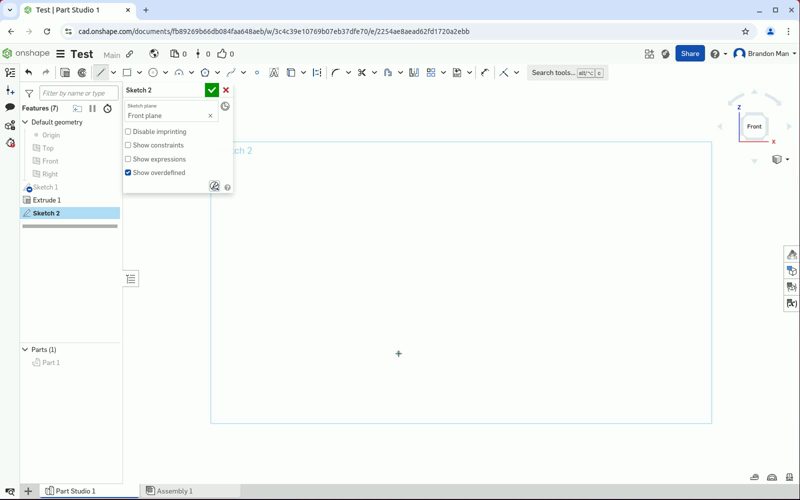
key_down(shift)
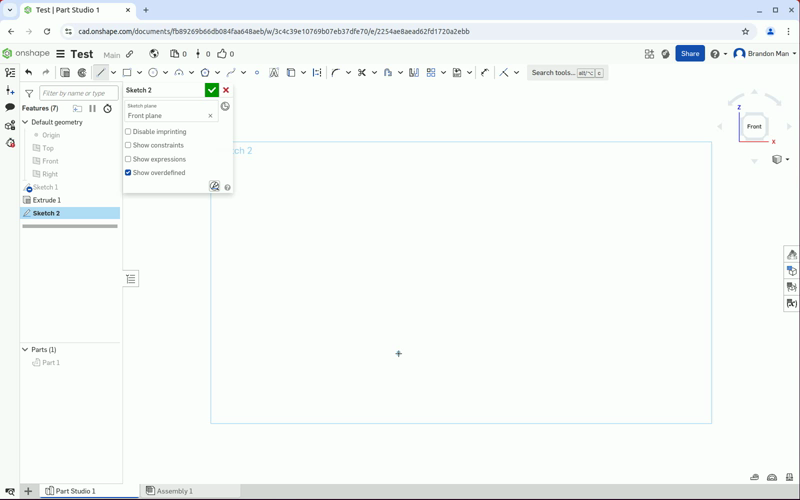
mouse_move(428, 353)
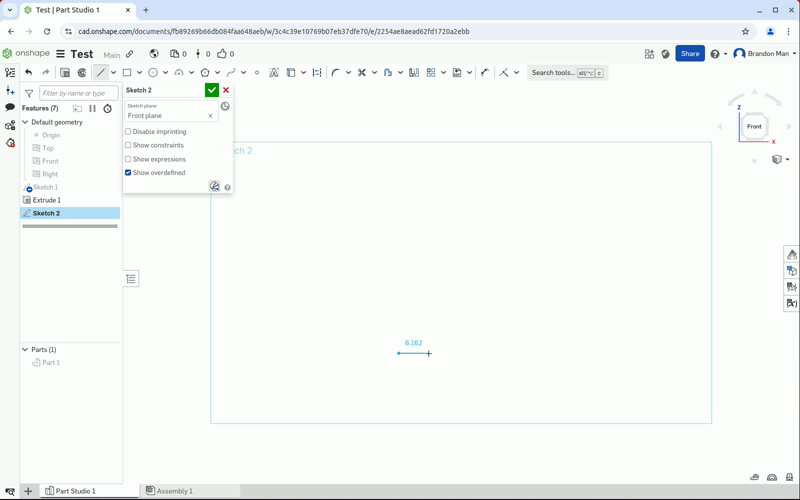
mouse_move(425, 353)
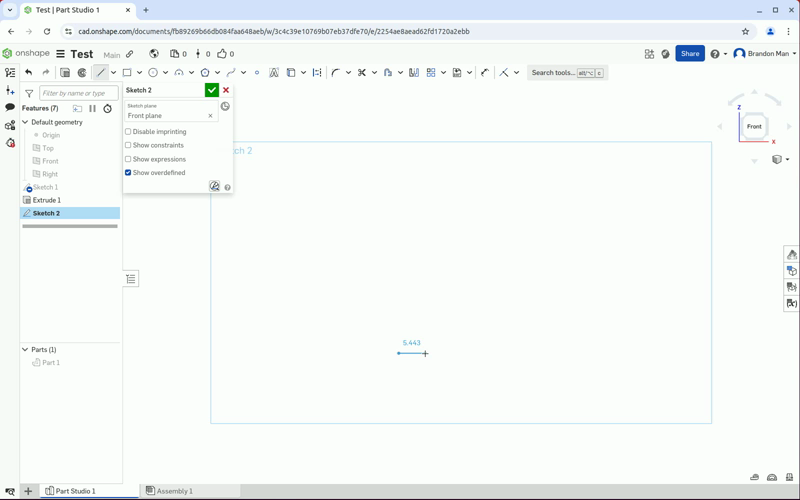
click(425, 353)
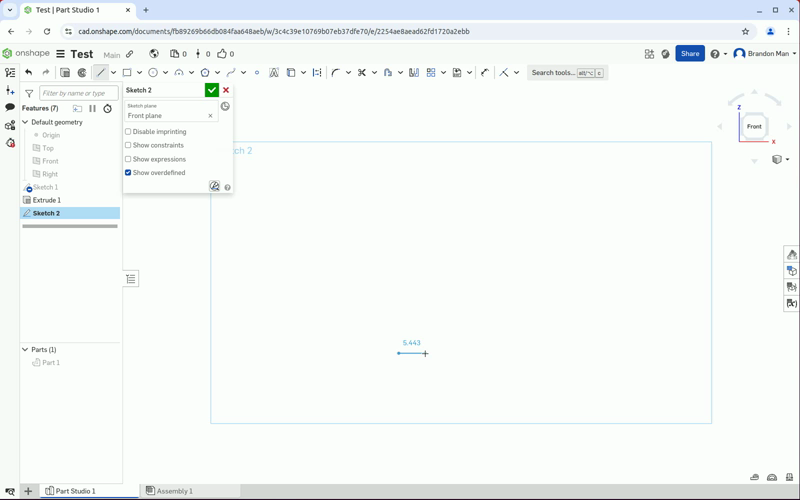
key_up(shift)
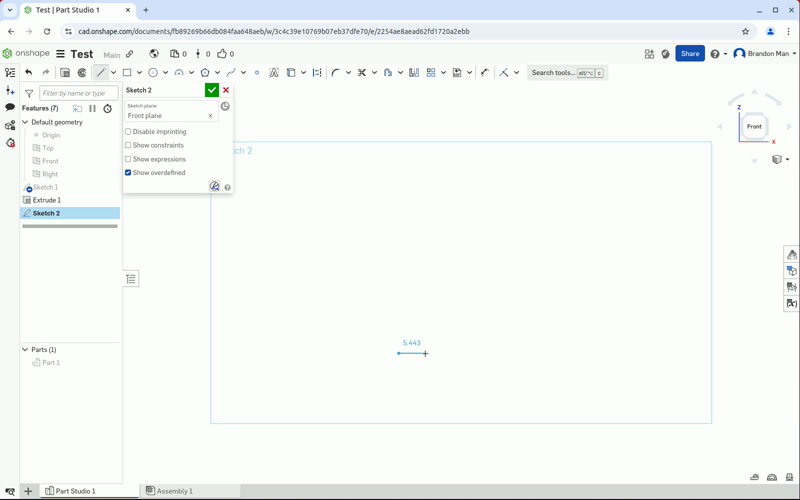
key_down(shift)
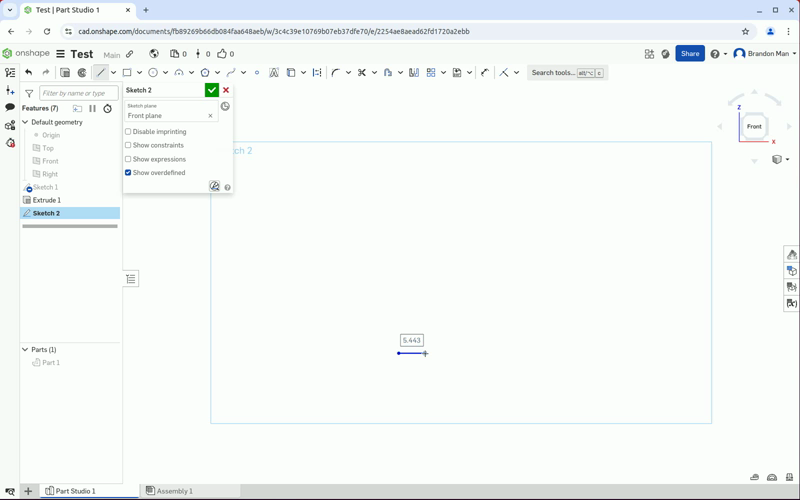
mouse_move(455, 353)
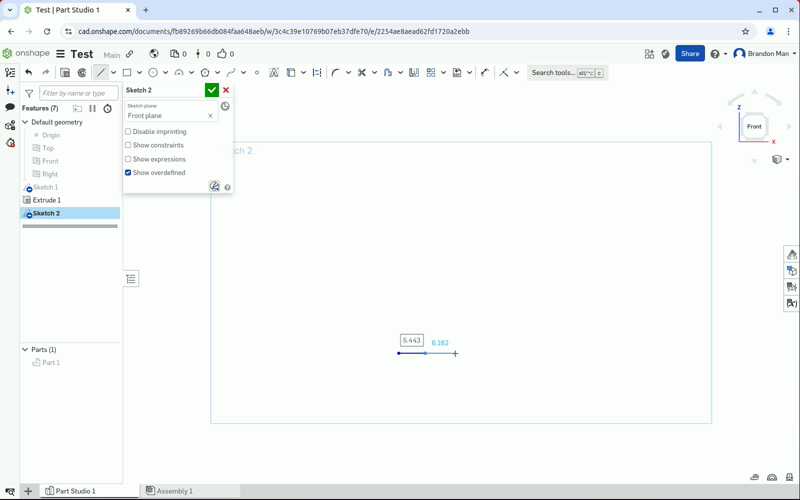
mouse_move(398, 328)
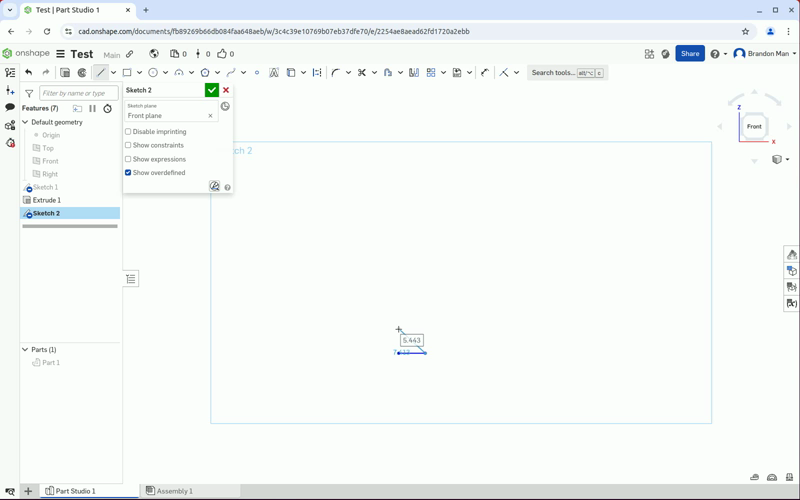
click(398, 328)
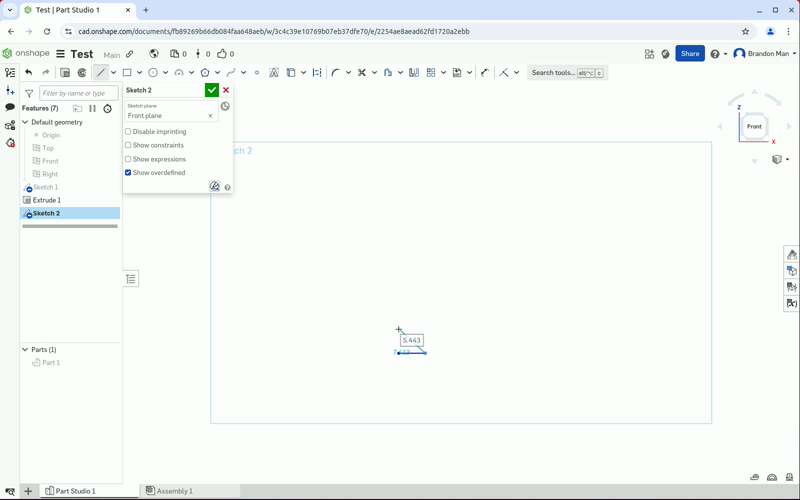
key_up(shift)
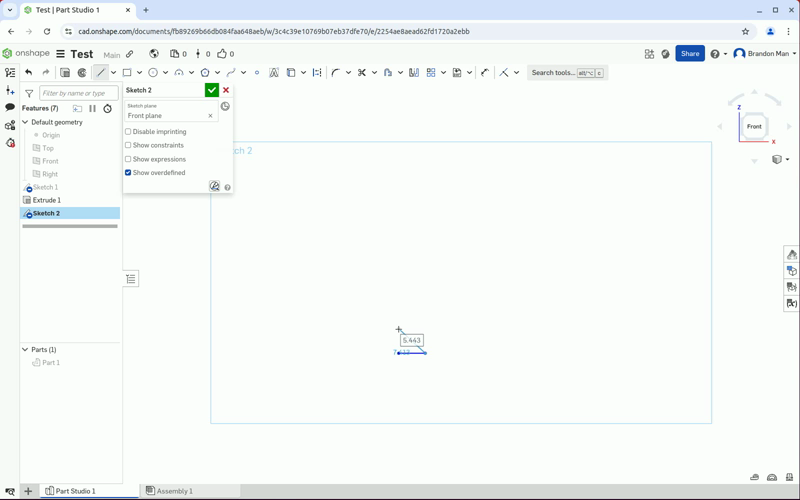
mouse_move(428, 328)
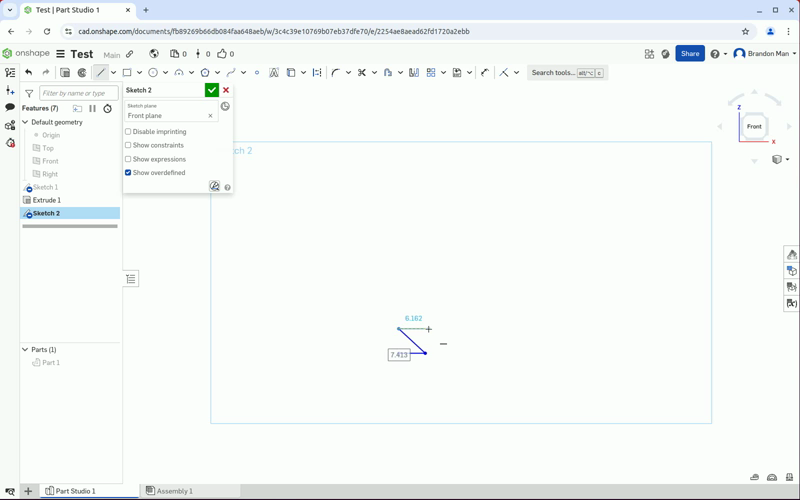
key_down(shift)
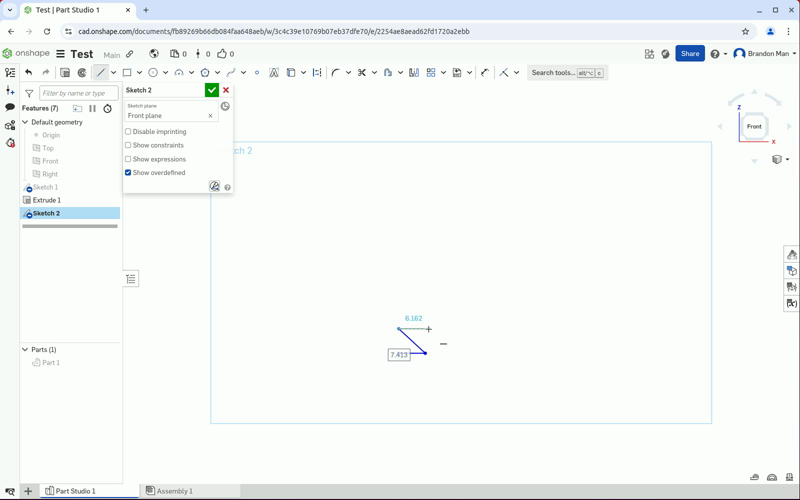
mouse_move(398, 353)
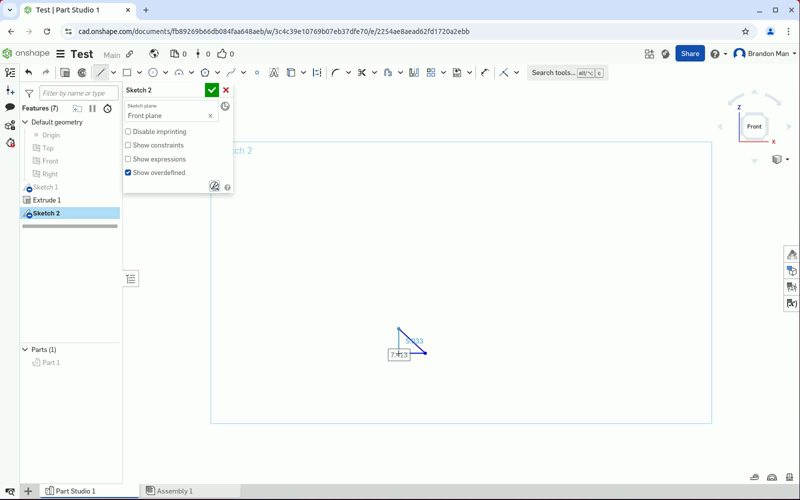
key_up(shift)
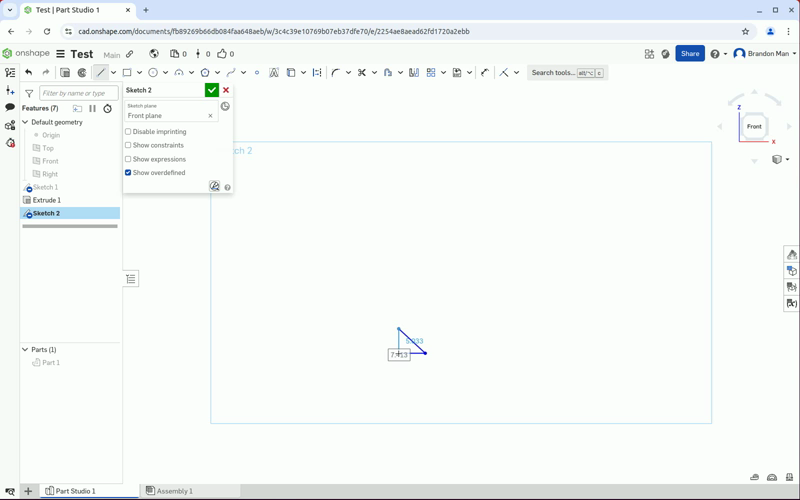
click(398, 353)
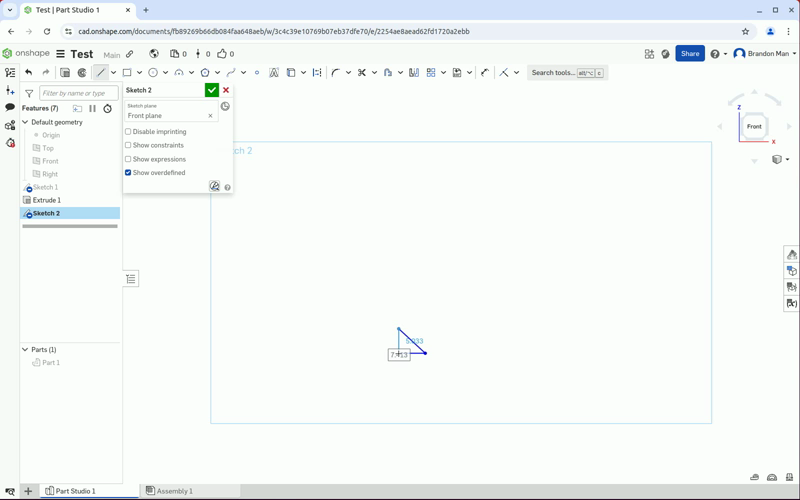
key(esc)
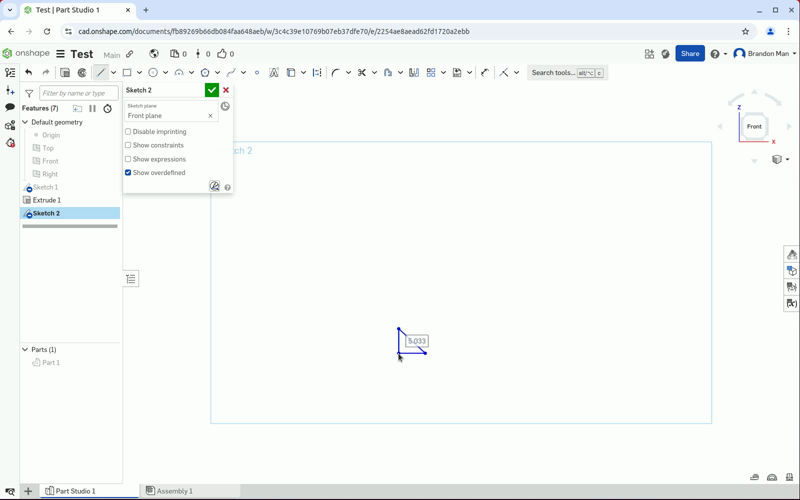
mouse_move(406, 339)
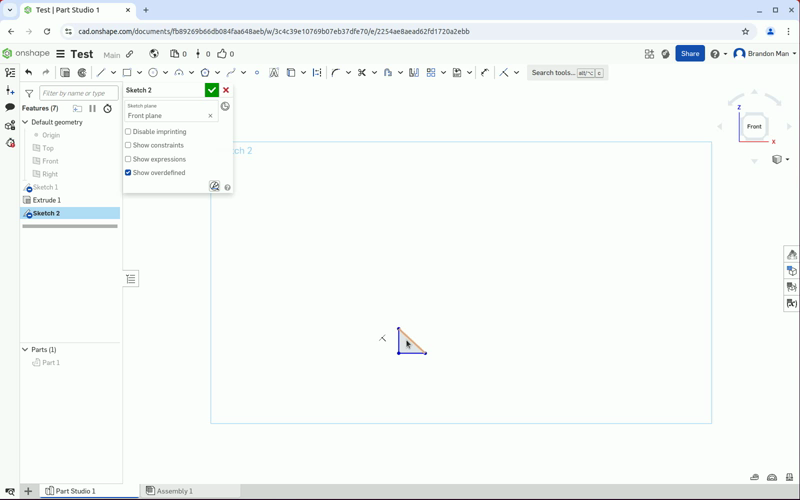
scroll(6)
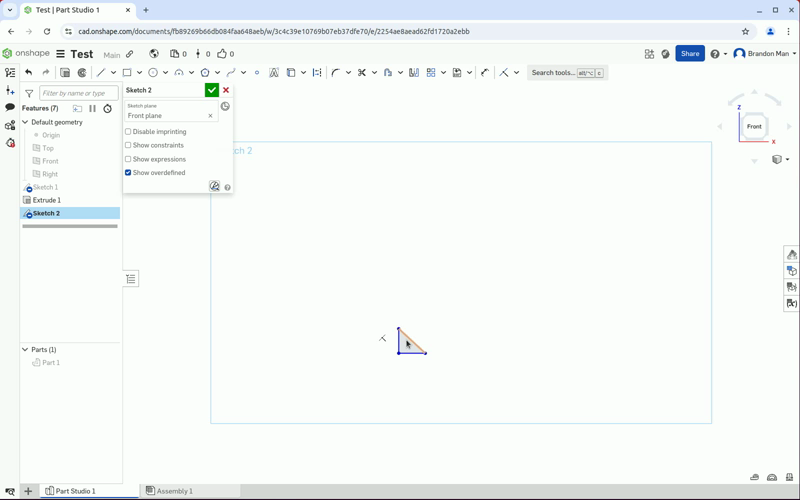
scroll(6)
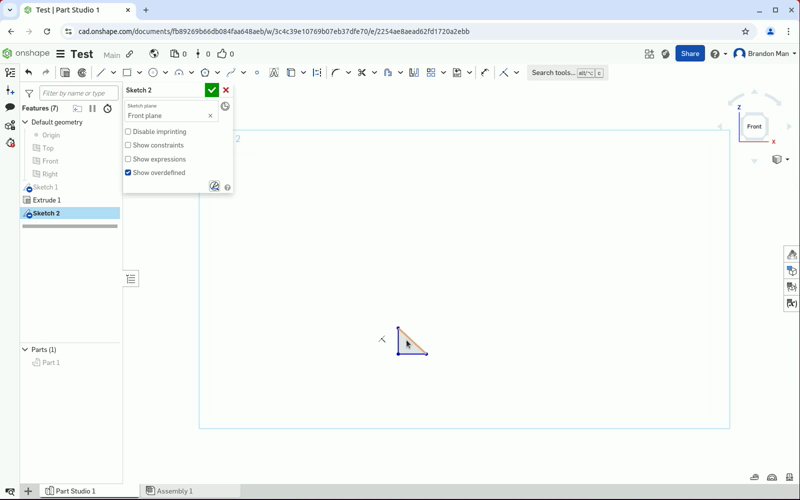
scroll(6)
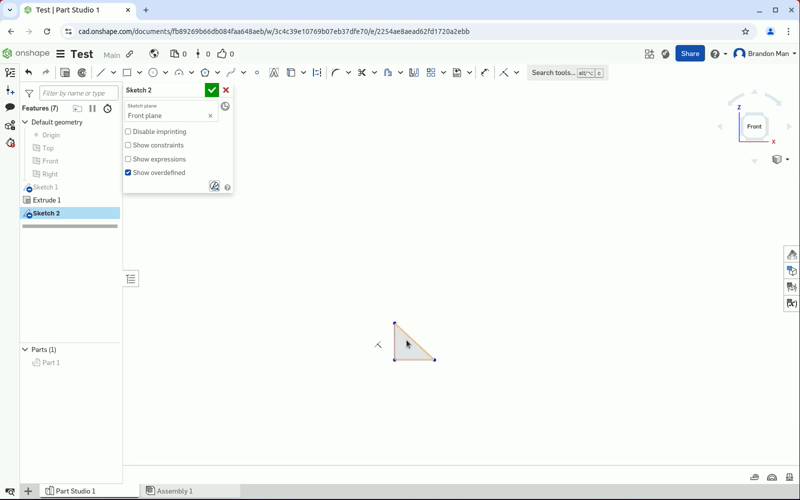
scroll(6)
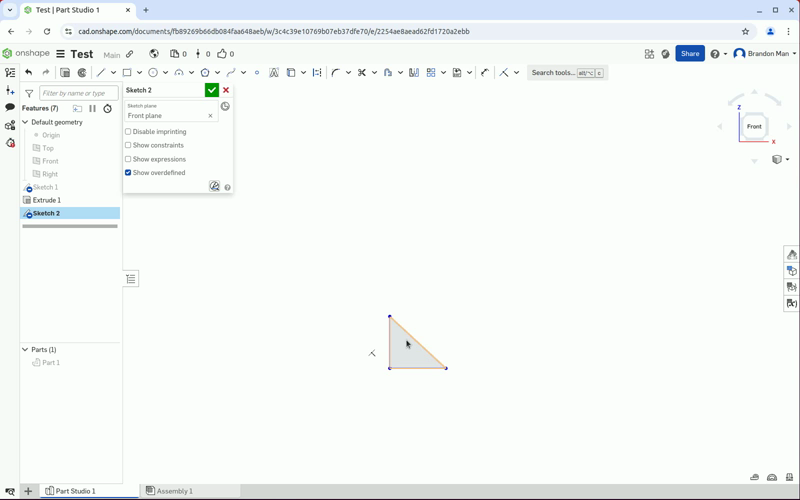
scroll(6)
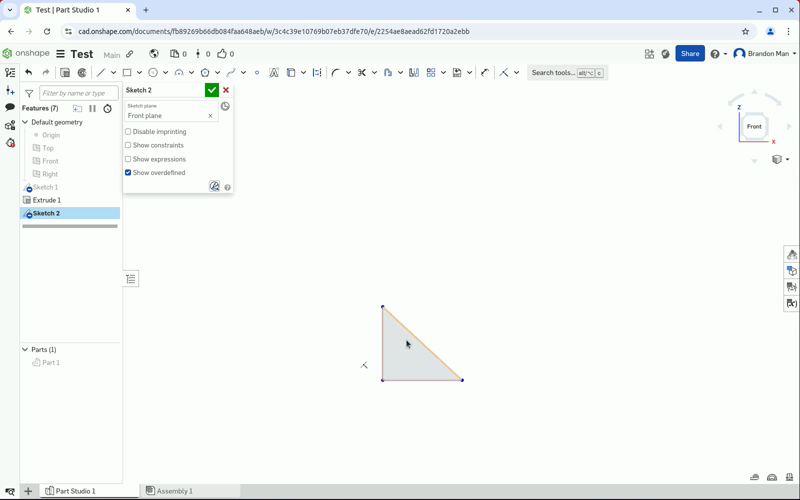
scroll(6)
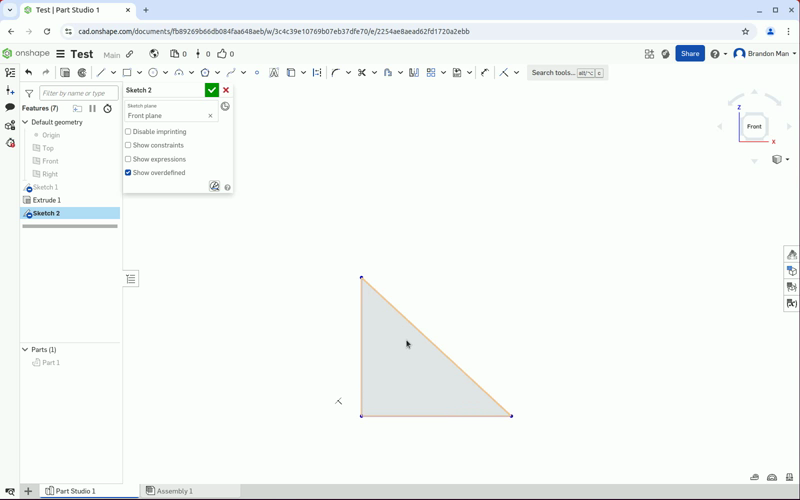
scroll(6)
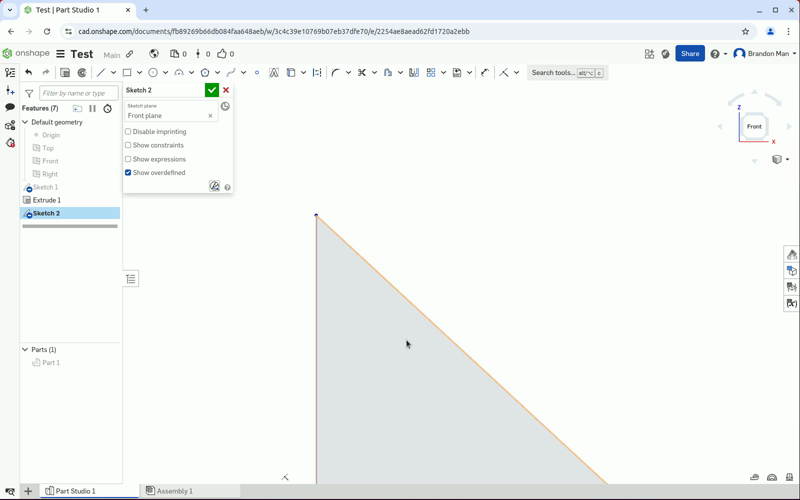
click(406, 339)
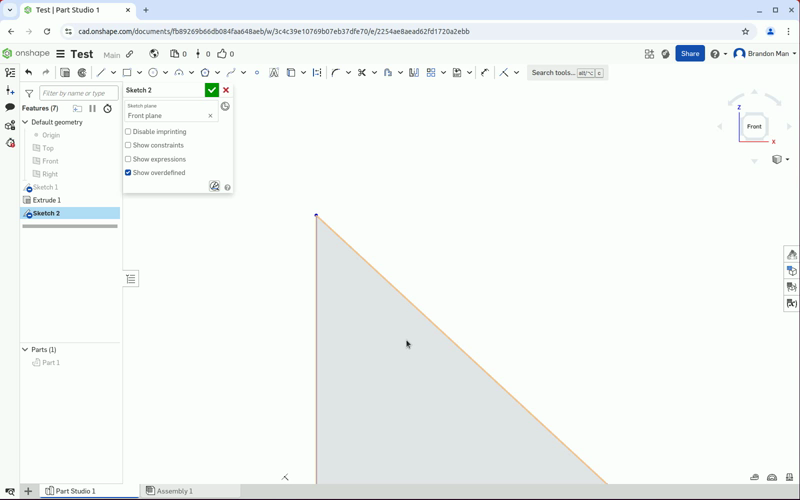
scroll(-6)
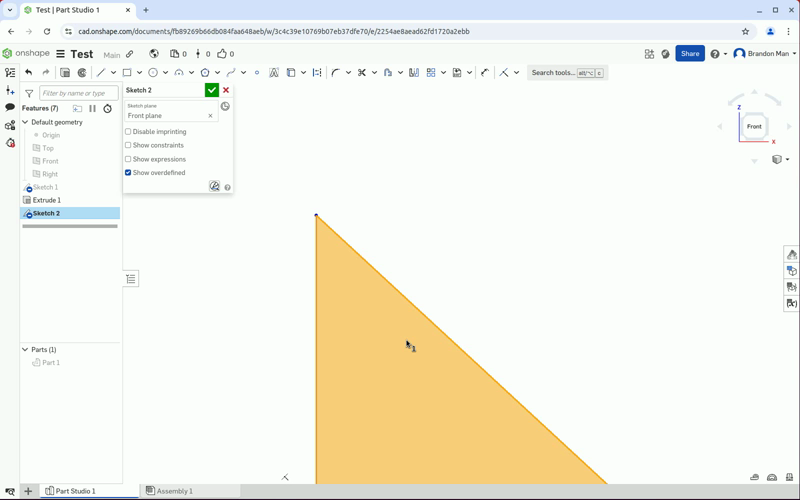
scroll(-6)
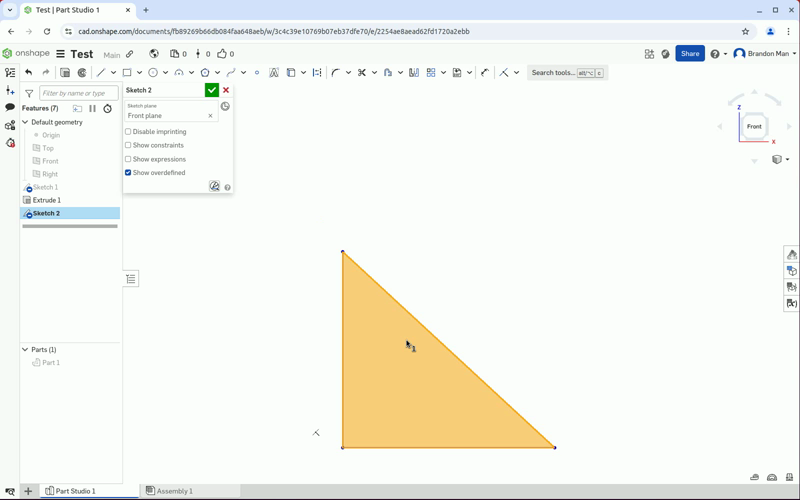
scroll(-6)
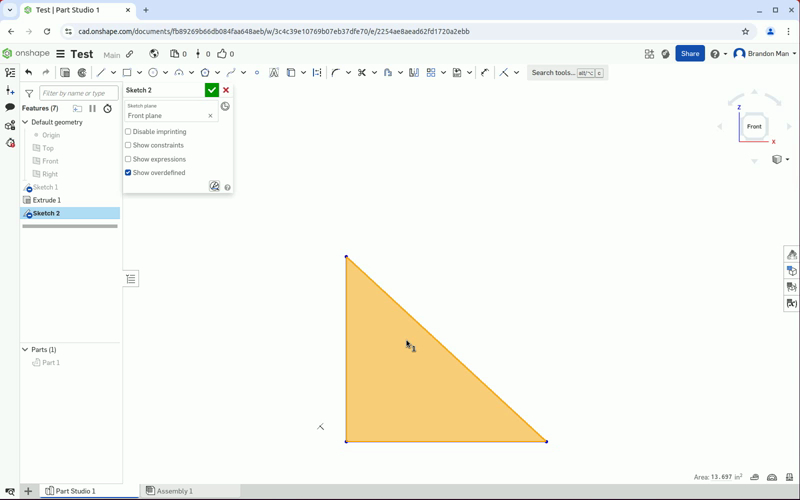
scroll(-6)
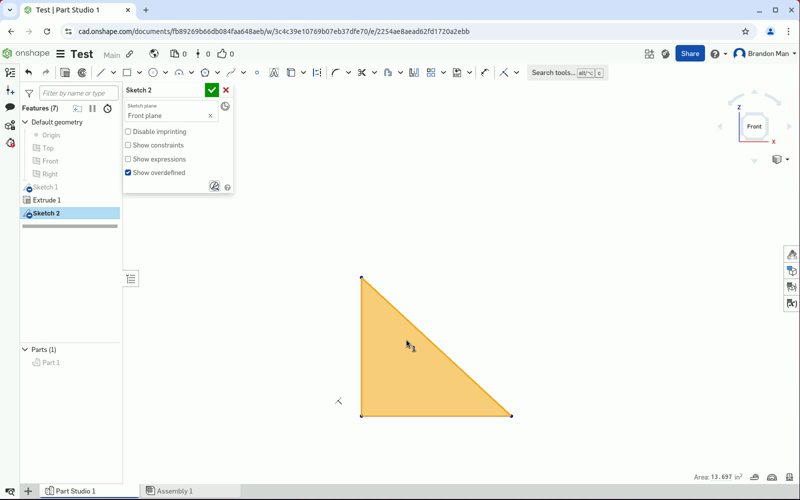
scroll(-6)
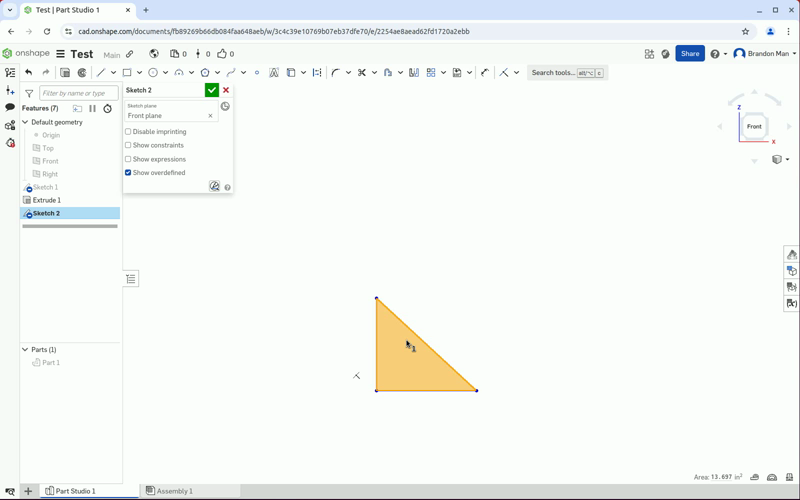
scroll(-6)
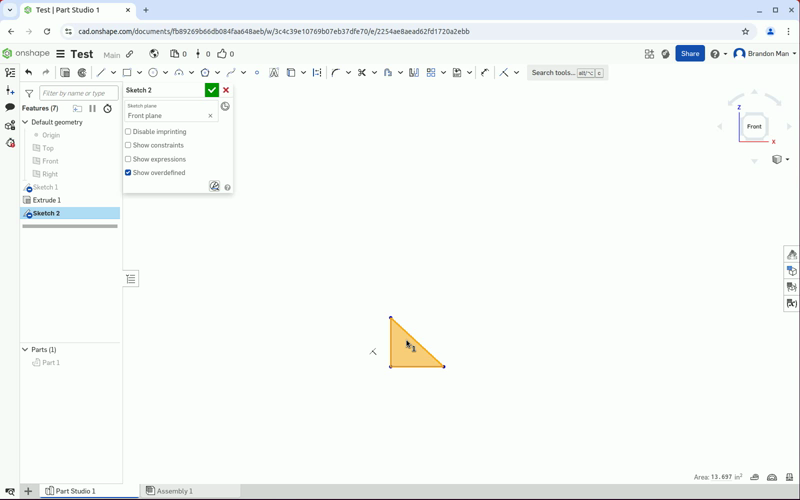
scroll(-6)
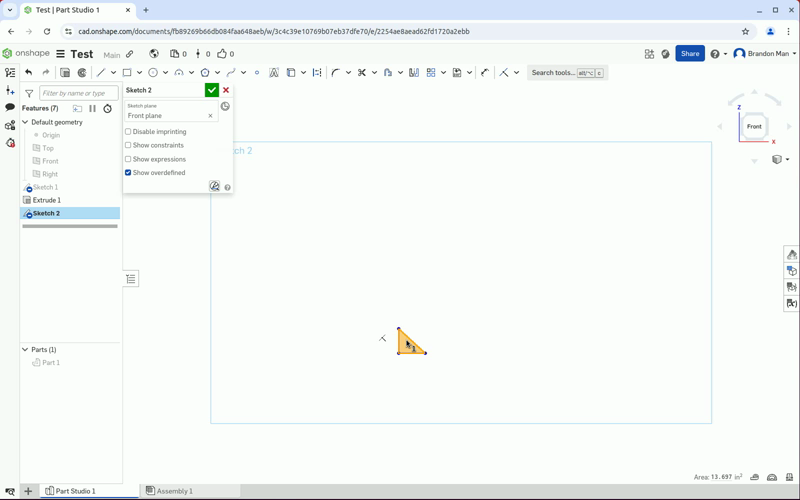
mouse_move(73, 352)
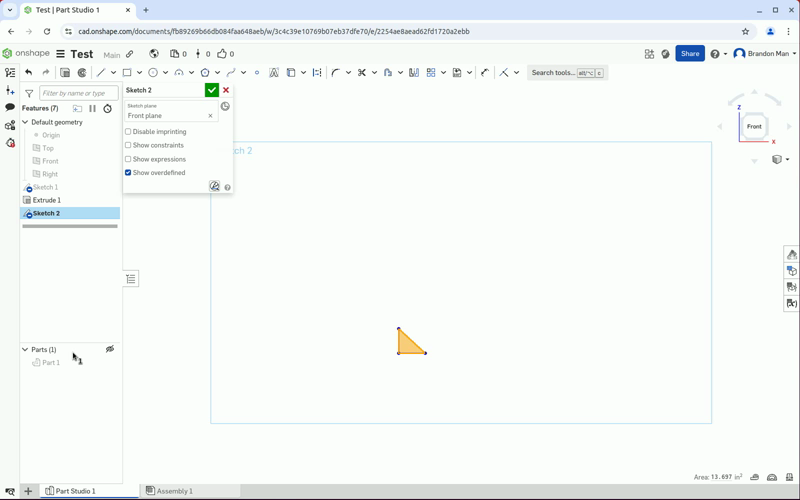
key(shift+y)
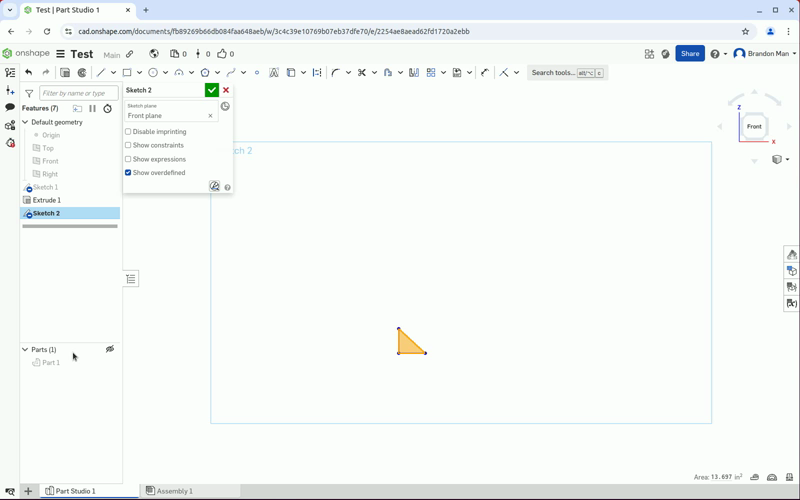
key(shift+e)
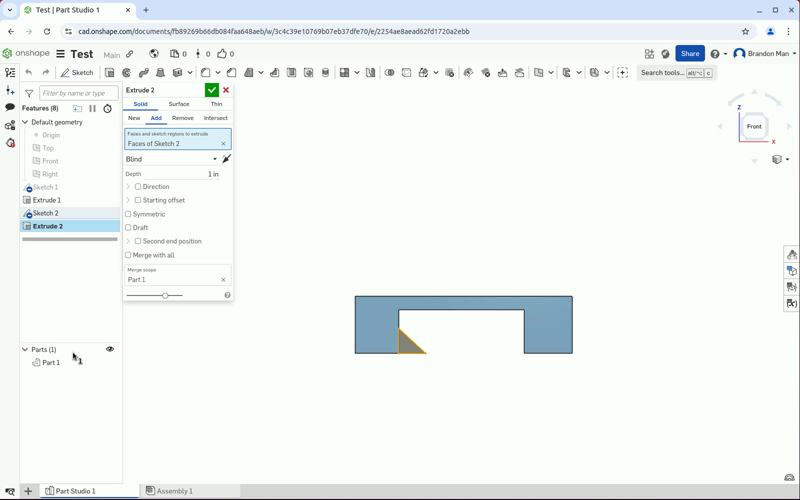
mouse_move(143, 106)
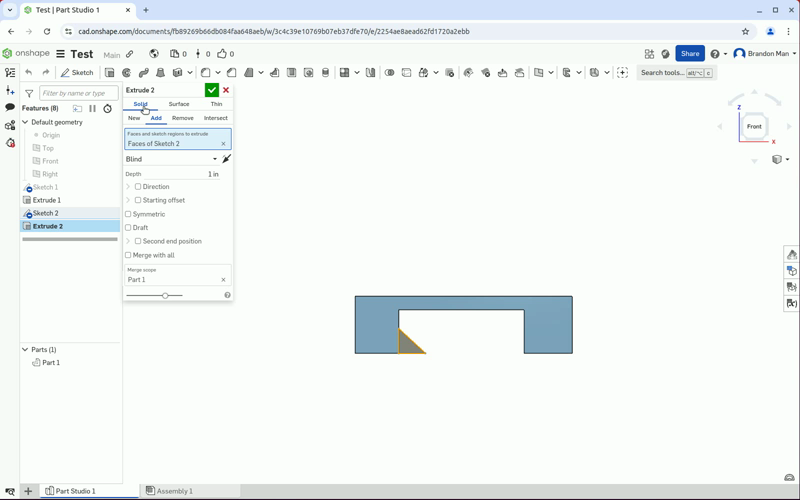
click(143, 106)
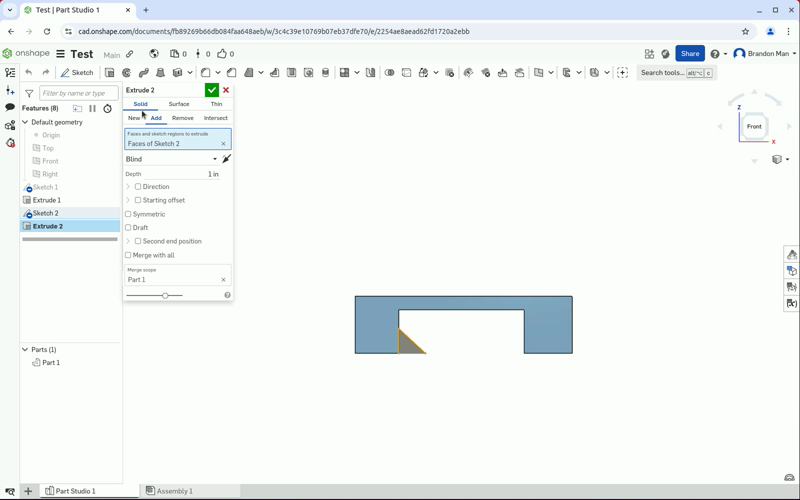
mouse_move(137, 120)
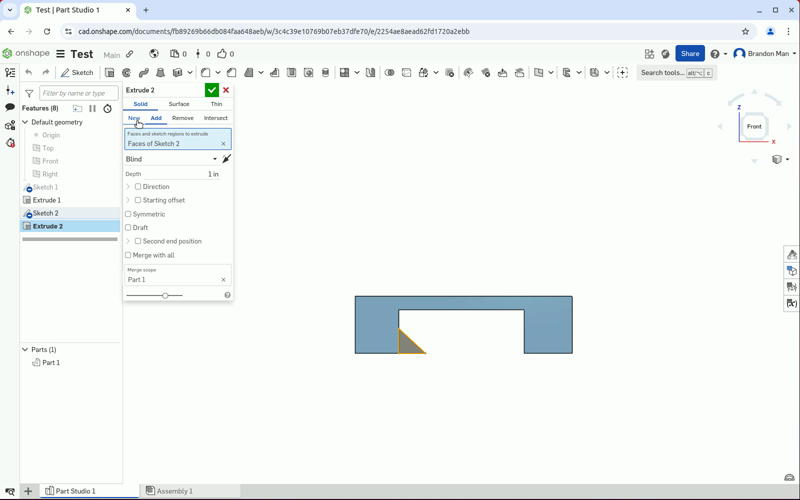
click(137, 120)
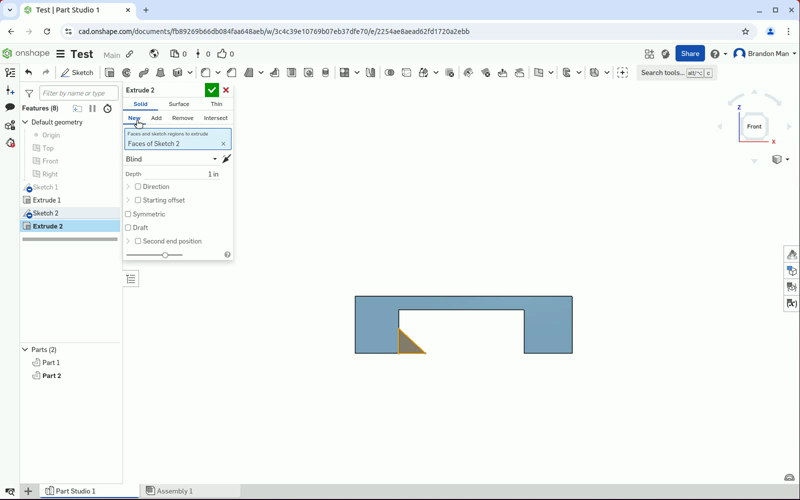
key(tab, 4)
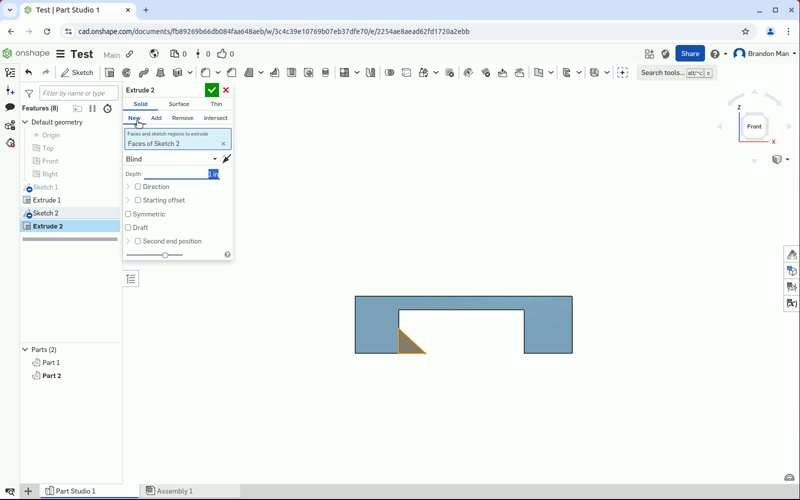
text(14.924)
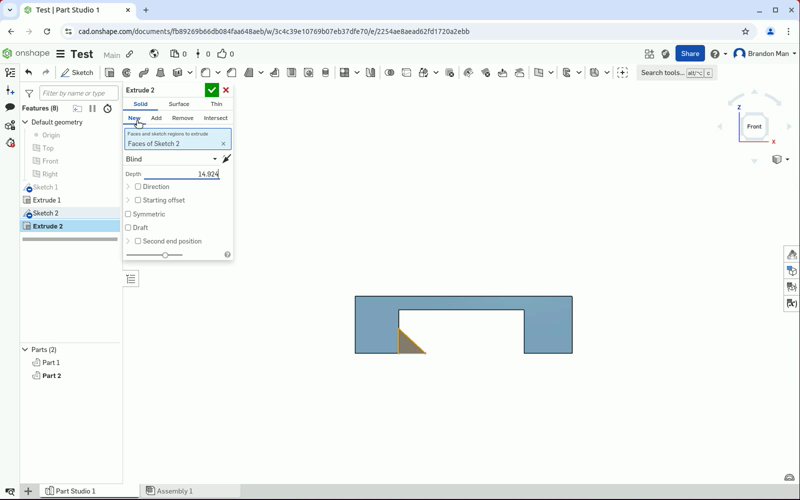
key(enter)
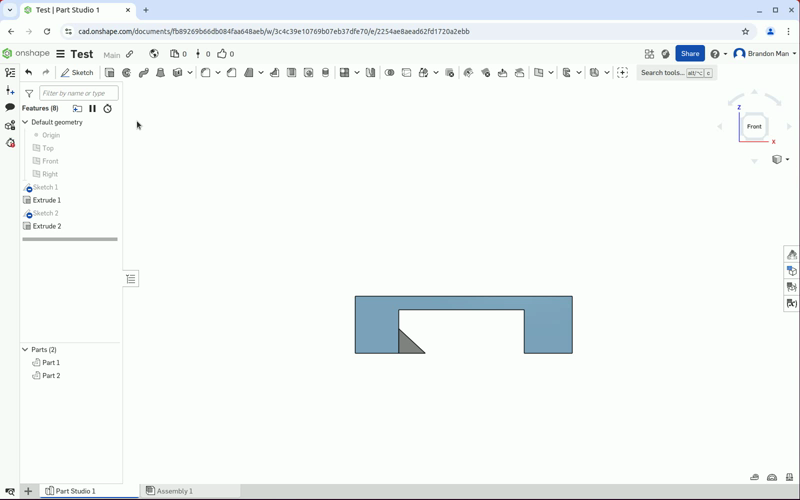
key(shift+h)
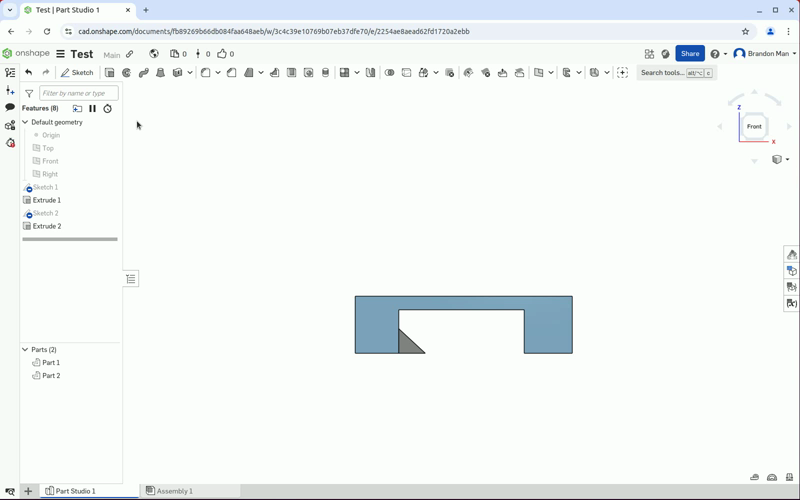
key(shift+h)
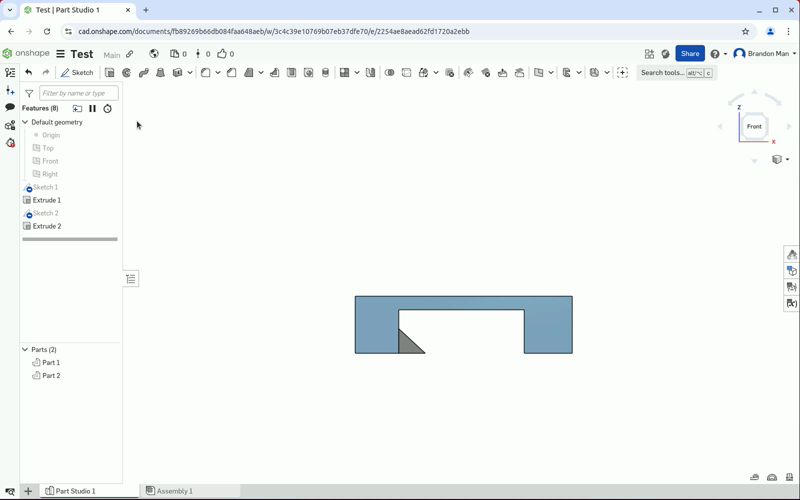
mouse_move(73, 189)
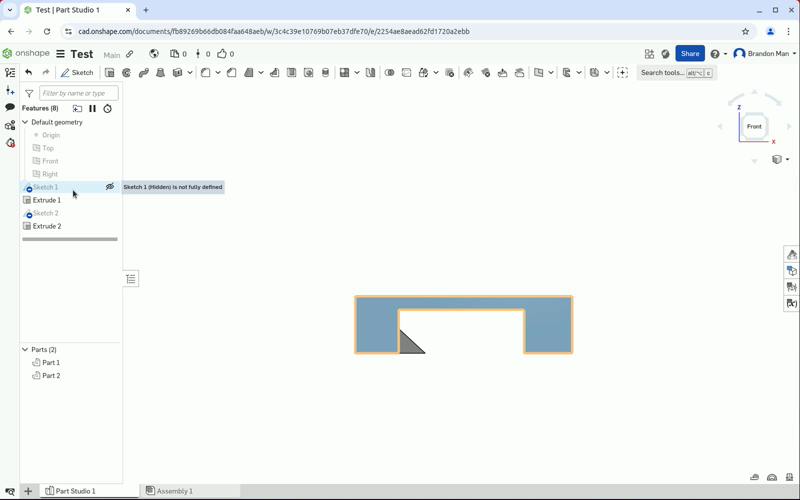
click(73, 189)
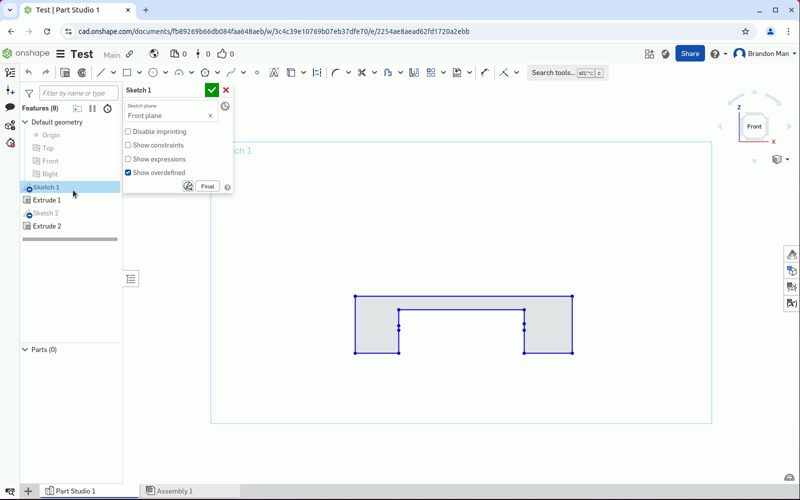
mouse_move(229, 92)
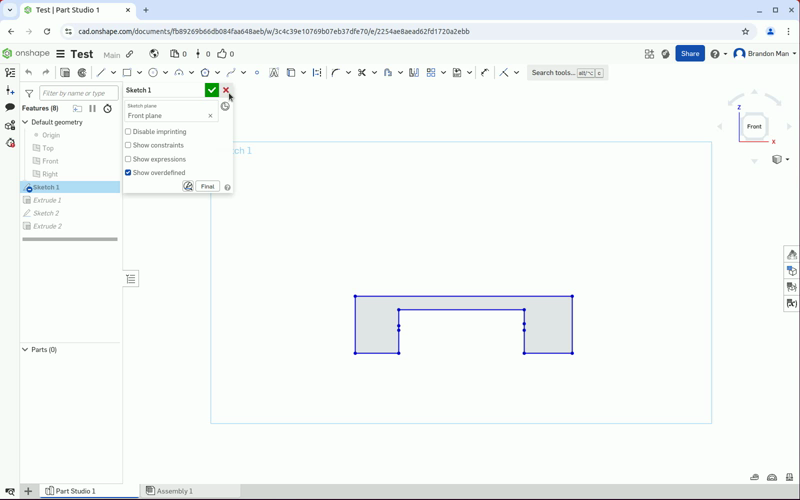
click(229, 92)
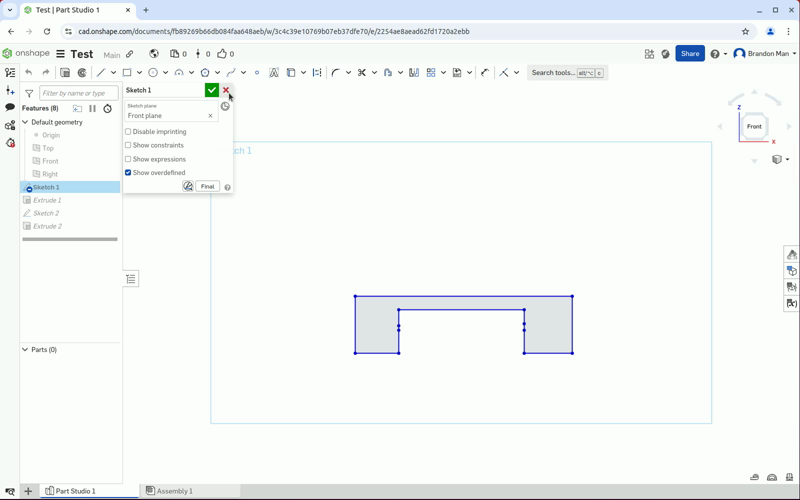
key(shift+s)
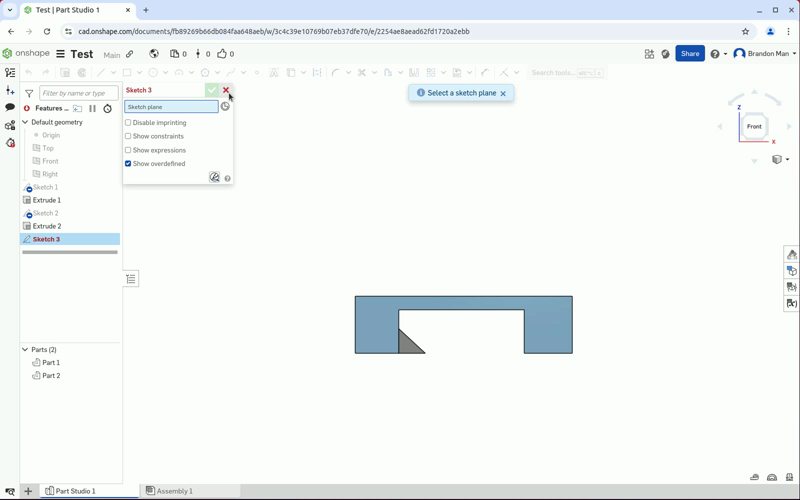
mouse_move(73, 163)
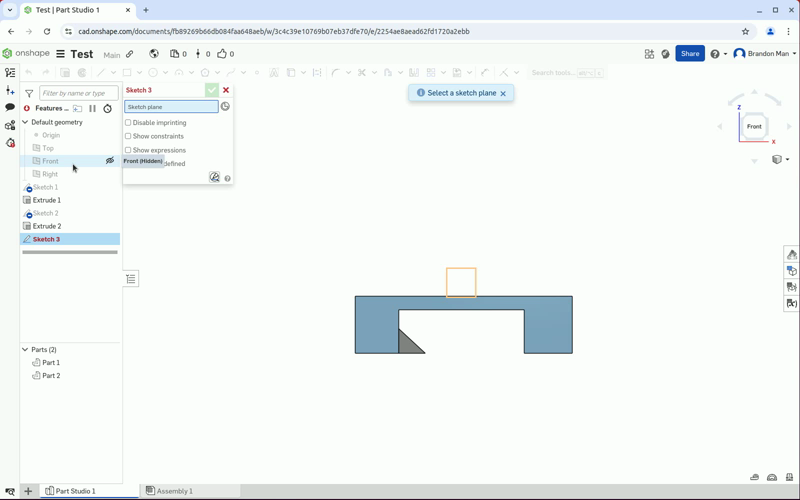
click(73, 163)
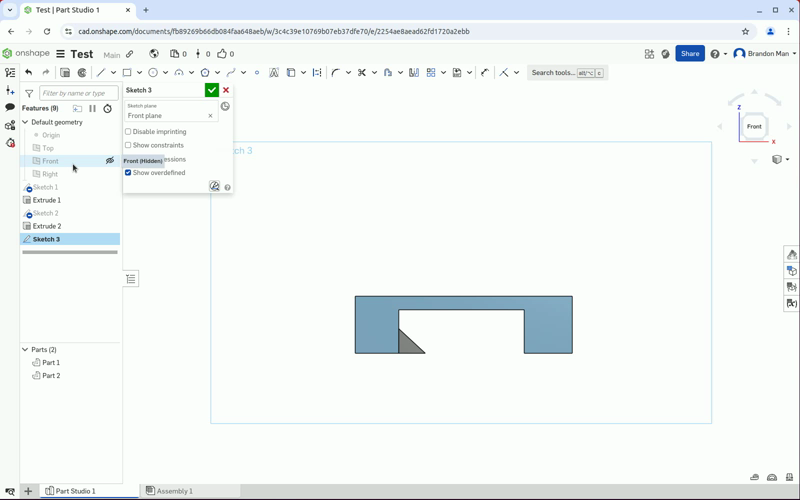
mouse_move(73, 352)
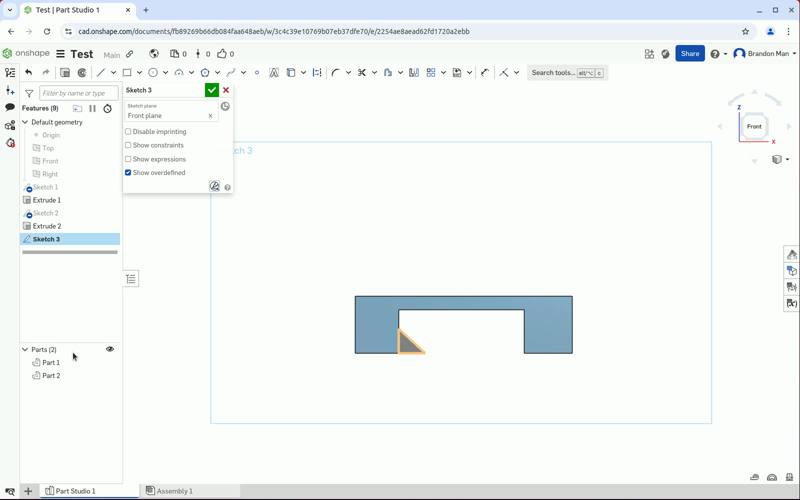
key(y)
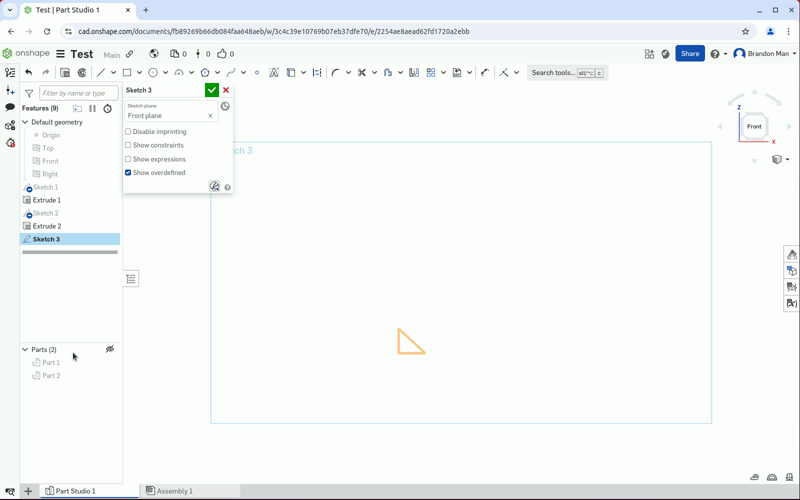
key(l)
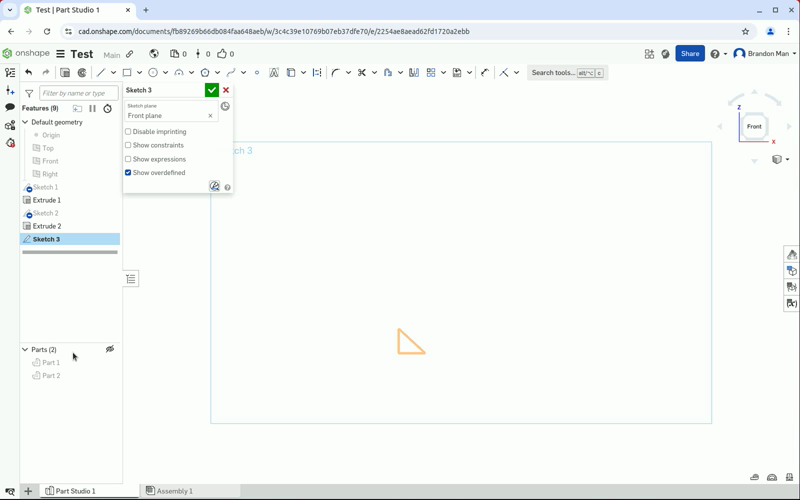
key_down(shift)
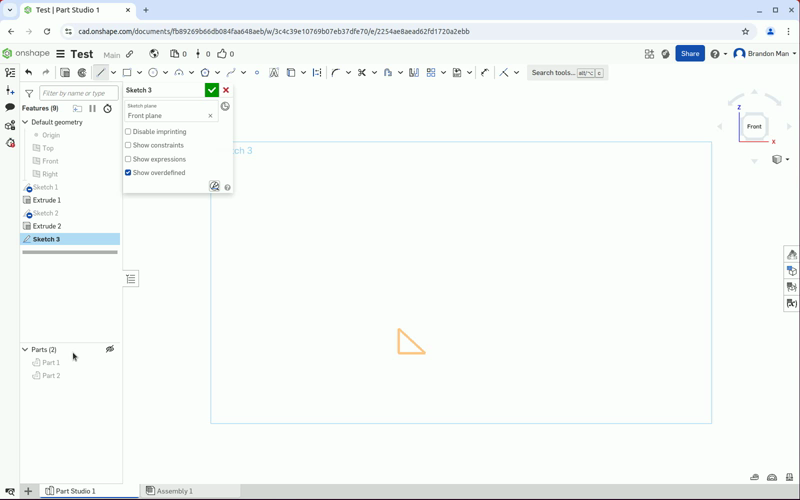
mouse_move(500, 353)
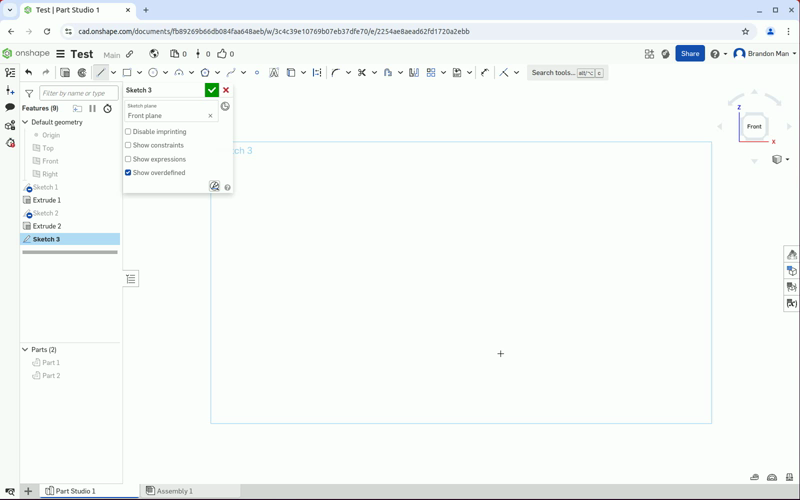
click(500, 353)
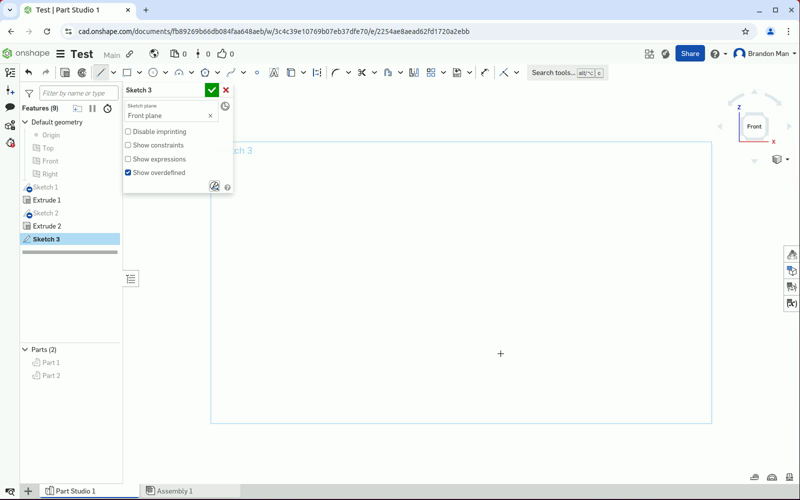
key_up(shift)
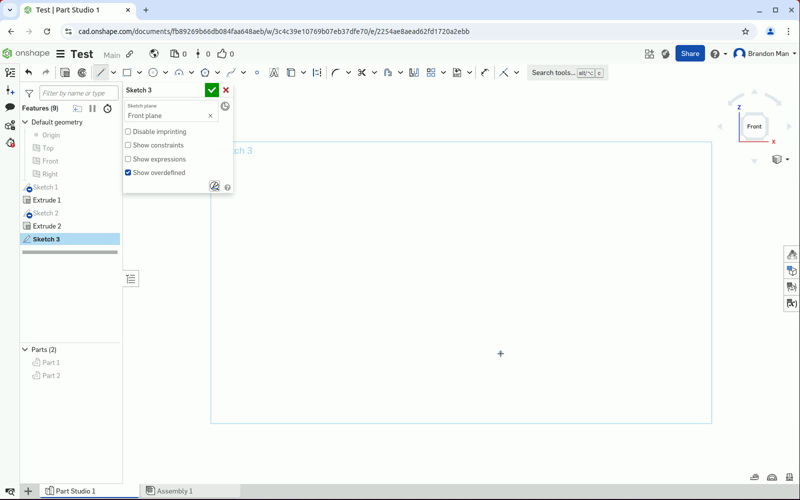
key_down(shift)
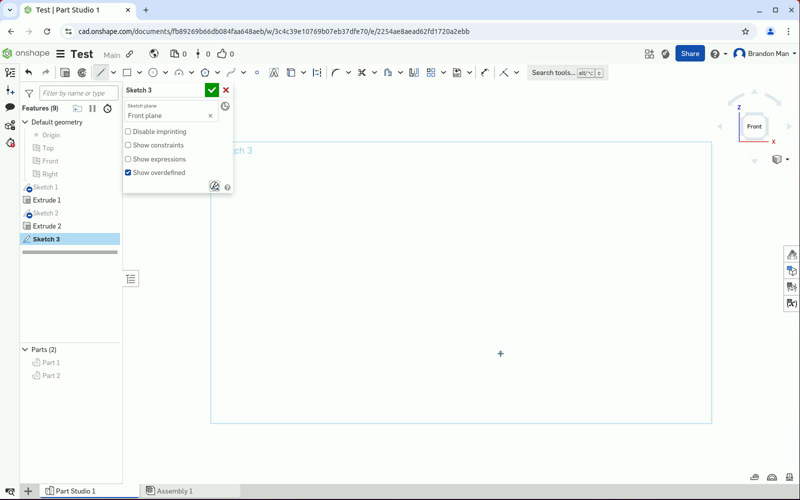
mouse_move(530, 353)
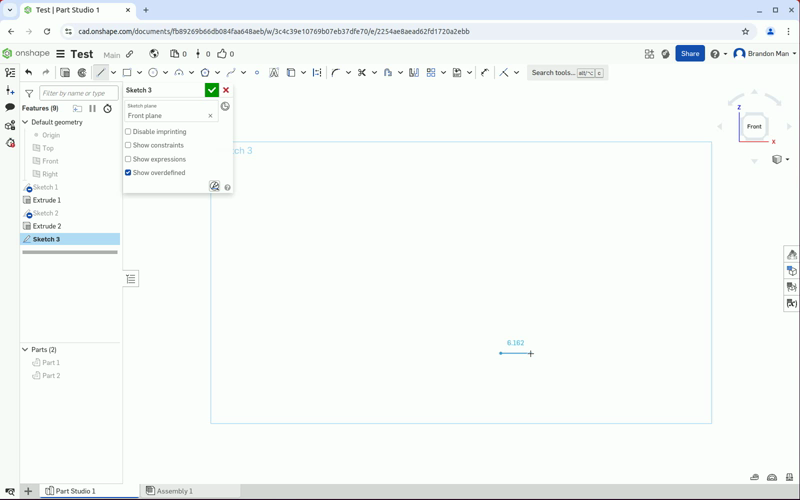
mouse_move(527, 353)
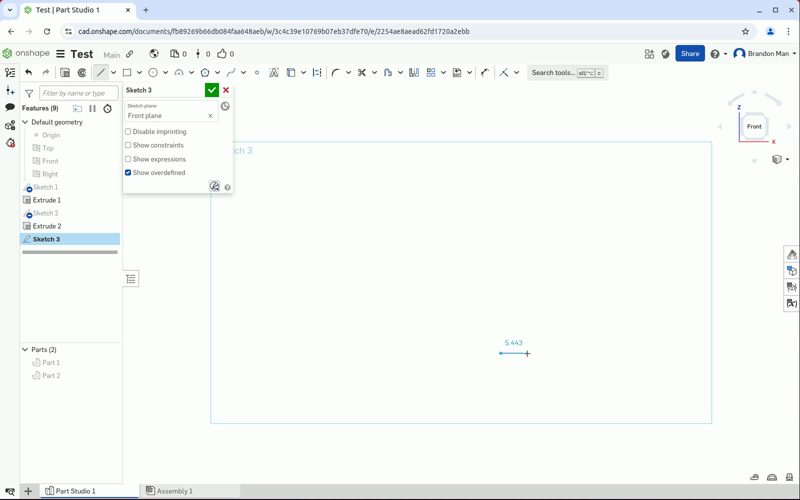
click(527, 353)
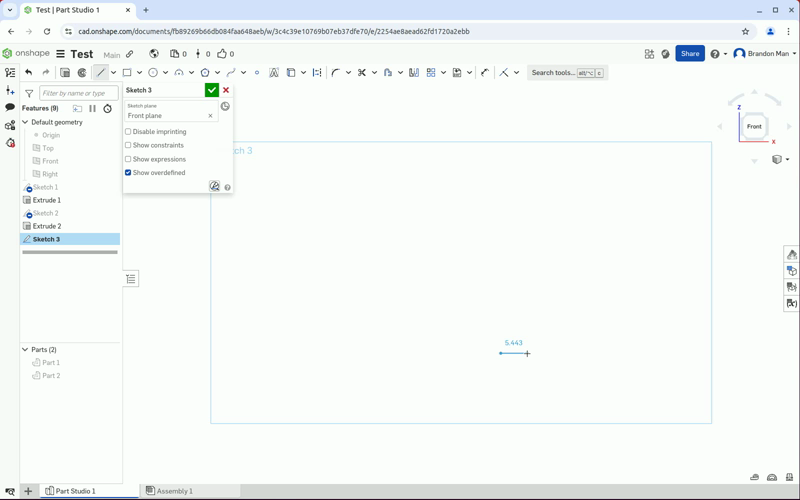
key_up(shift)
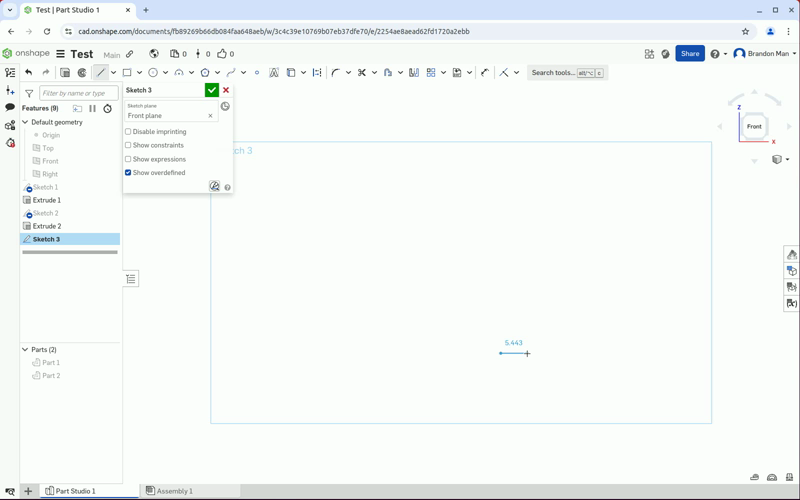
key_down(shift)
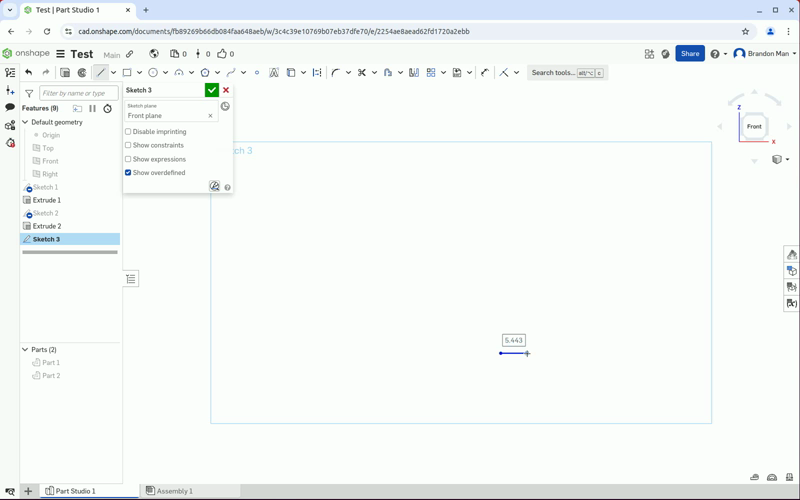
mouse_move(557, 353)
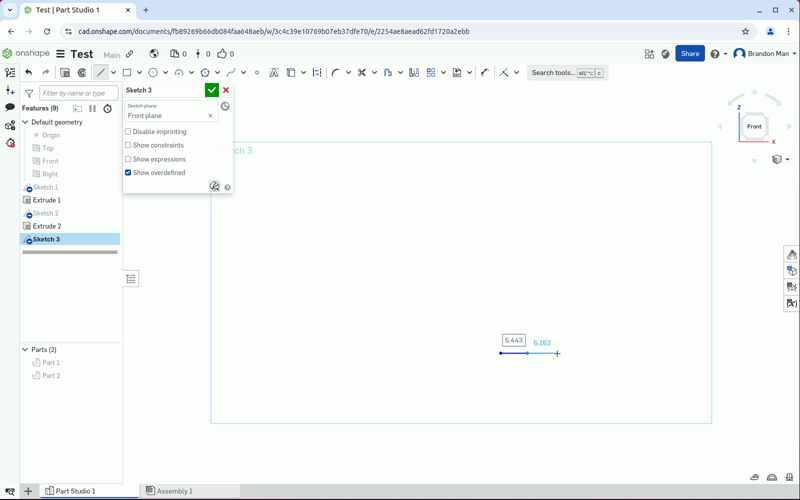
mouse_move(527, 328)
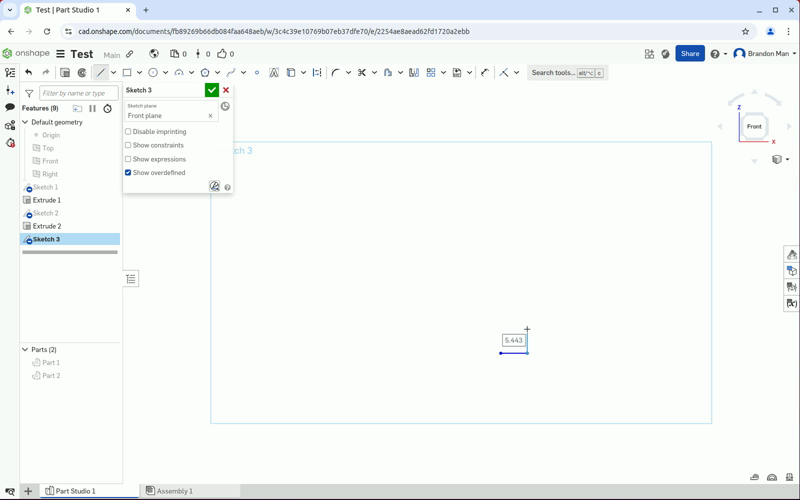
click(527, 328)
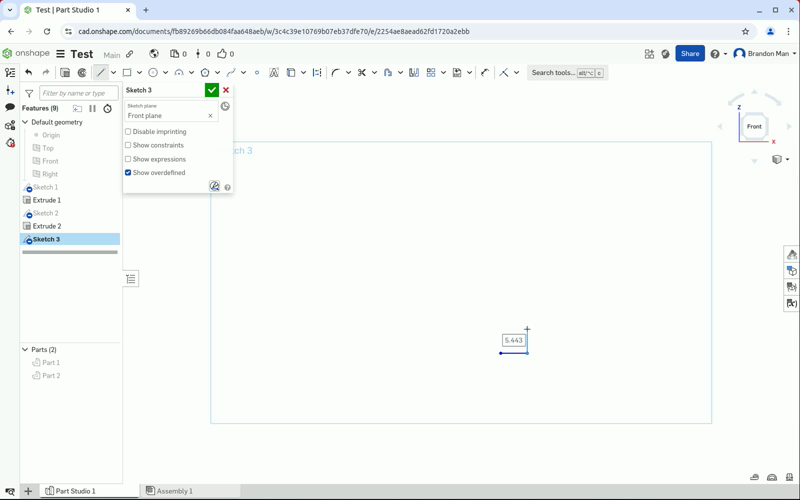
key_up(shift)
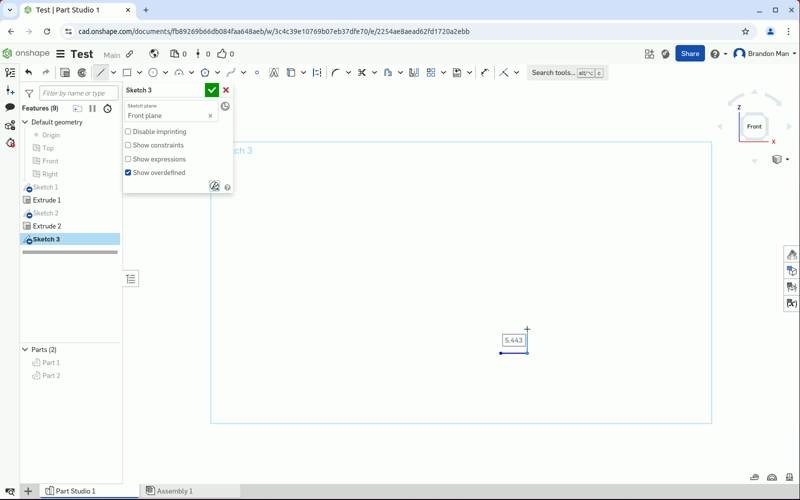
mouse_move(557, 328)
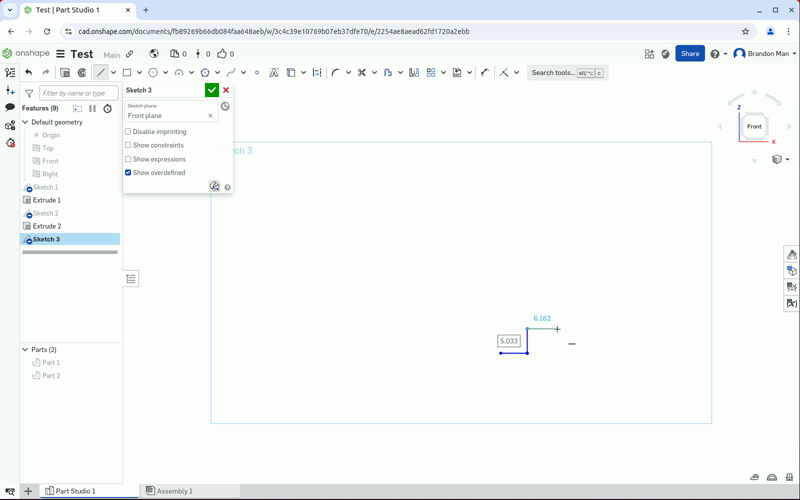
key_down(shift)
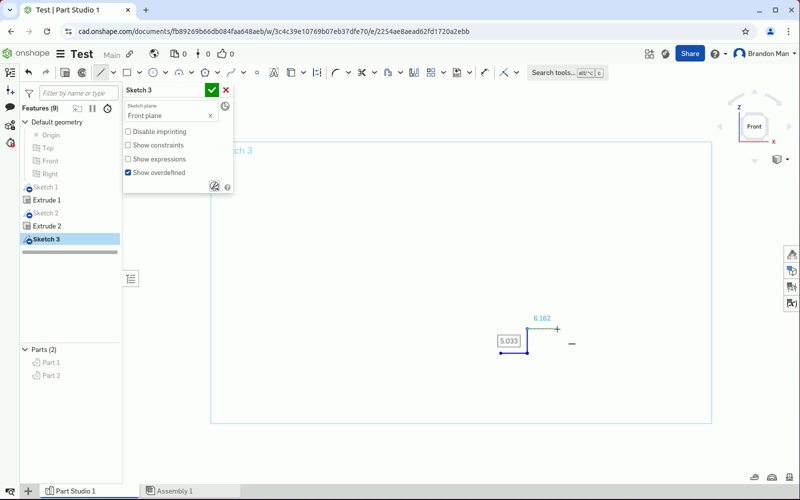
mouse_move(500, 353)
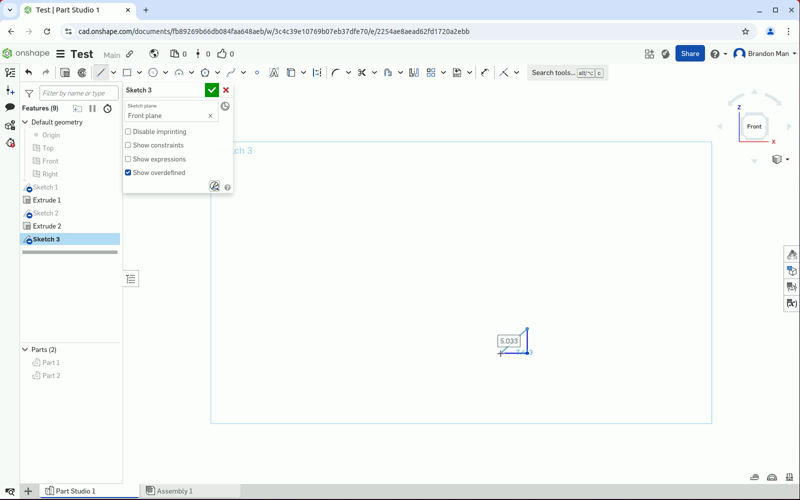
key_up(shift)
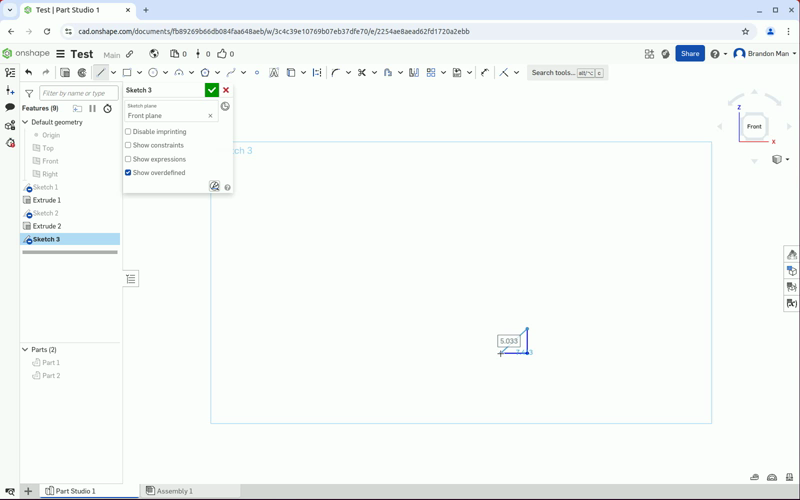
click(500, 353)
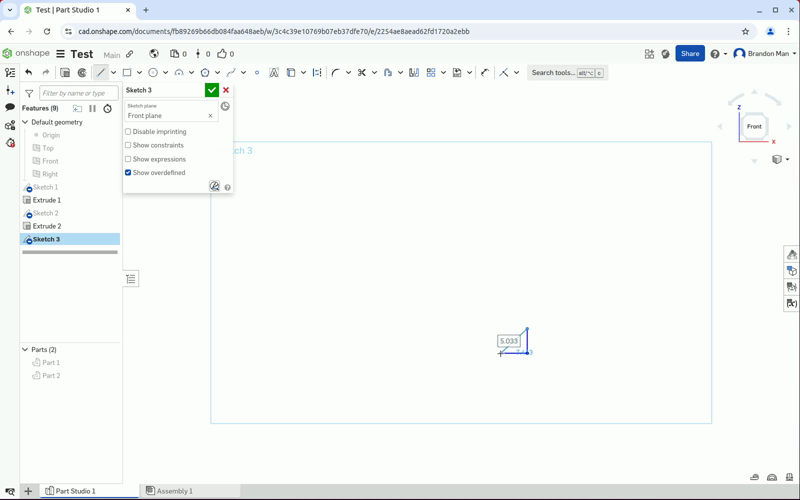
key(esc)
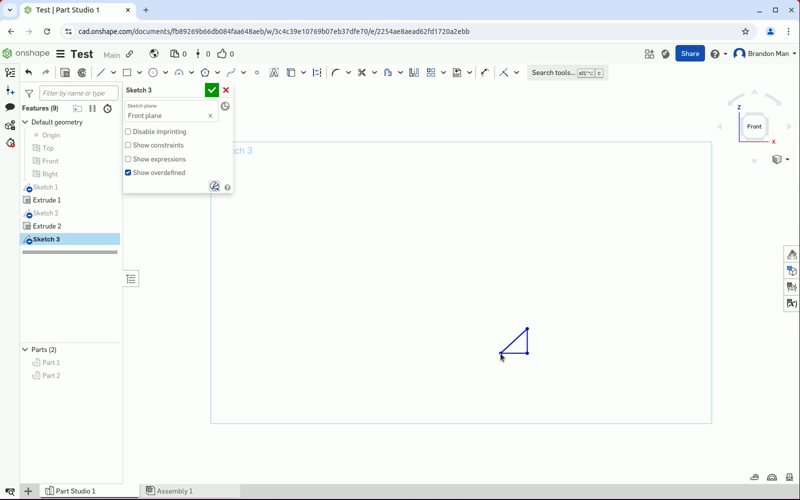
mouse_move(522, 347)
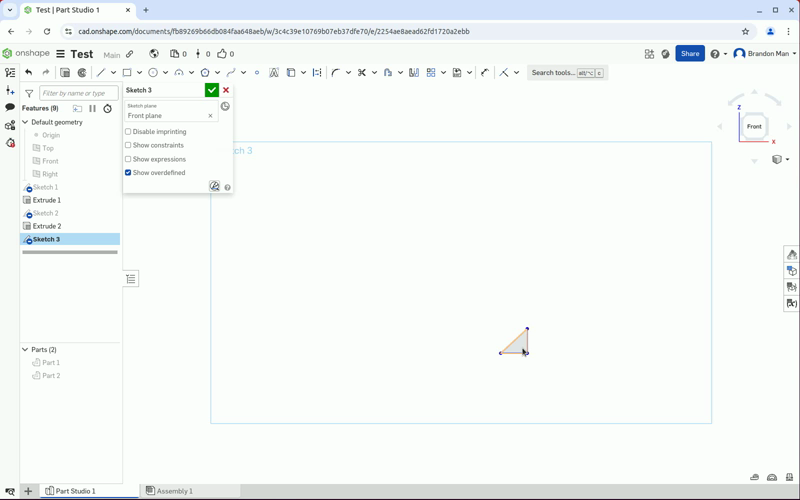
scroll(6)
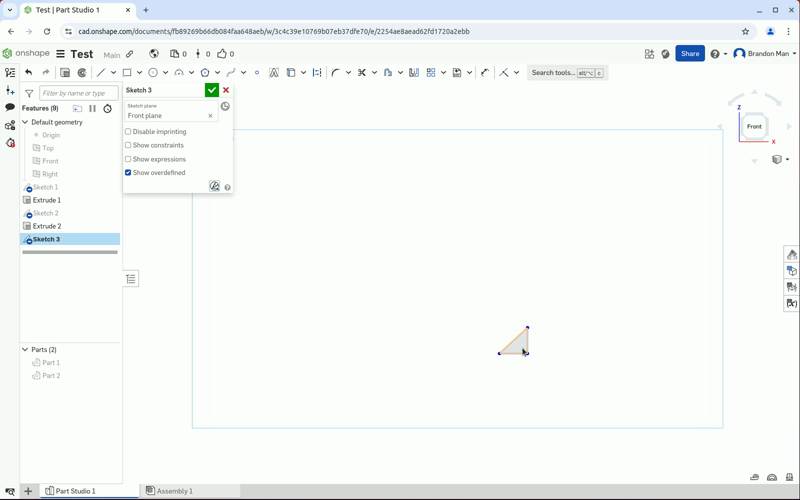
scroll(6)
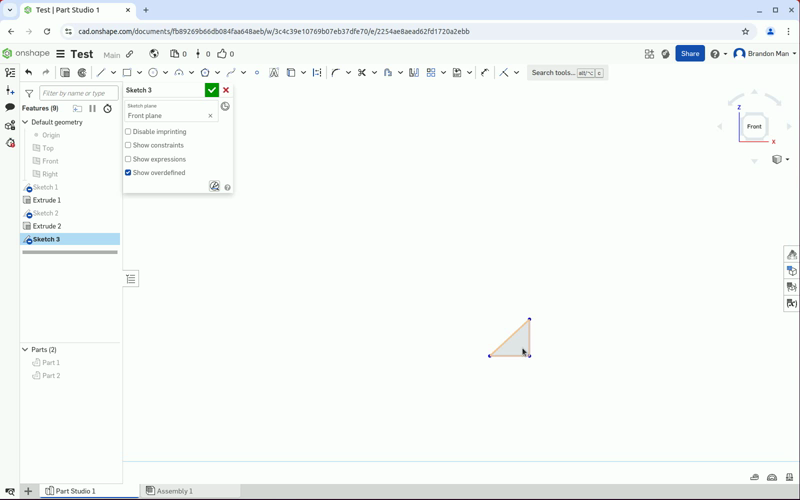
scroll(6)
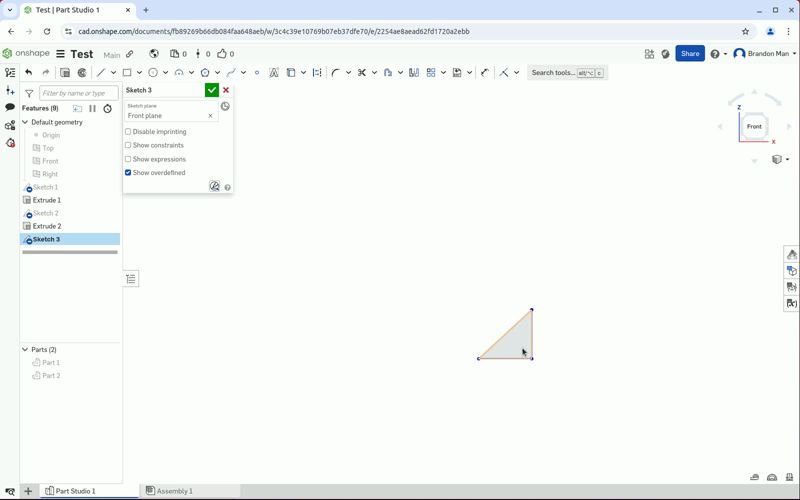
scroll(6)
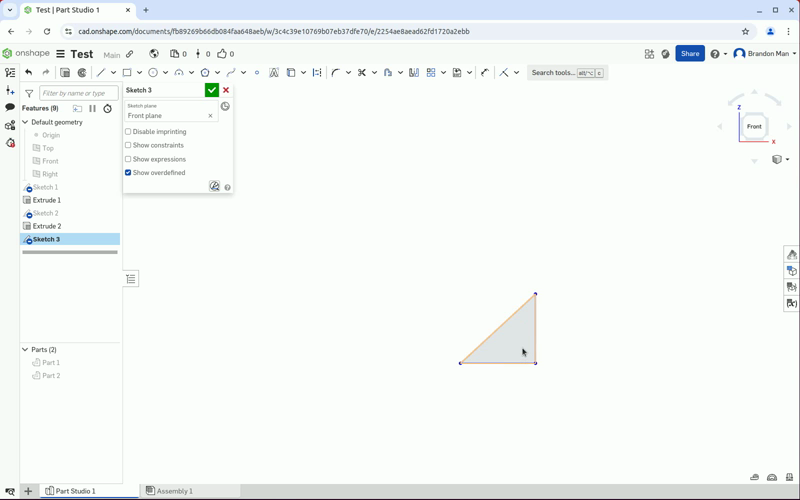
scroll(6)
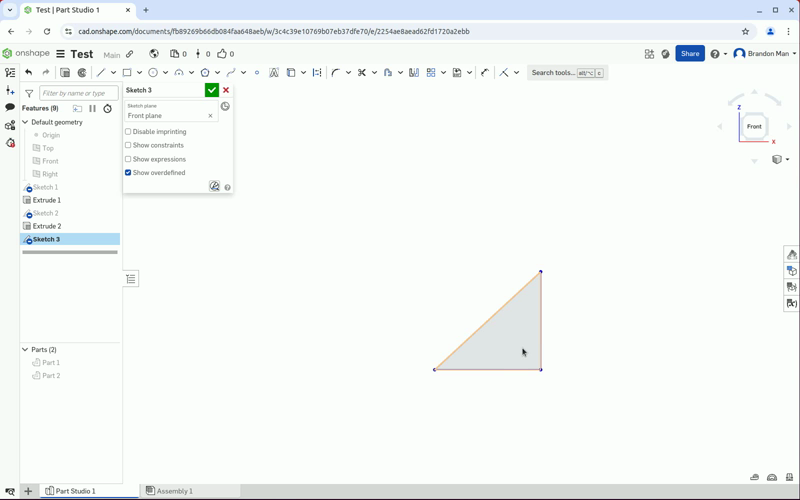
scroll(6)
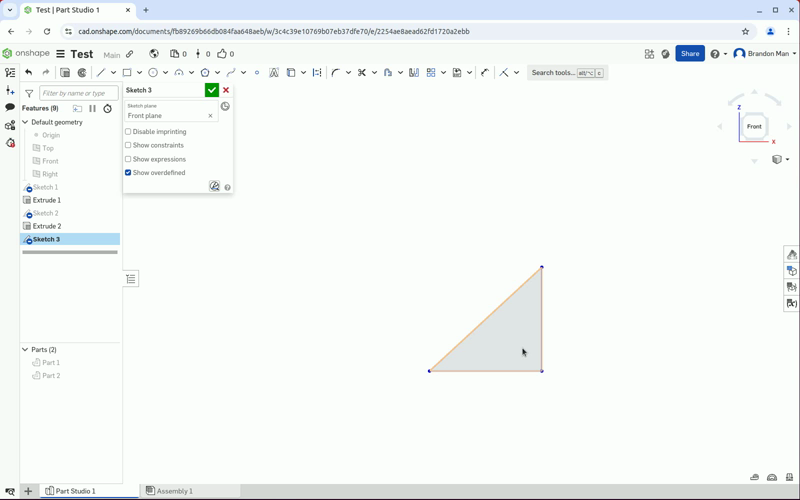
scroll(6)
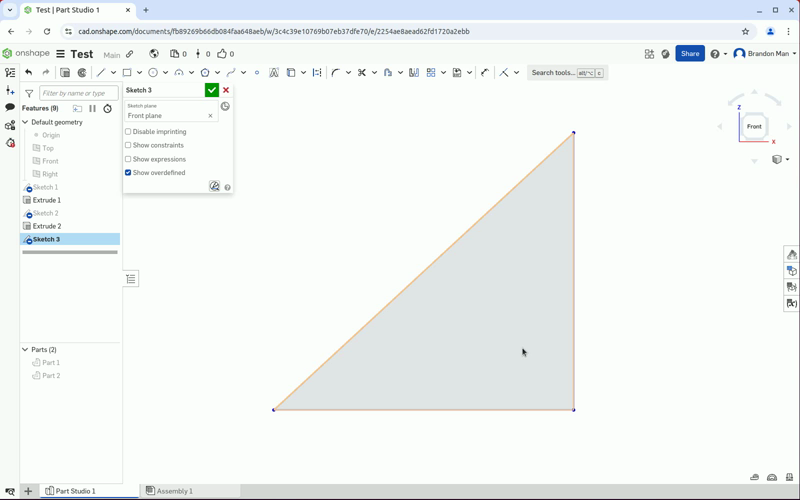
click(522, 347)
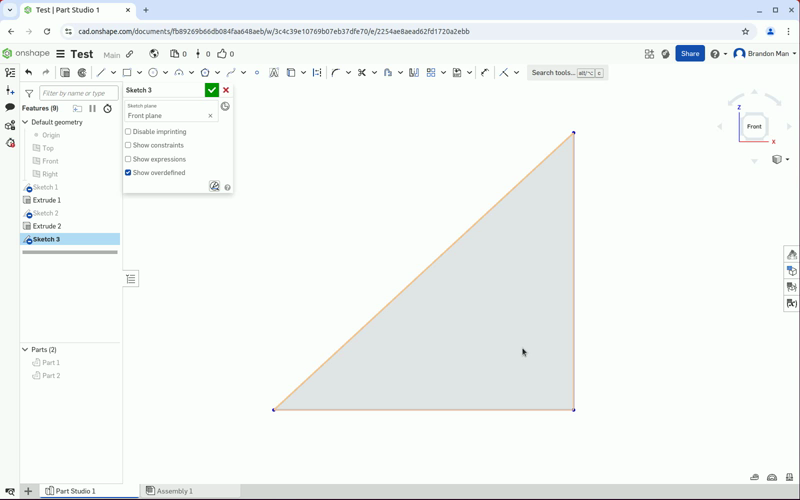
scroll(-6)
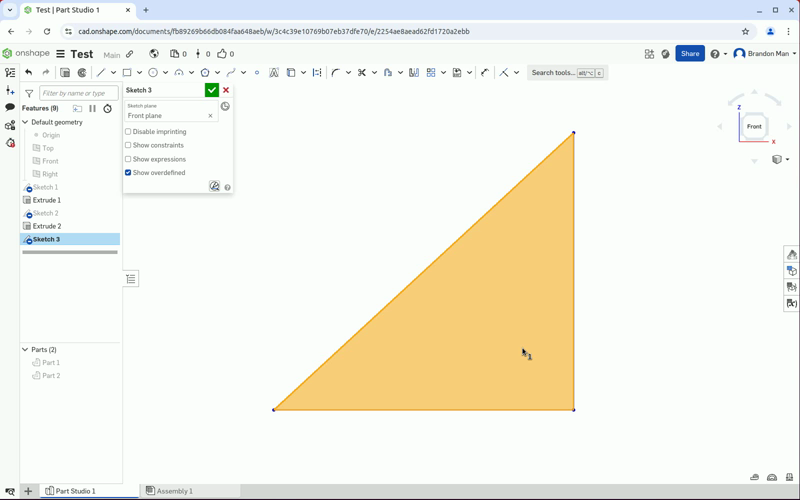
scroll(-6)
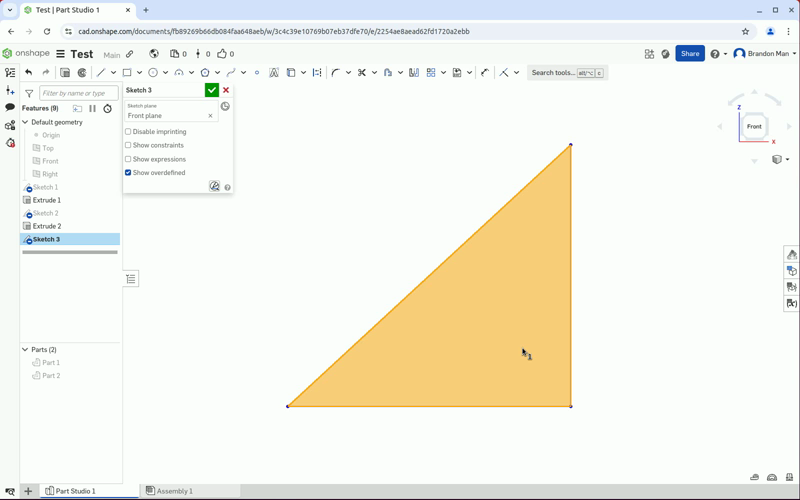
scroll(-6)
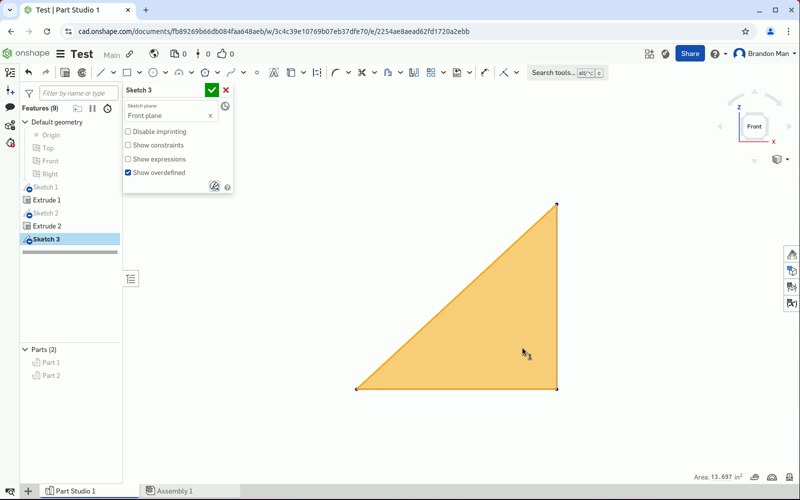
scroll(-6)
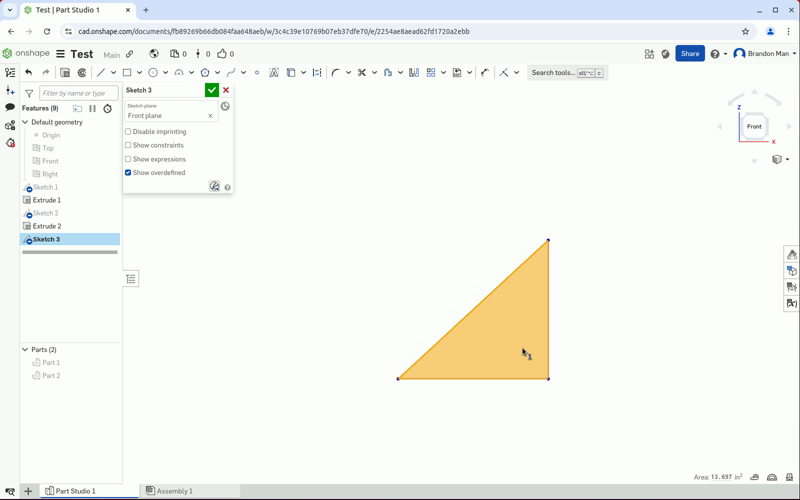
scroll(-6)
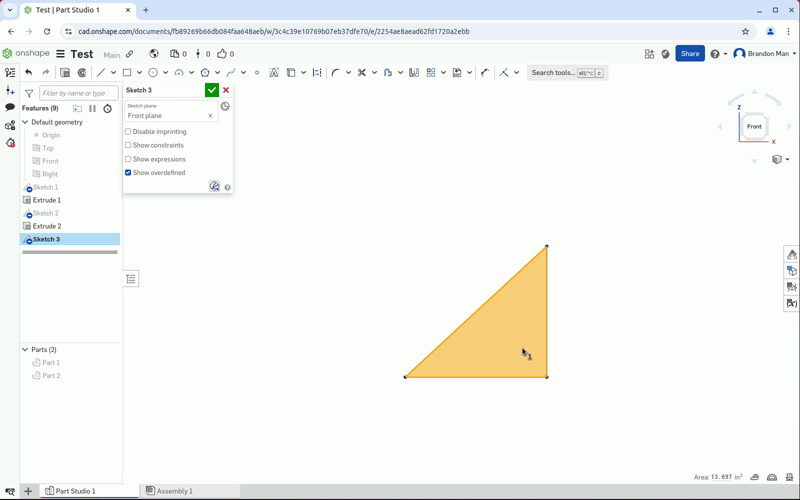
scroll(-6)
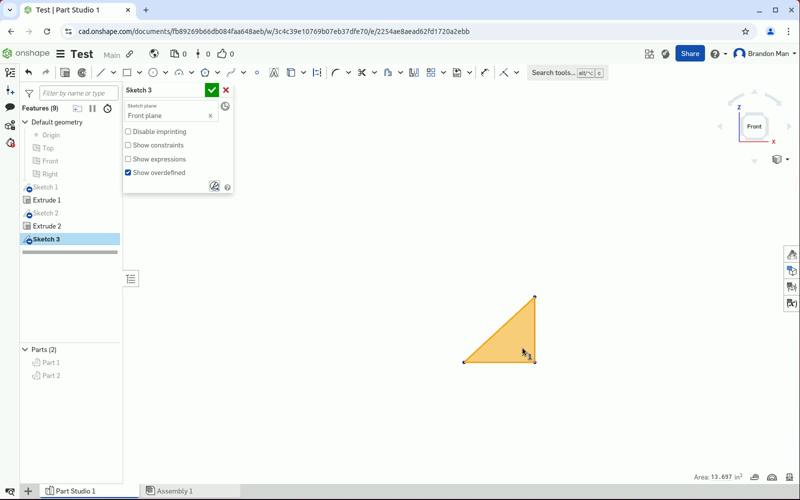
scroll(-6)
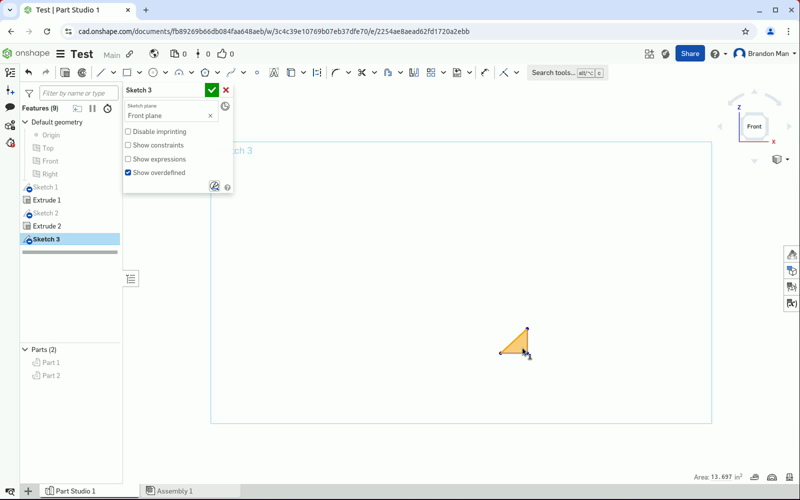
mouse_move(73, 352)
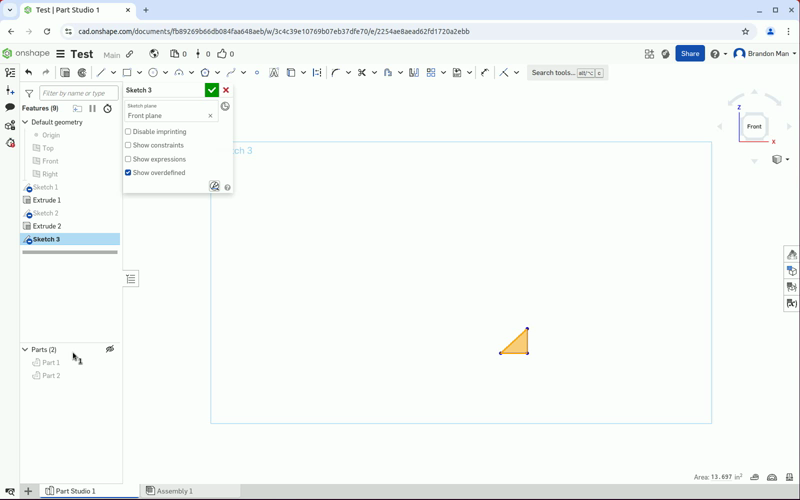
key(shift+y)
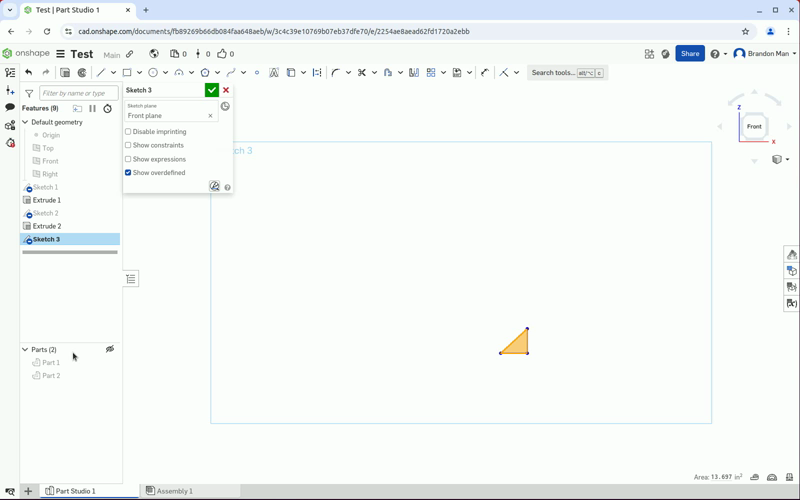
key(shift+e)
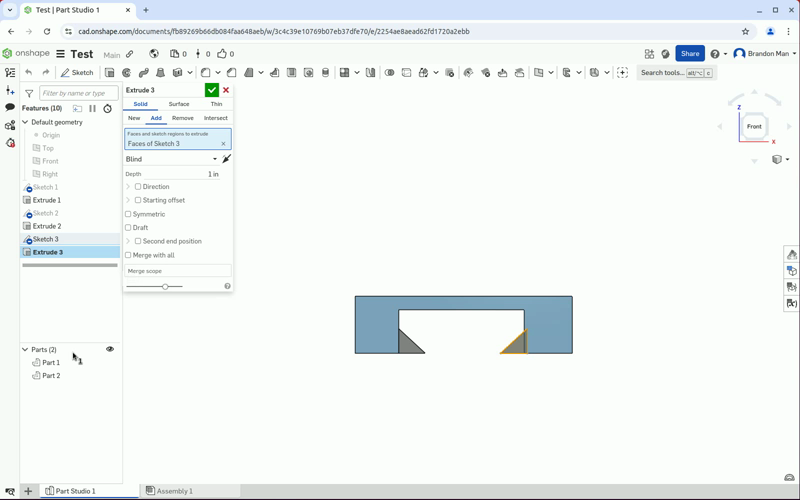
mouse_move(143, 106)
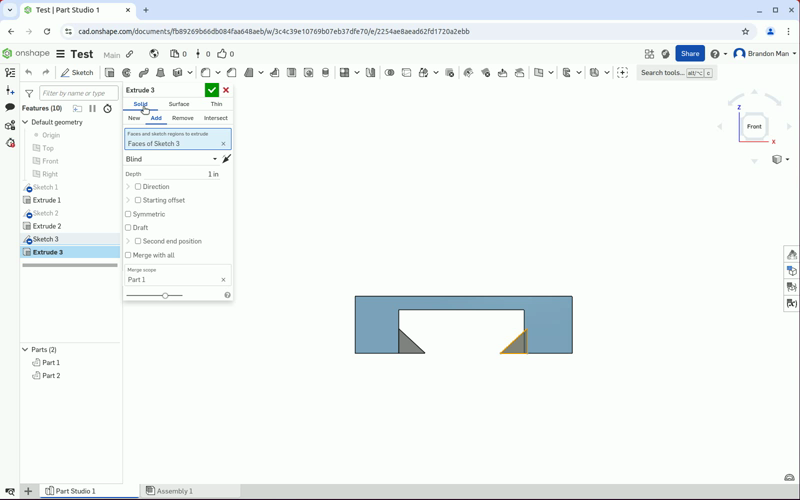
click(143, 106)
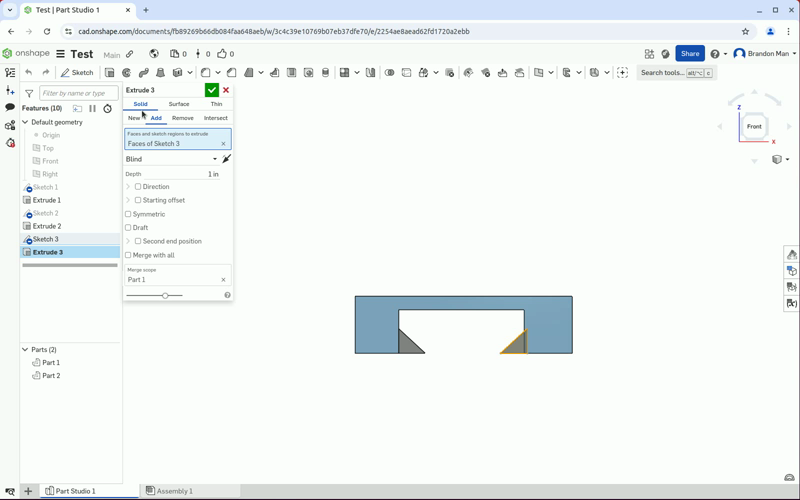
mouse_move(137, 120)
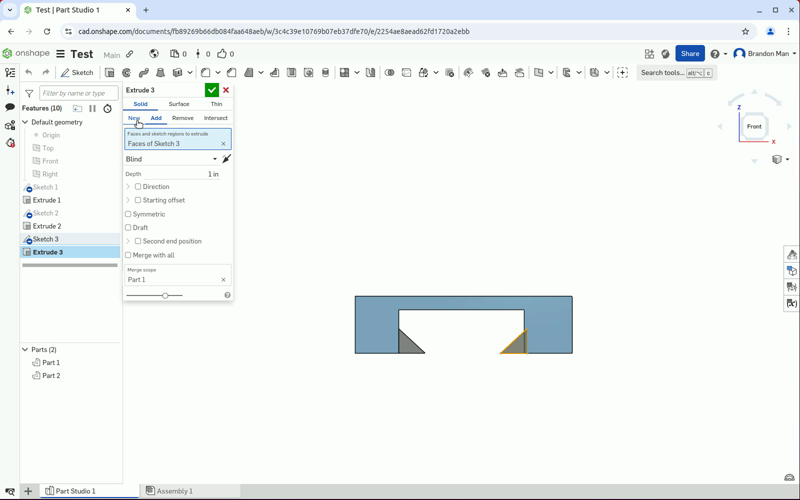
click(137, 120)
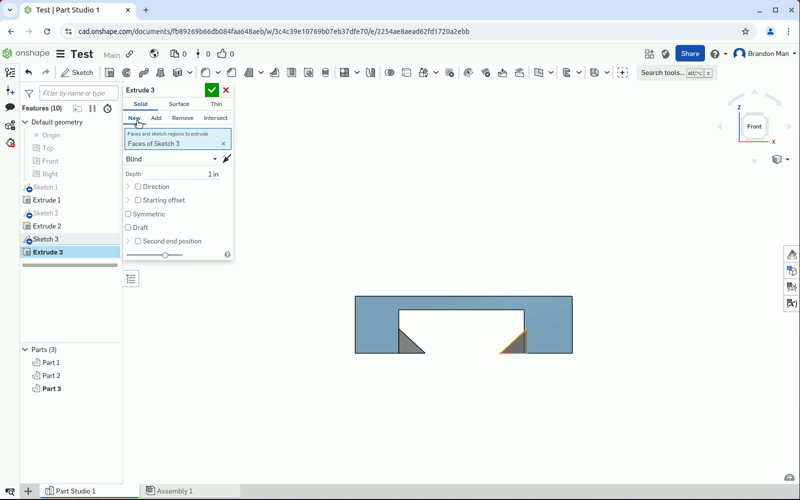
key(tab, 4)
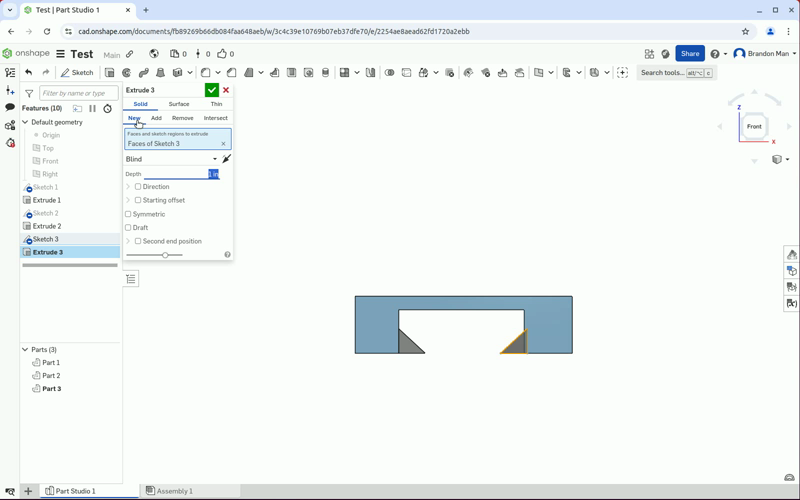
text(14.924)
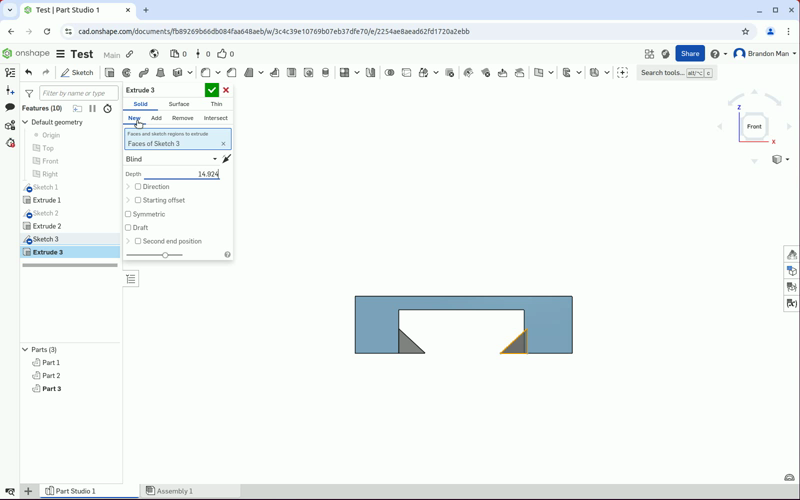
key(enter)
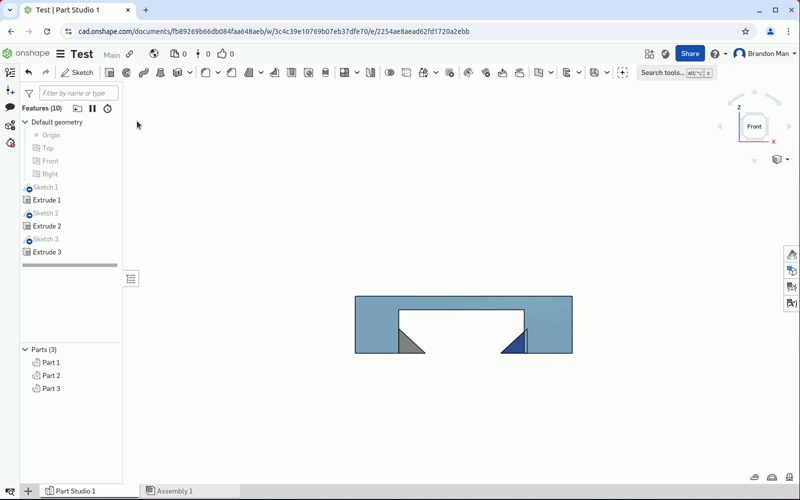
key(shift+h)
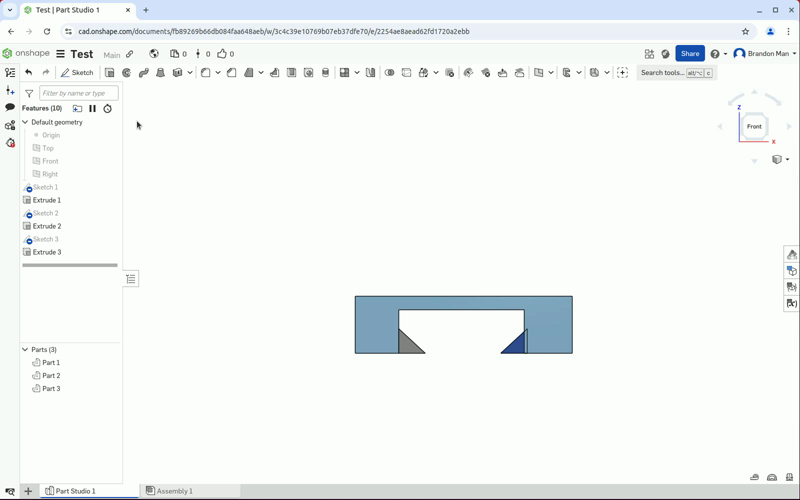
key(shift+h)
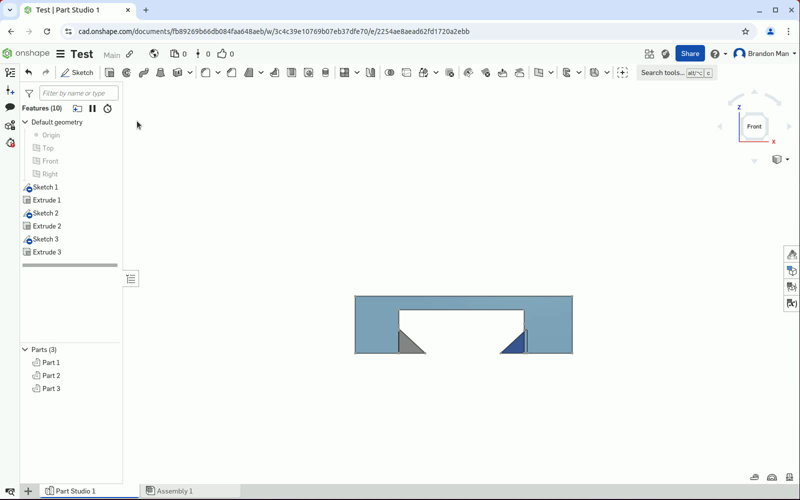
key(shift+7)
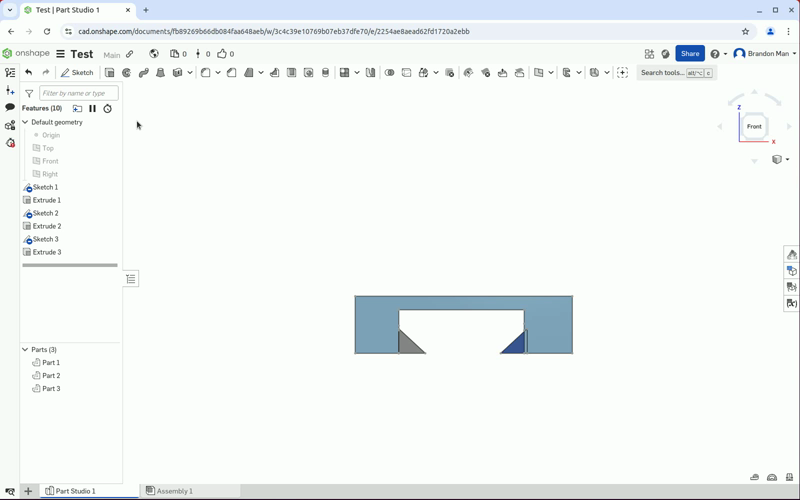
key(left, 2)
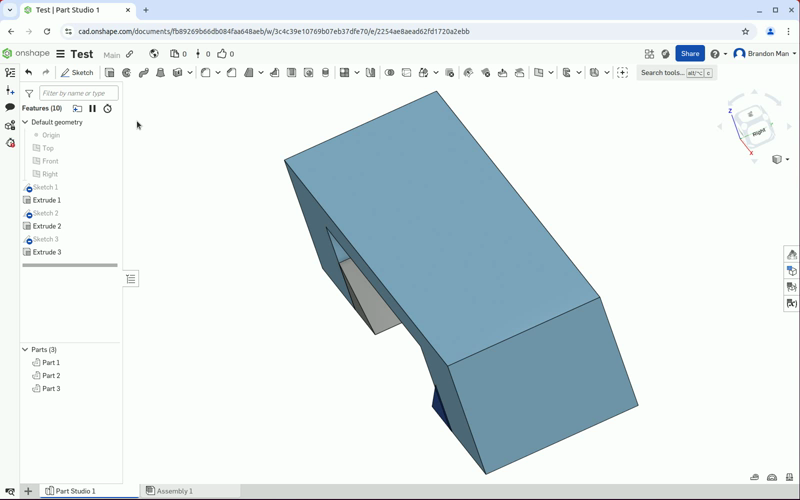
key(down, 2)
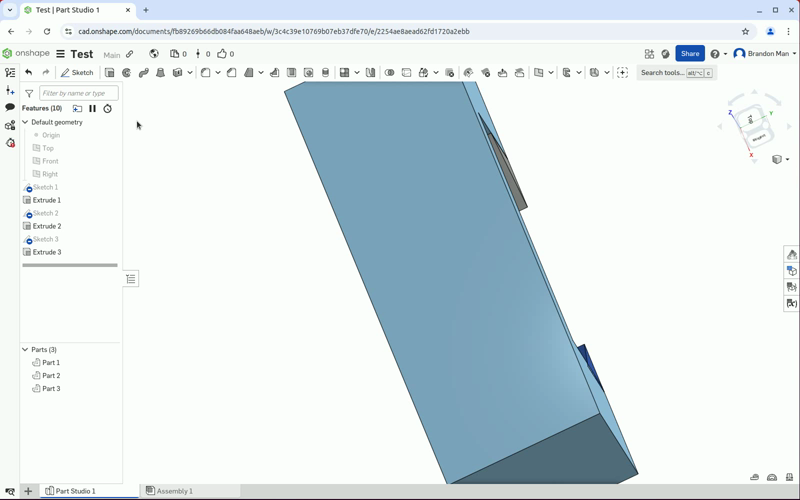
key(up, 2)
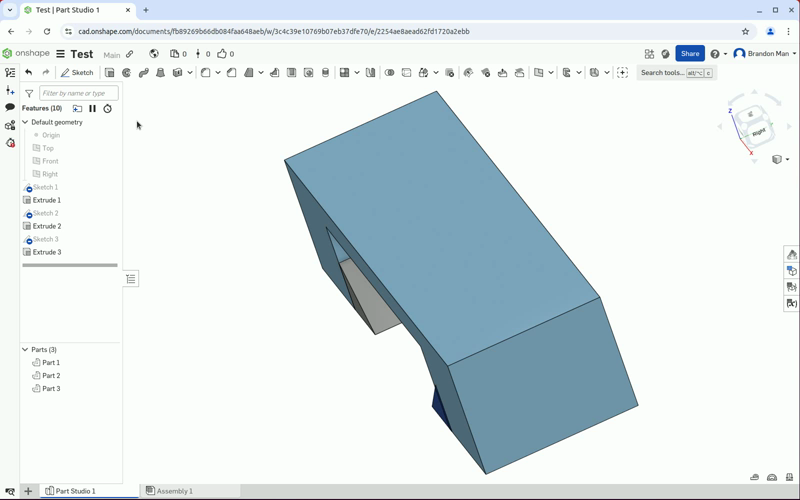
key(right, 2)
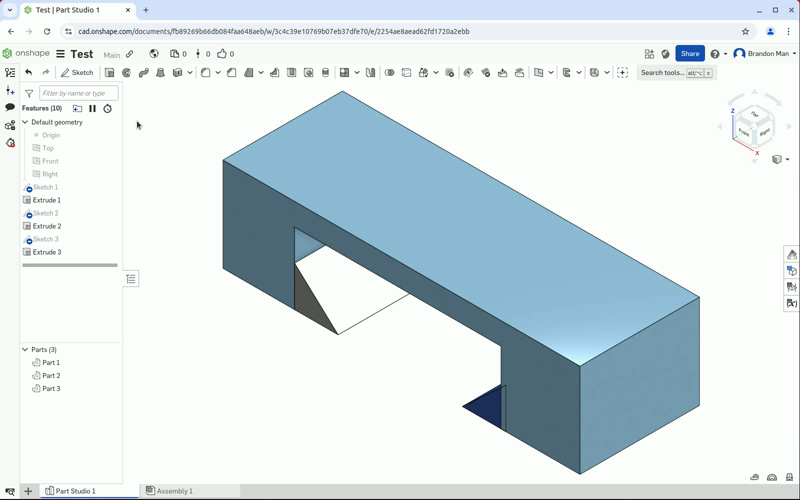
mouse_move(73, 189)
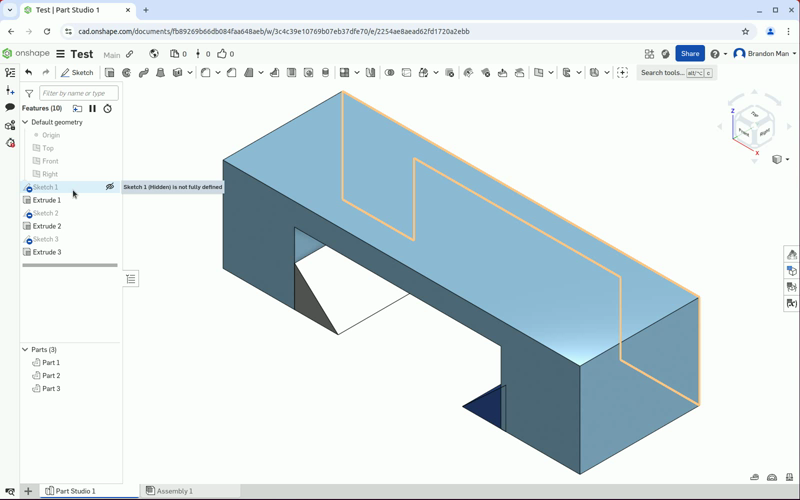
click(73, 189)